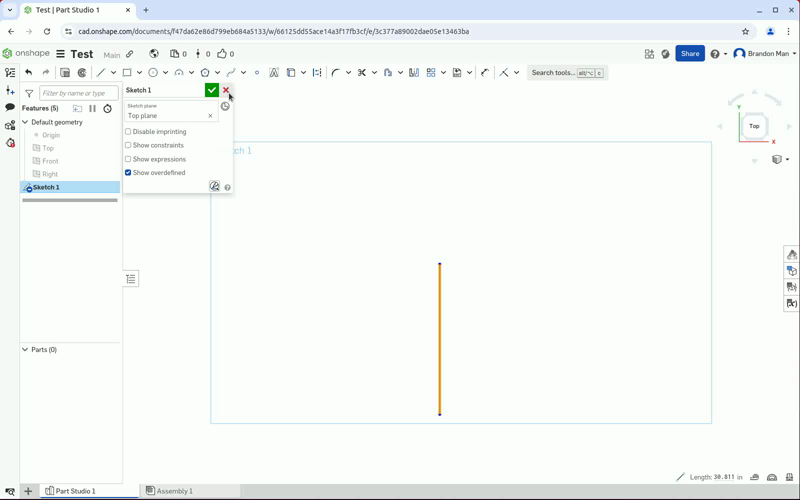
key(shift+h)
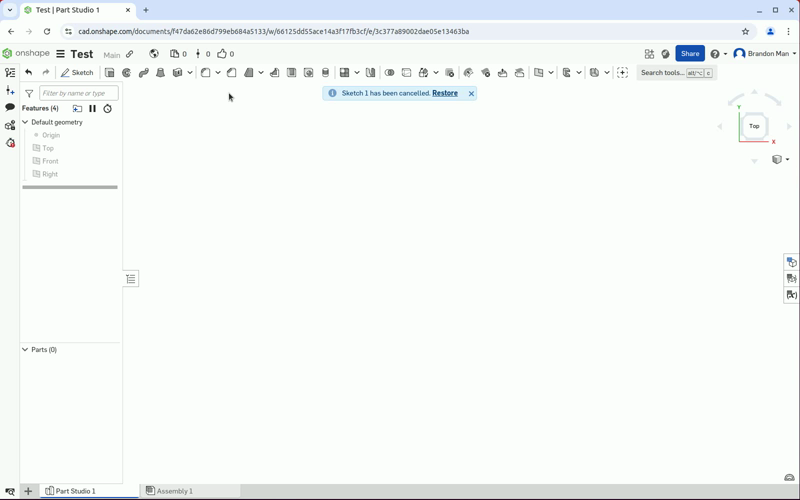
mouse_move(73, 352)
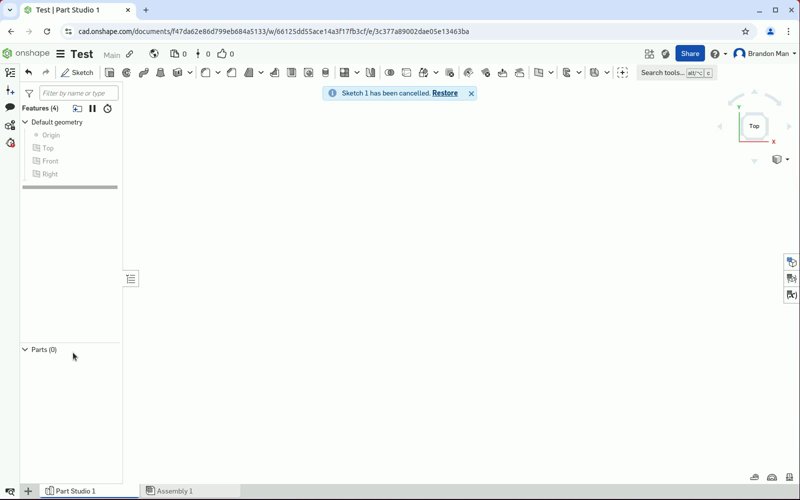
key(y)
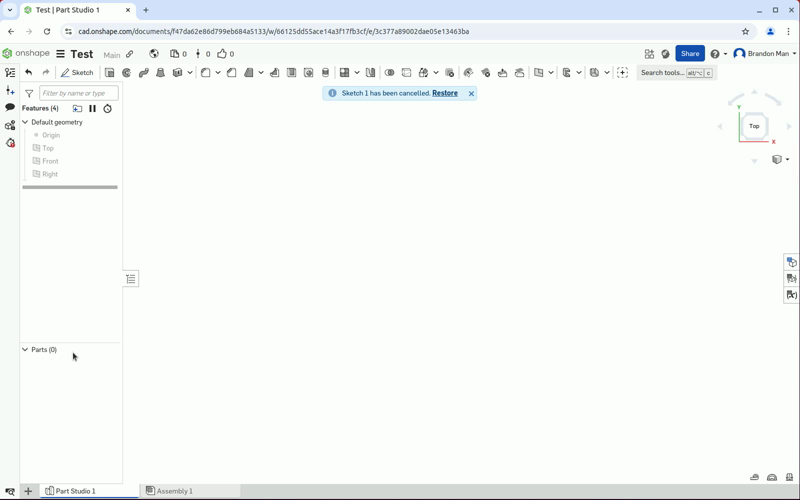
key(shift+p)
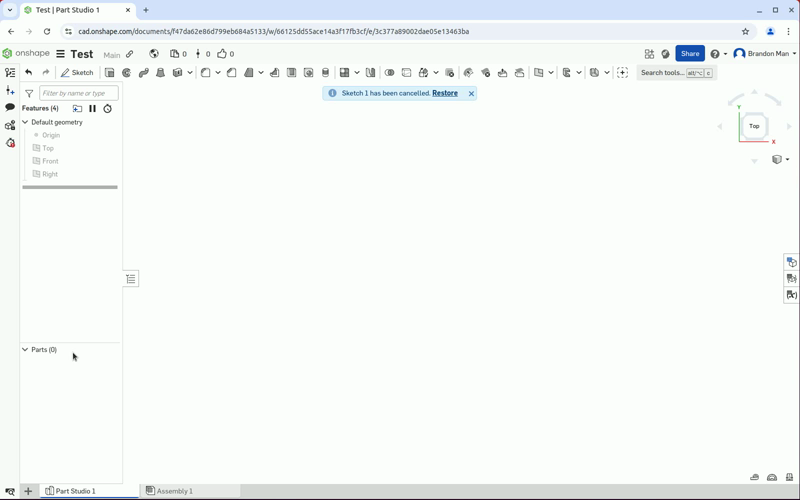
key(space)
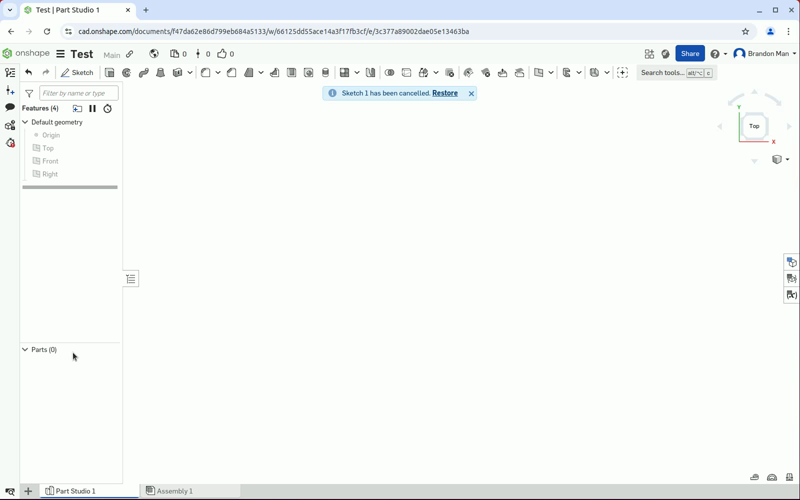
key_down(shift)
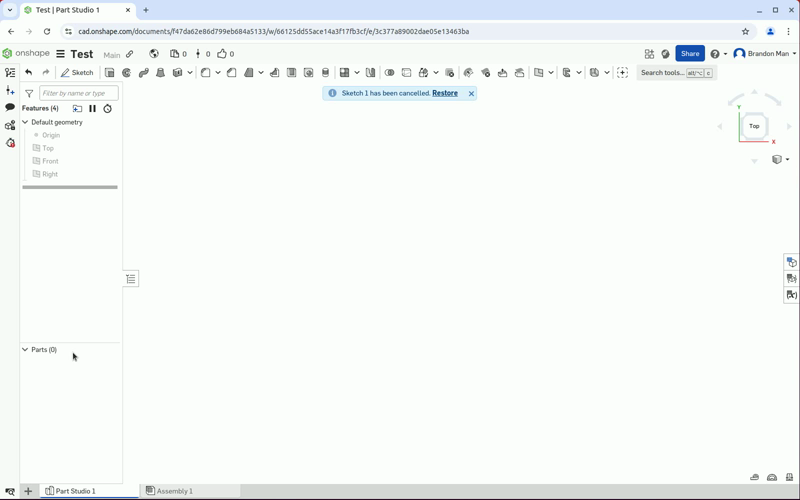
key(up)
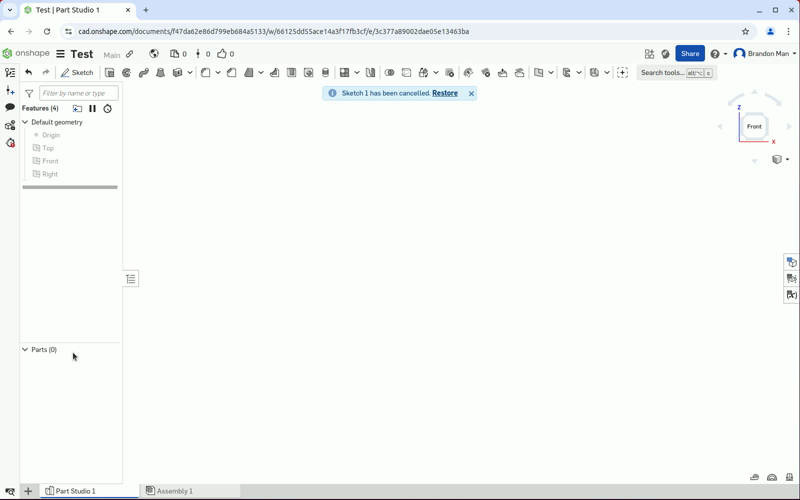
key_up(shift)
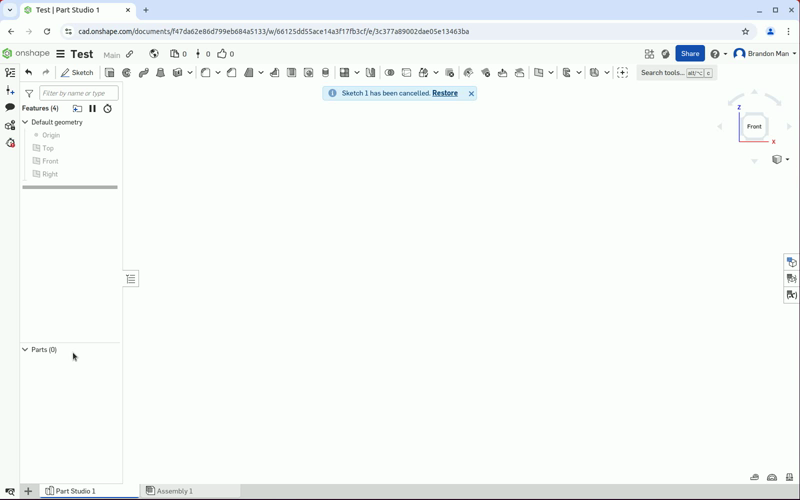
mouse_move(73, 352)
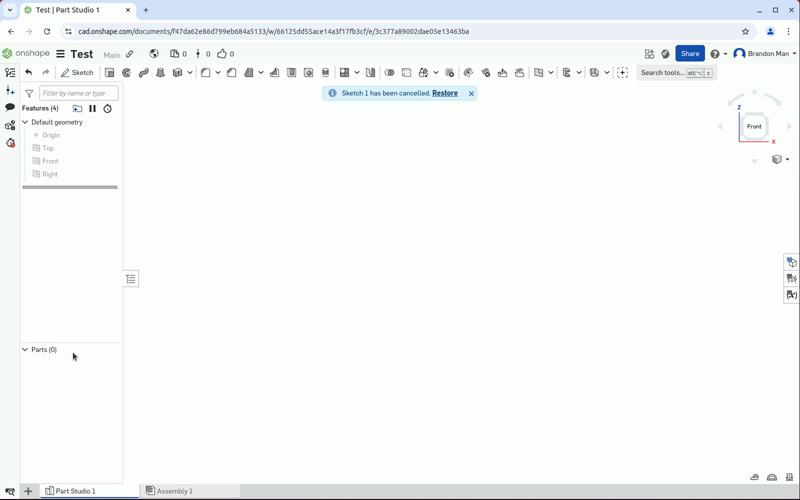
key(shift+y)
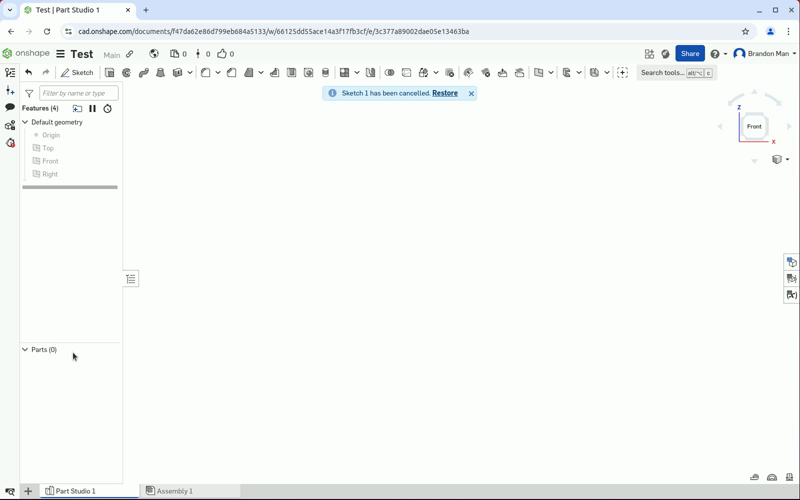
key(shift+s)
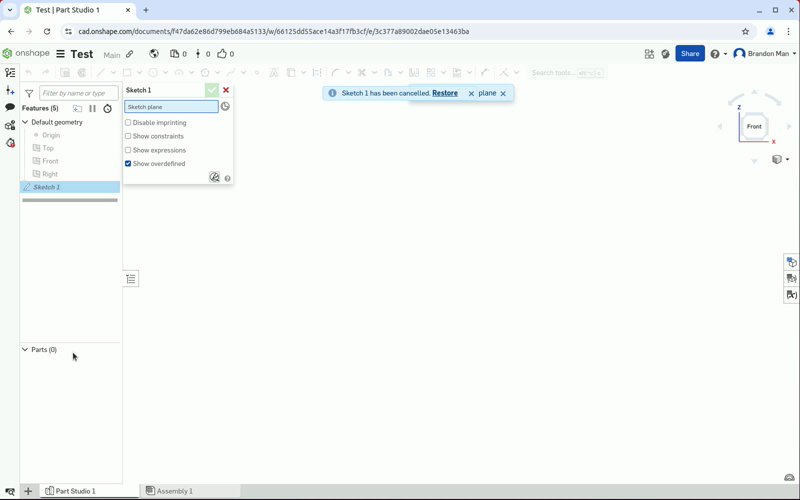
mouse_move(73, 163)
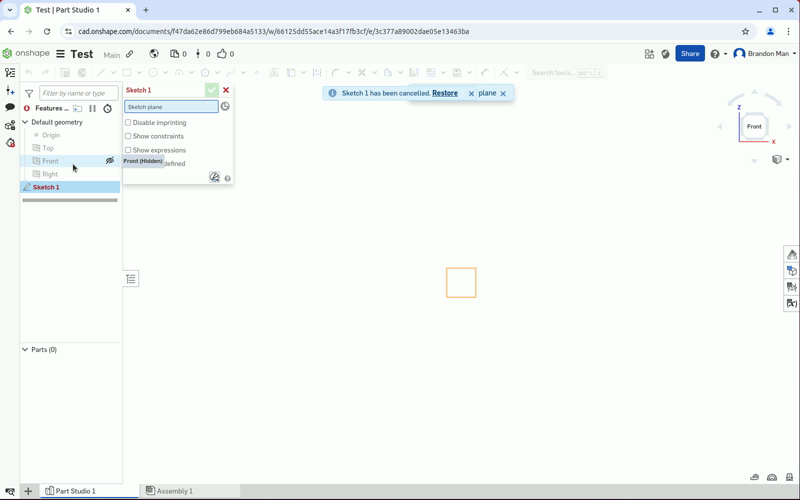
click(73, 163)
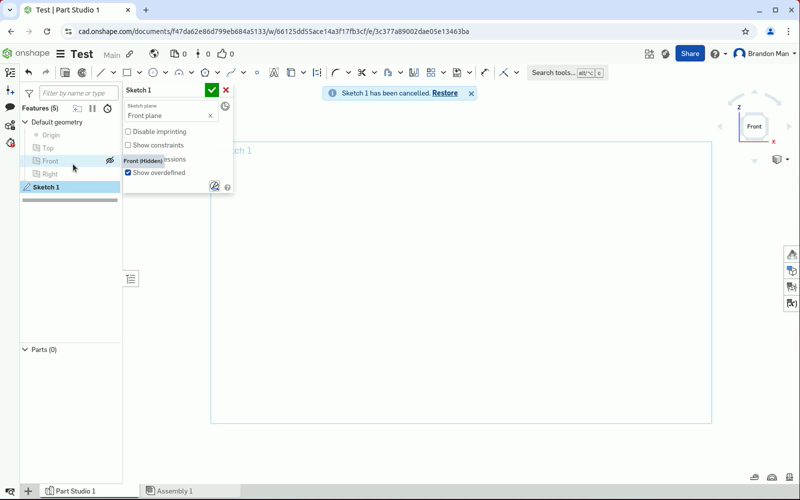
mouse_move(73, 352)
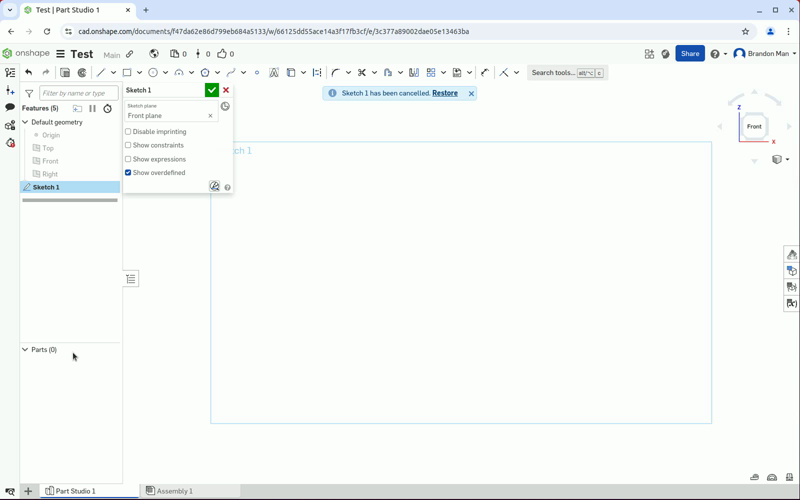
key(y)
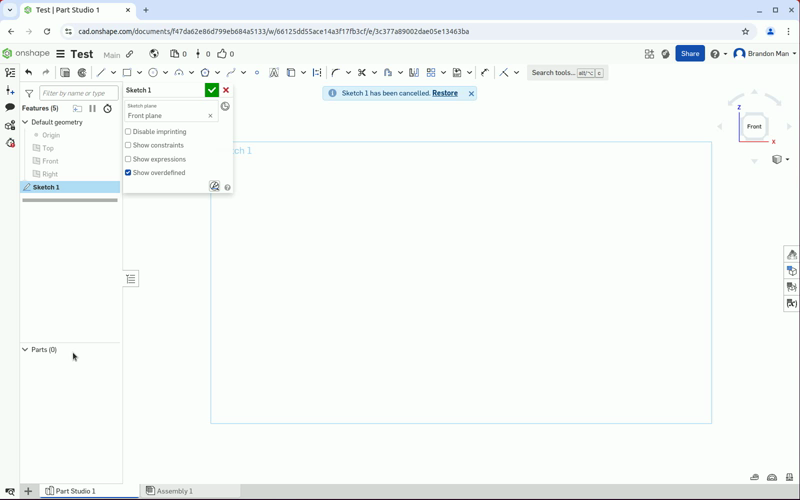
key(l)
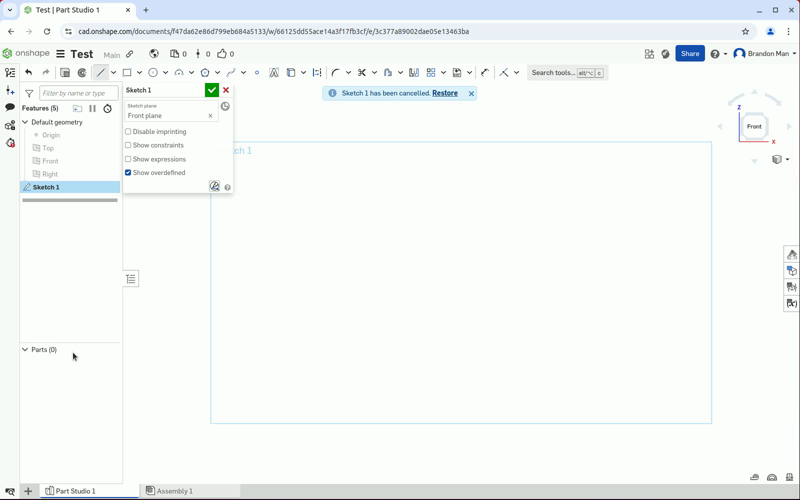
key_down(shift)
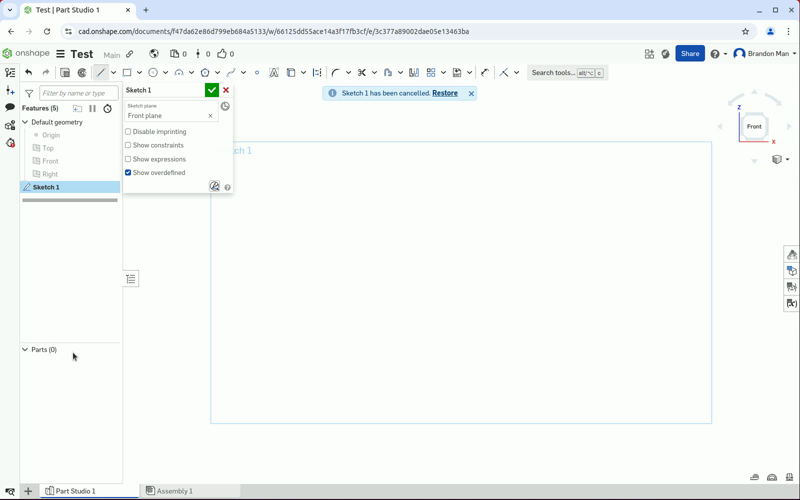
mouse_move(370, 282)
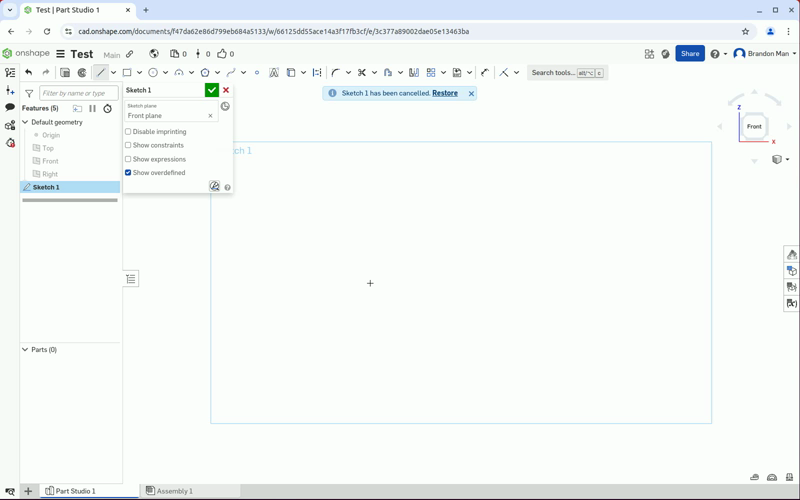
click(370, 282)
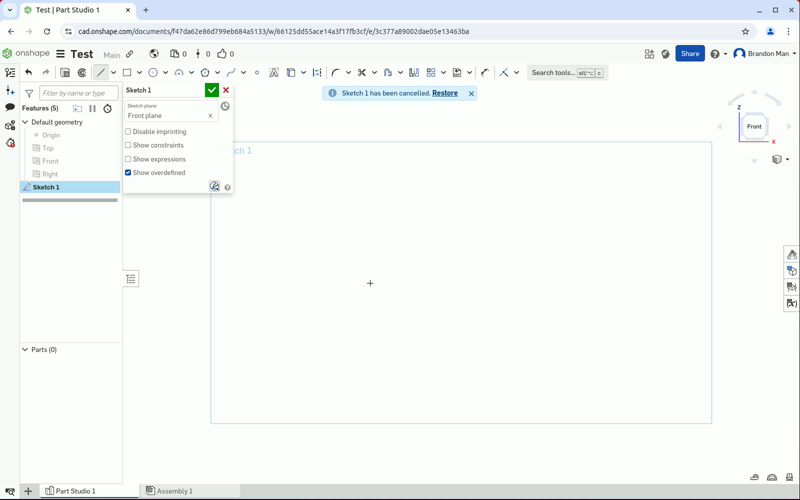
key_up(shift)
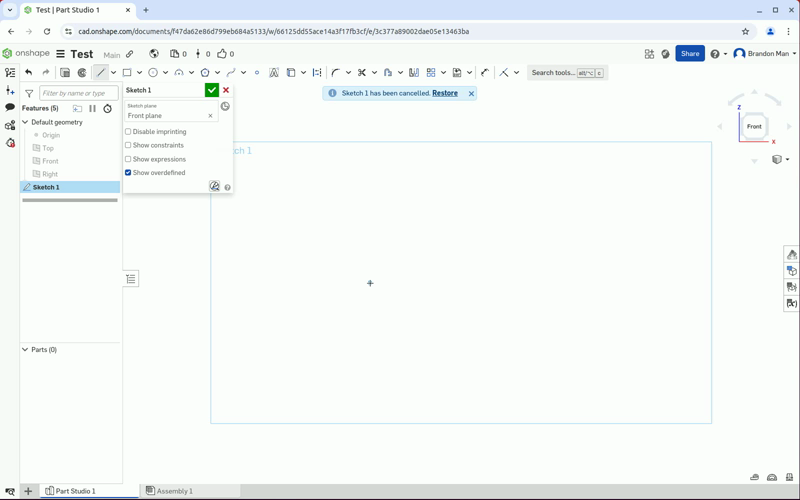
key_down(shift)
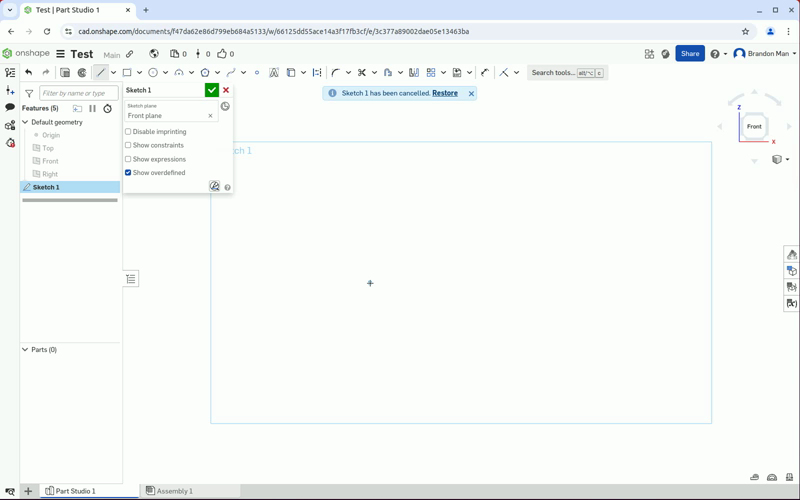
mouse_move(461, 282)
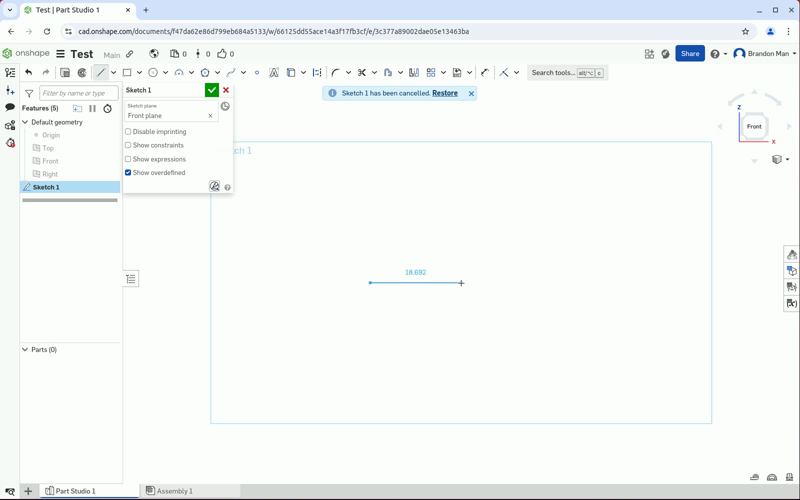
click(461, 282)
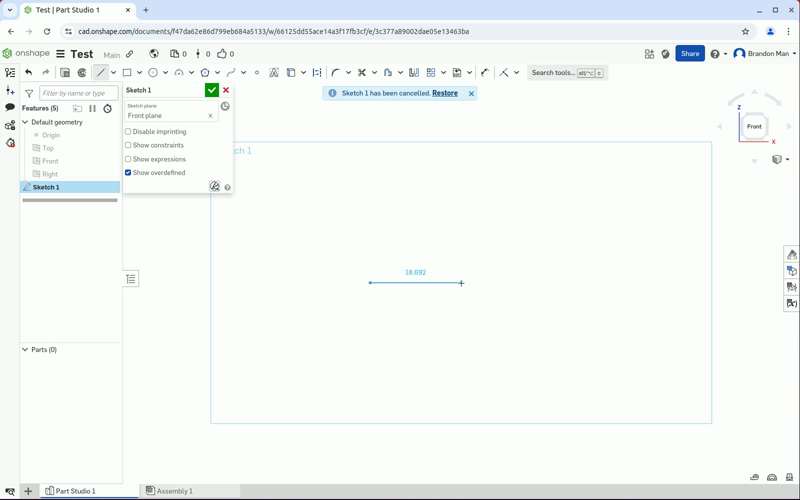
key_up(shift)
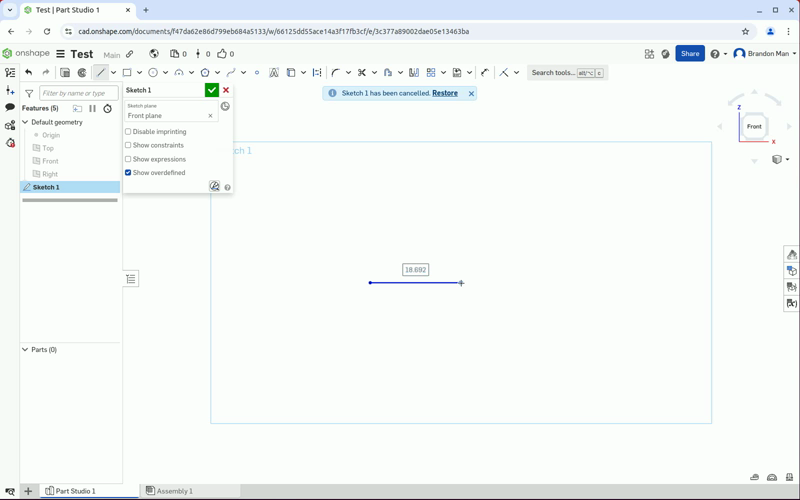
key_down(shift)
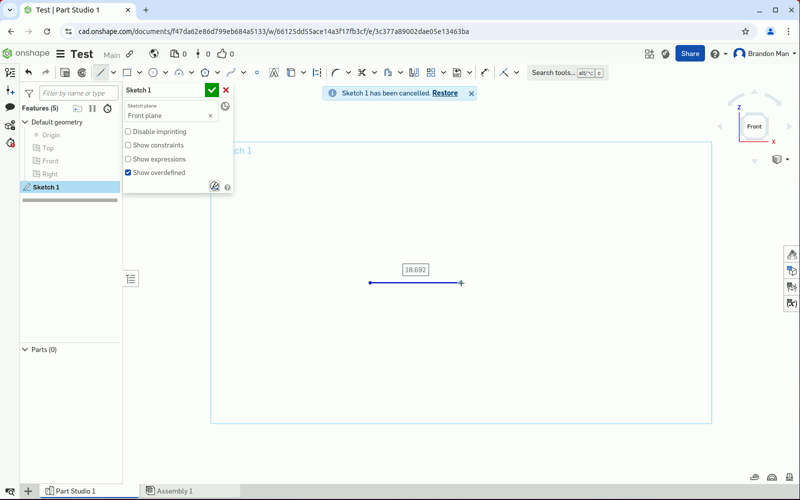
mouse_move(461, 192)
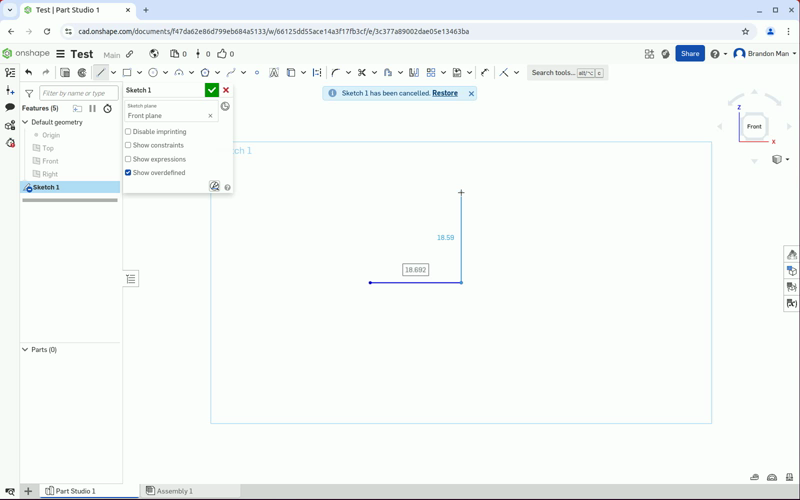
click(461, 192)
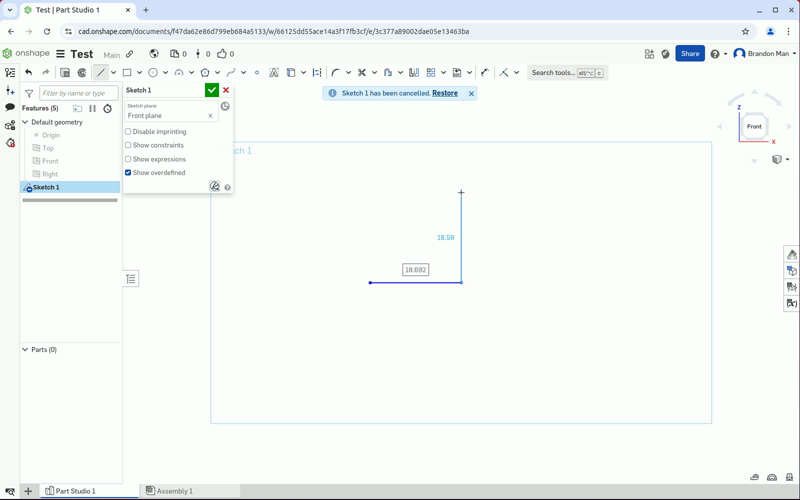
key_up(shift)
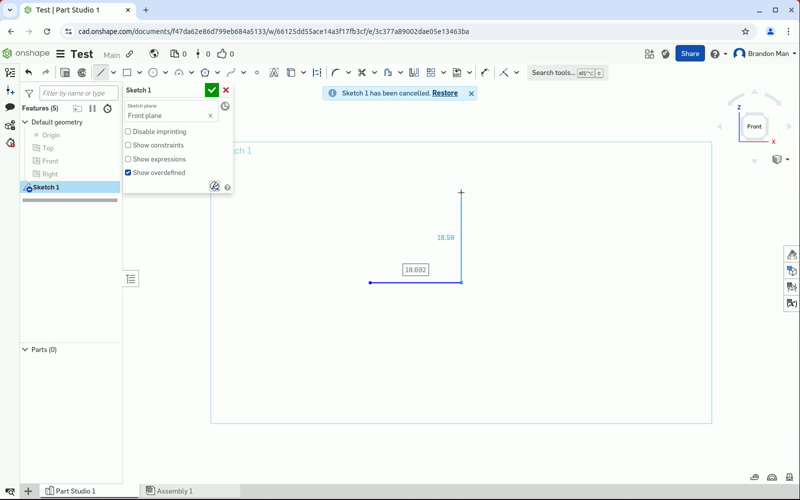
key_down(shift)
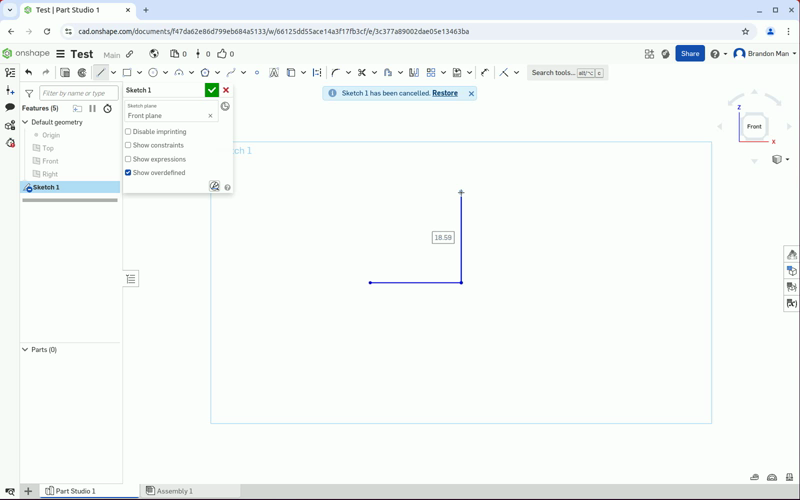
mouse_move(370, 192)
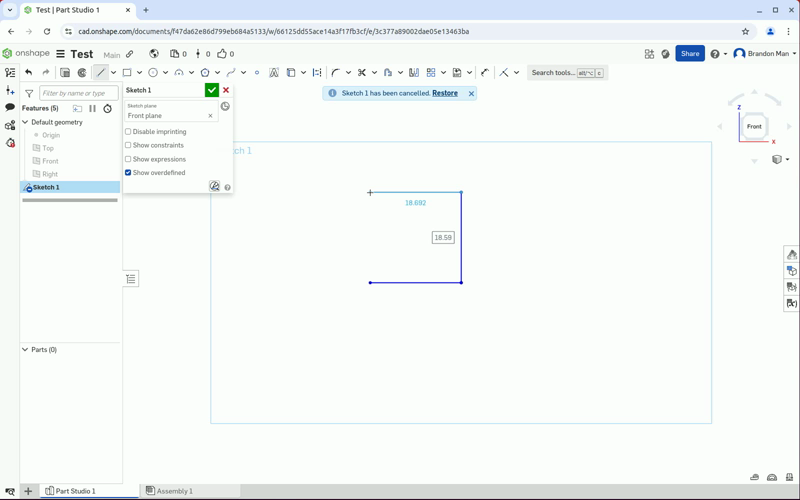
click(370, 192)
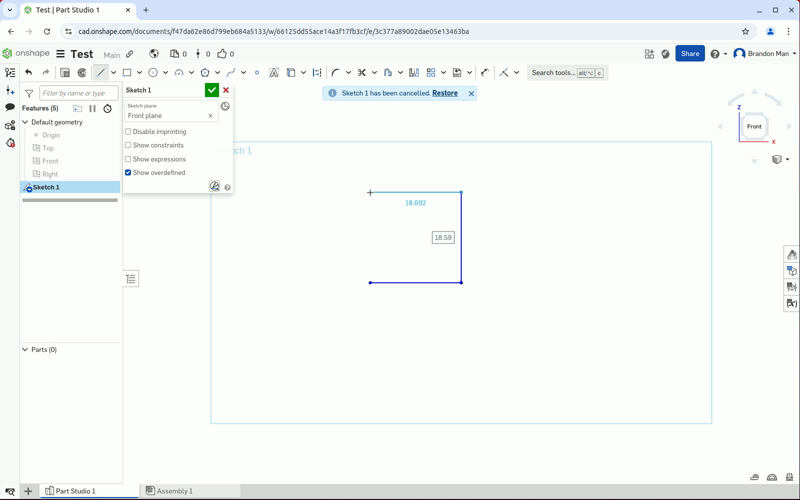
key_up(shift)
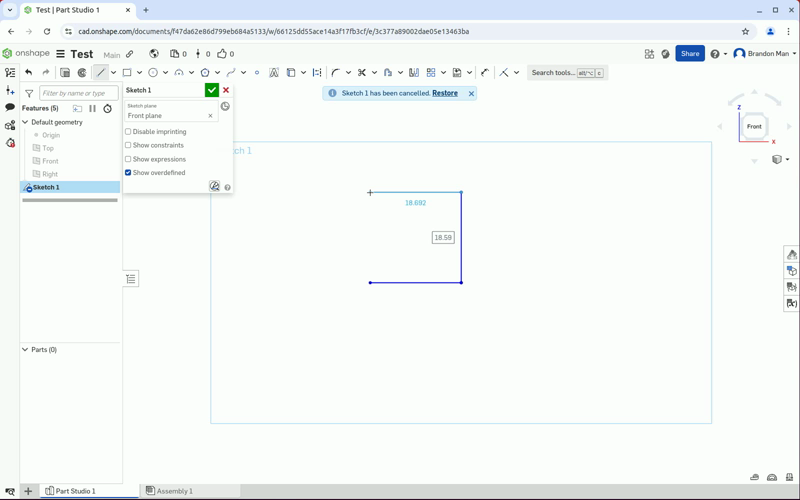
key_down(shift)
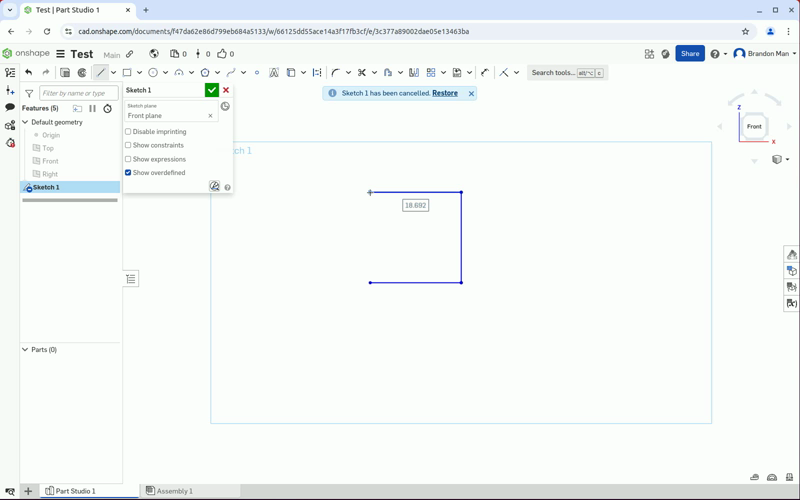
mouse_move(370, 282)
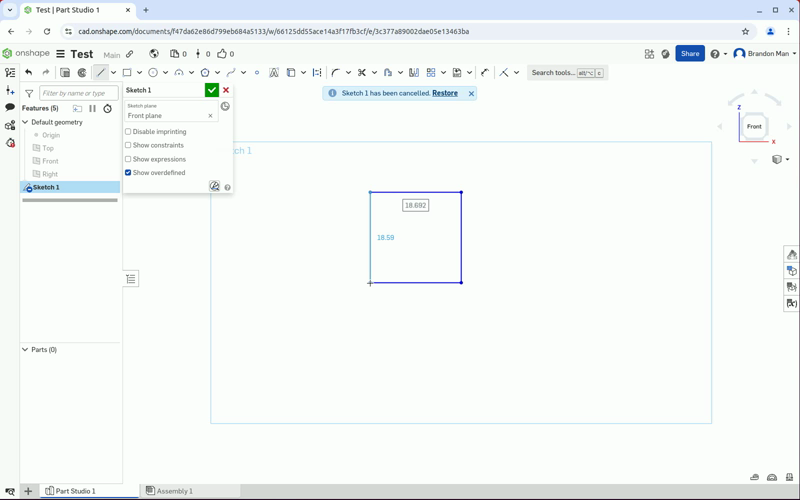
key_up(shift)
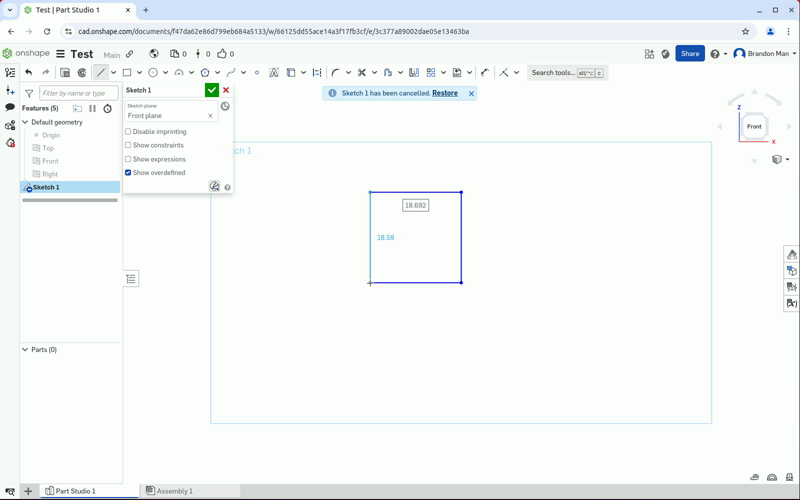
click(370, 282)
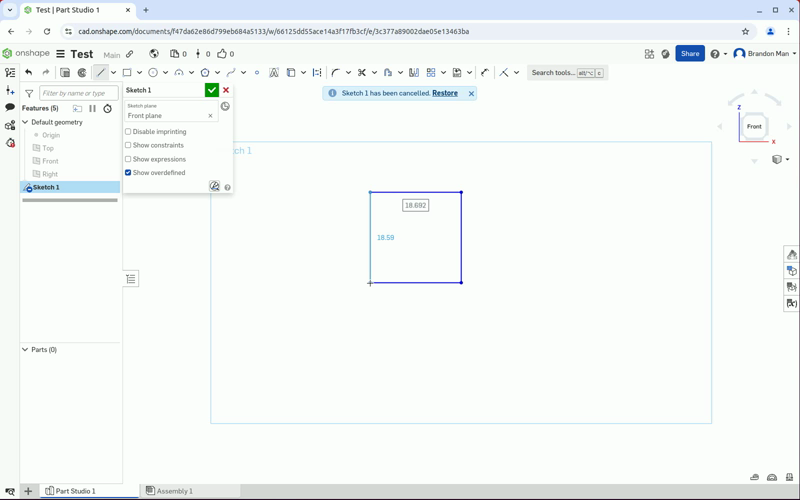
key(esc)
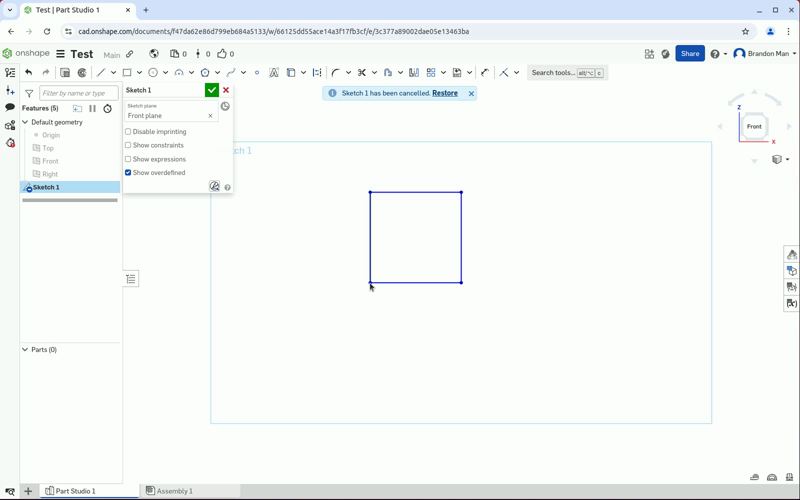
mouse_move(388, 242)
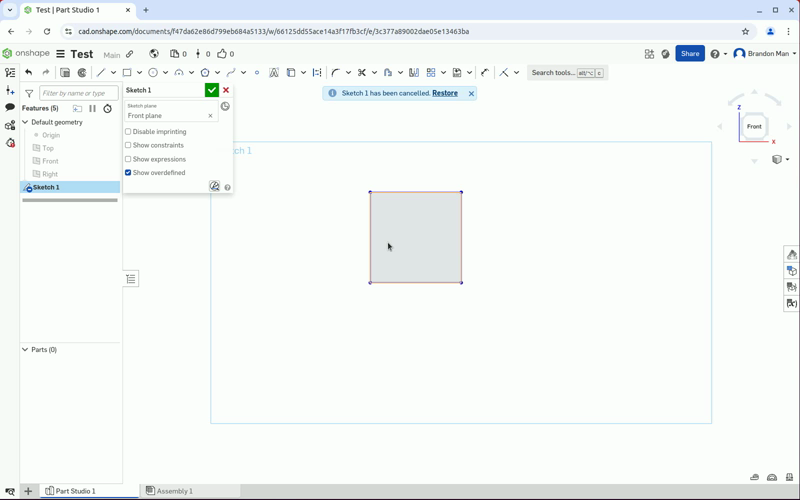
click(388, 242)
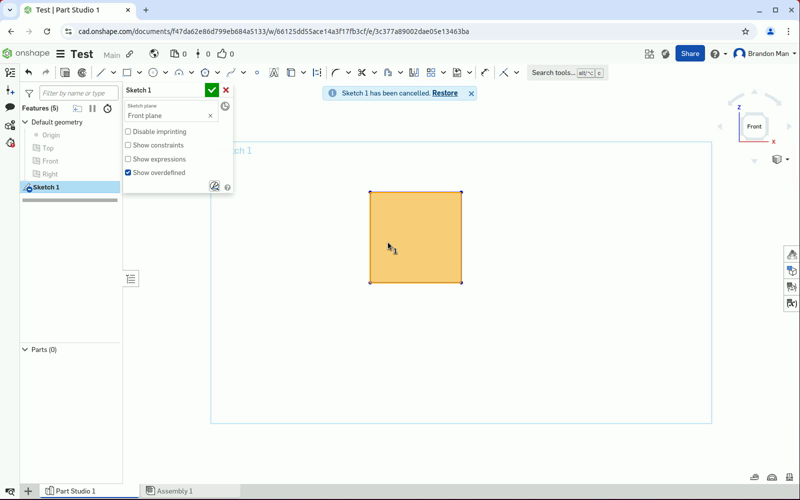
mouse_move(73, 352)
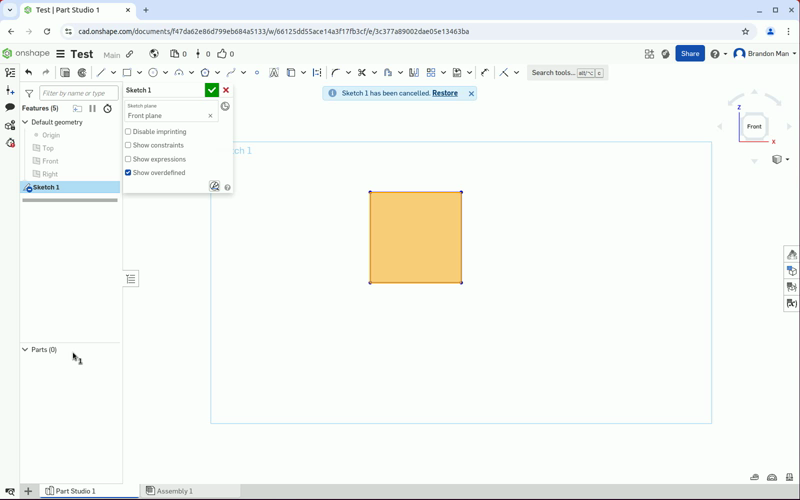
key(shift+y)
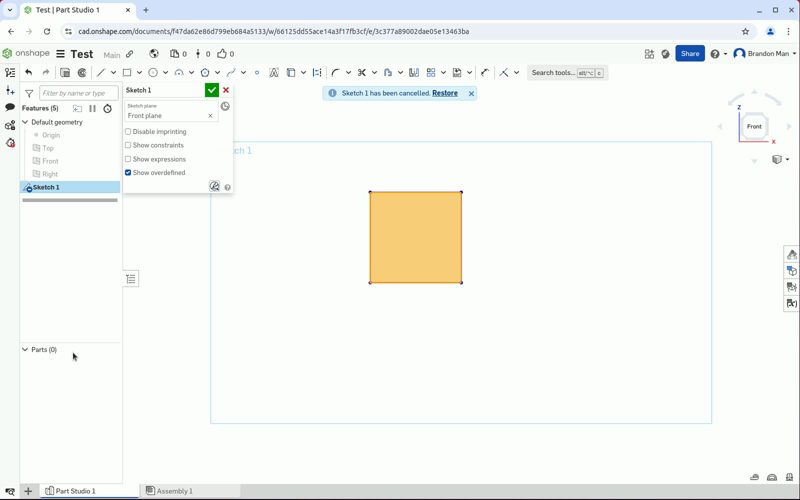
key(shift+e)
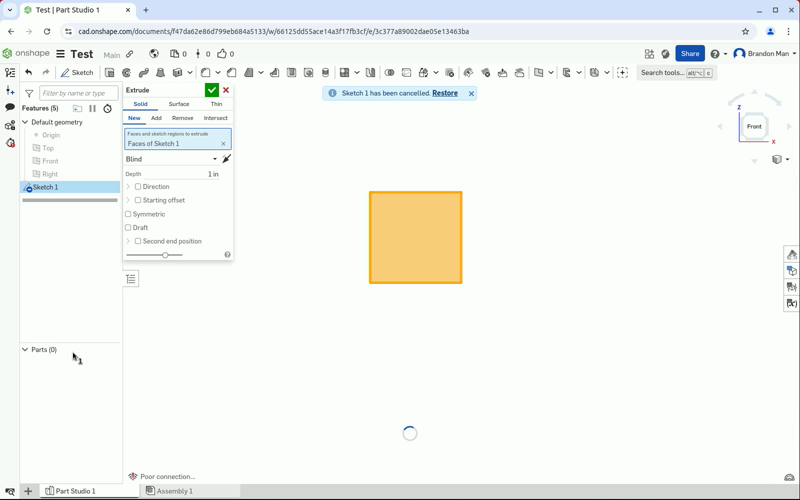
mouse_move(143, 106)
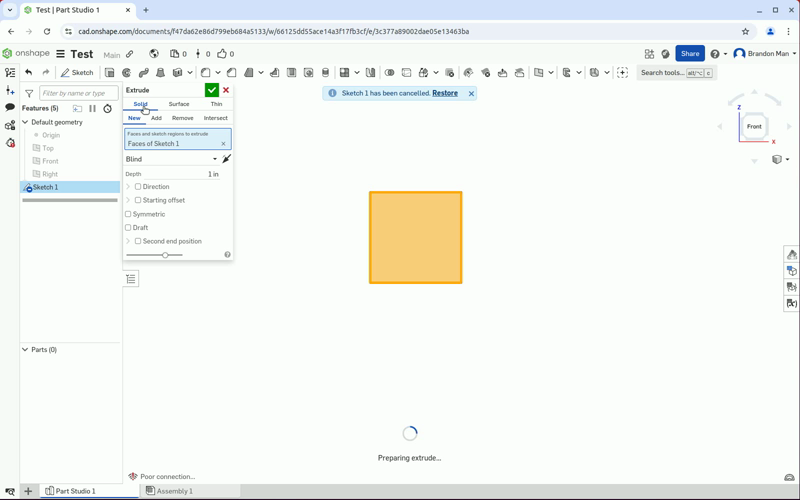
click(143, 106)
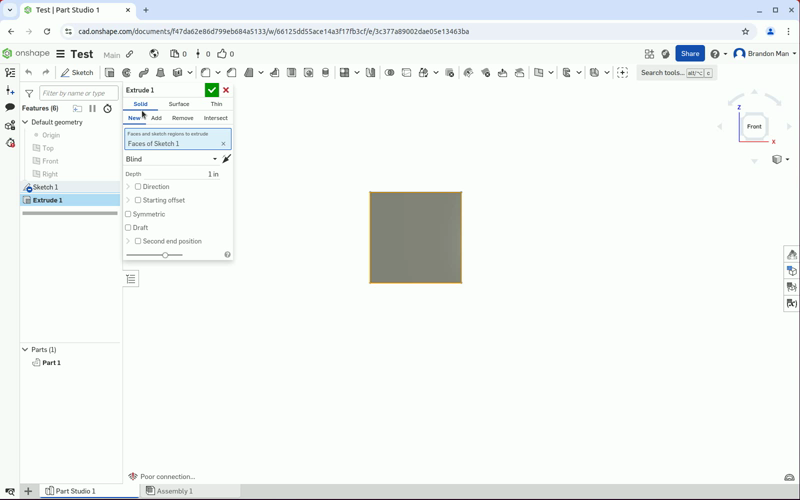
mouse_move(137, 120)
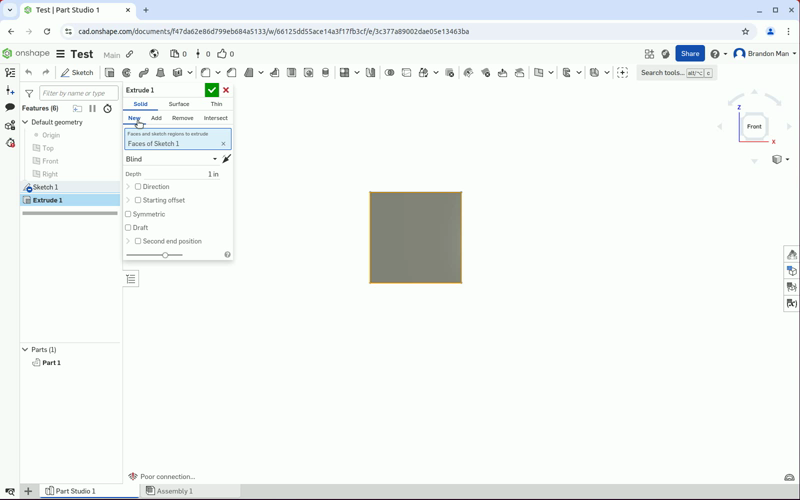
click(137, 120)
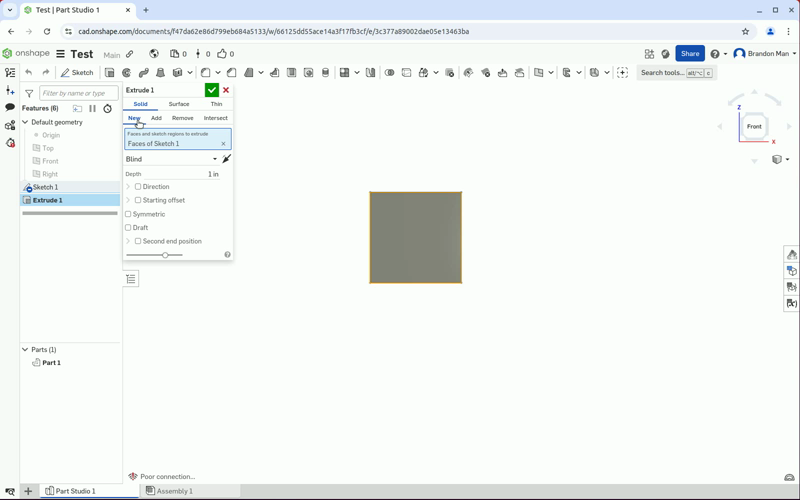
key(tab, 4)
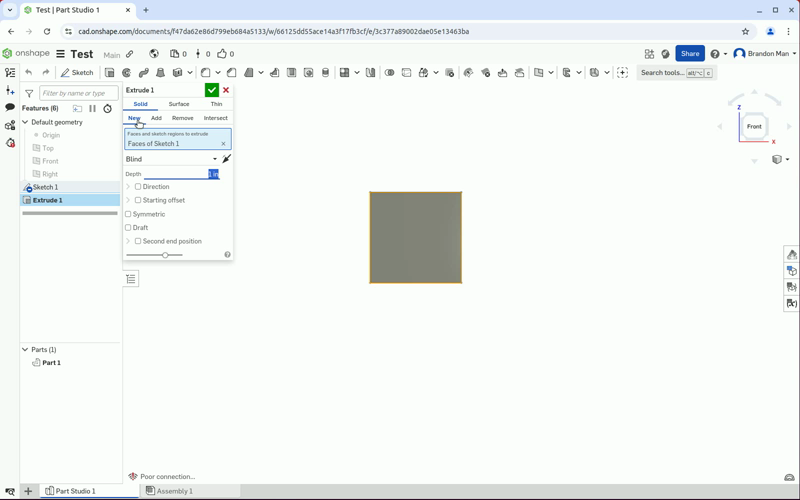
text(18.535)
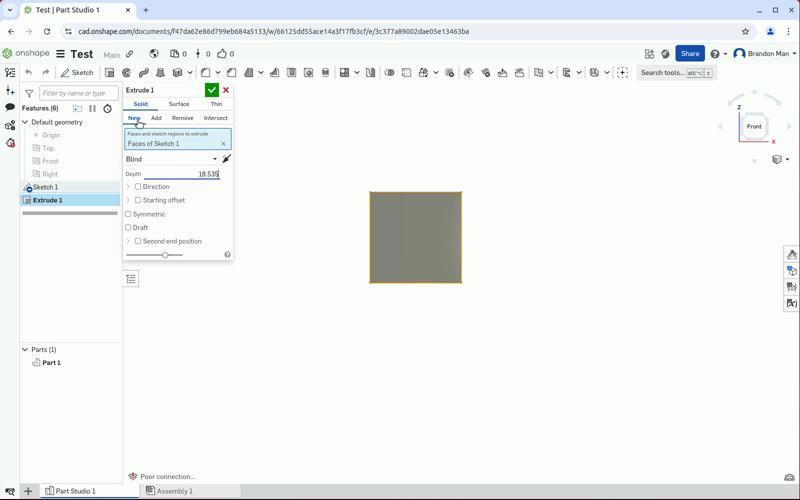
key(enter)
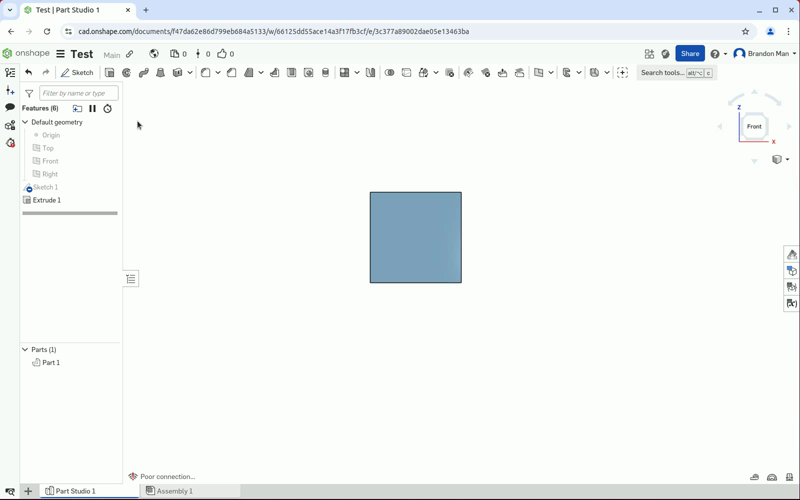
key(shift+h)
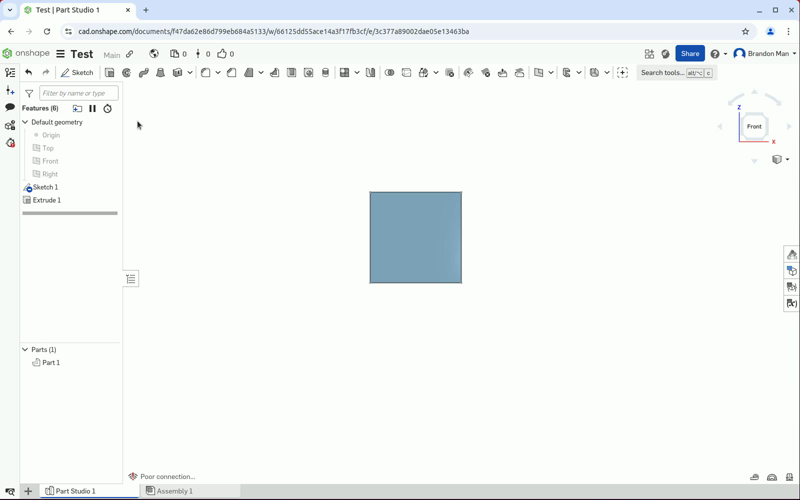
key(shift+h)
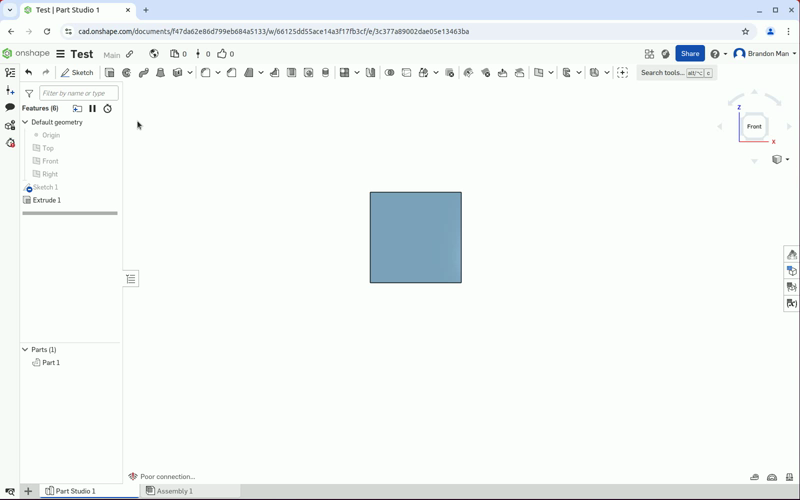
mouse_move(73, 189)
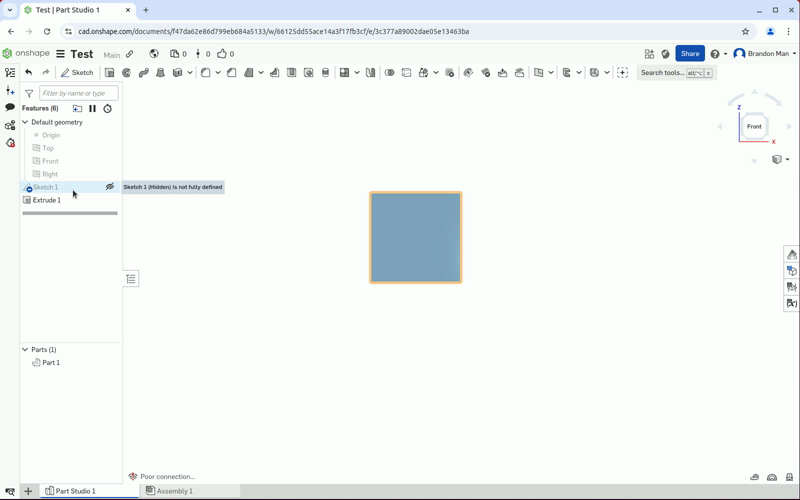
click(73, 189)
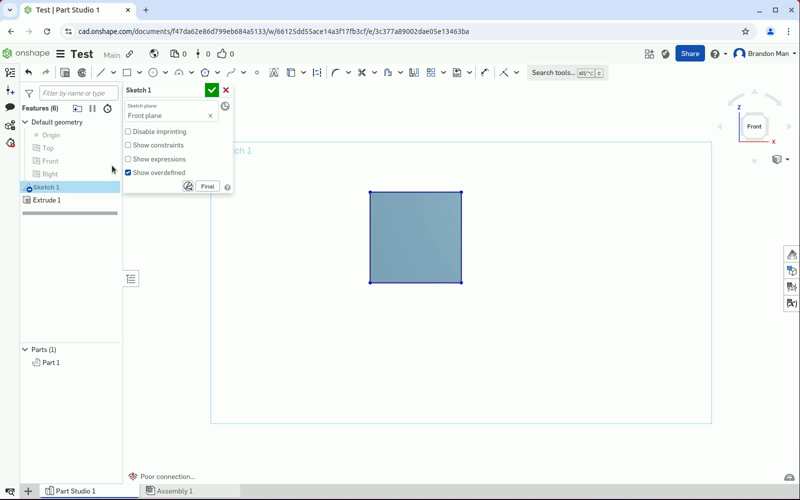
mouse_move(229, 92)
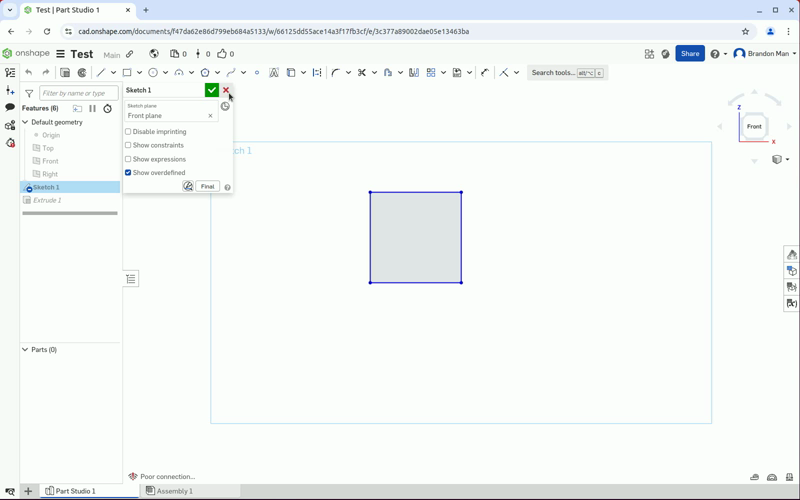
click(229, 92)
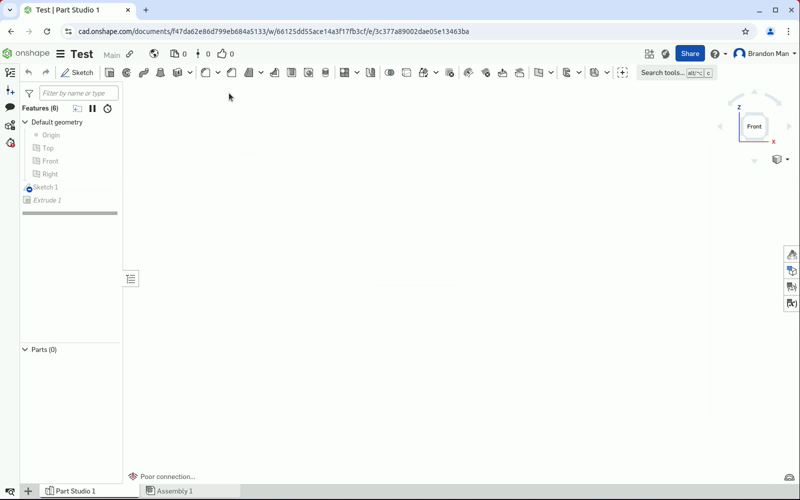
mouse_move(541, 75)
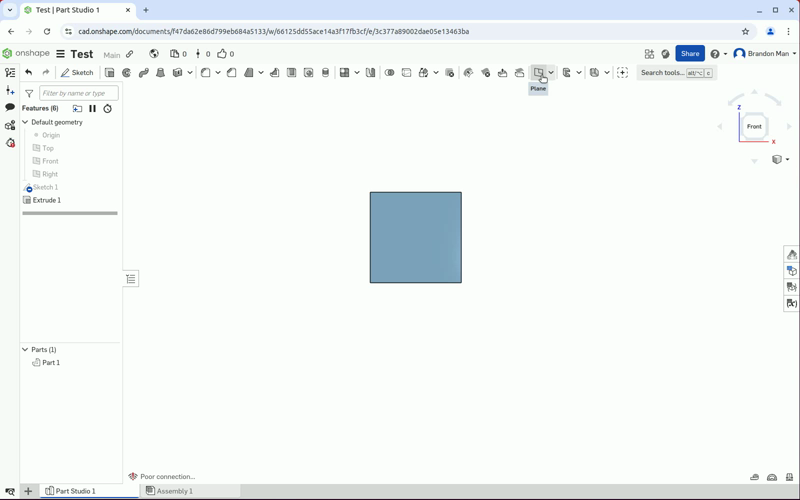
click(541, 75)
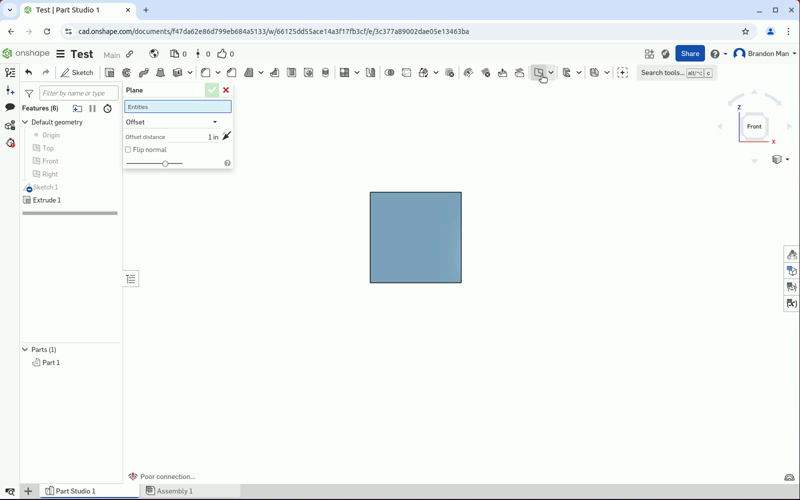
mouse_move(73, 163)
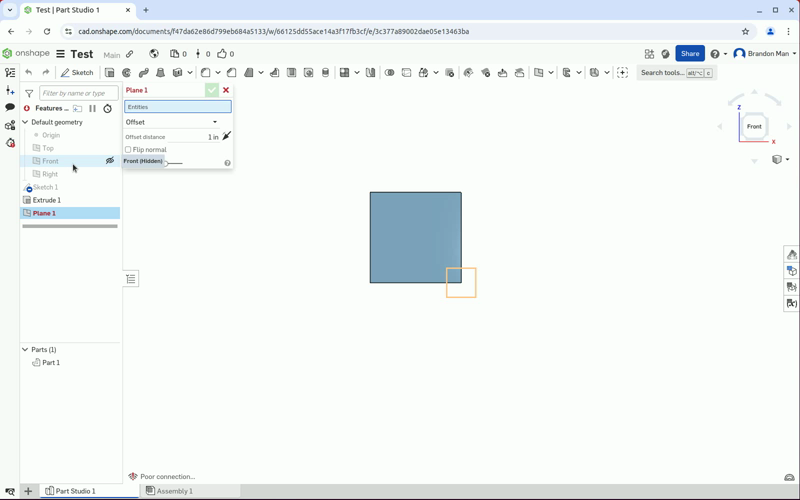
click(73, 163)
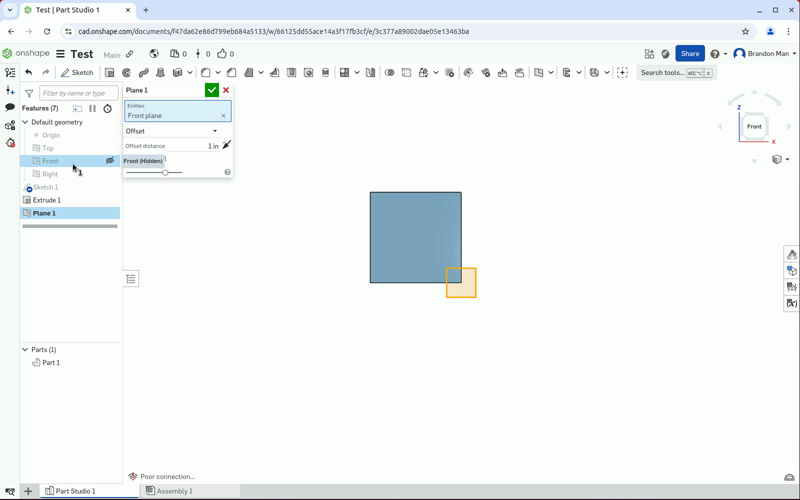
key(tab, 2)
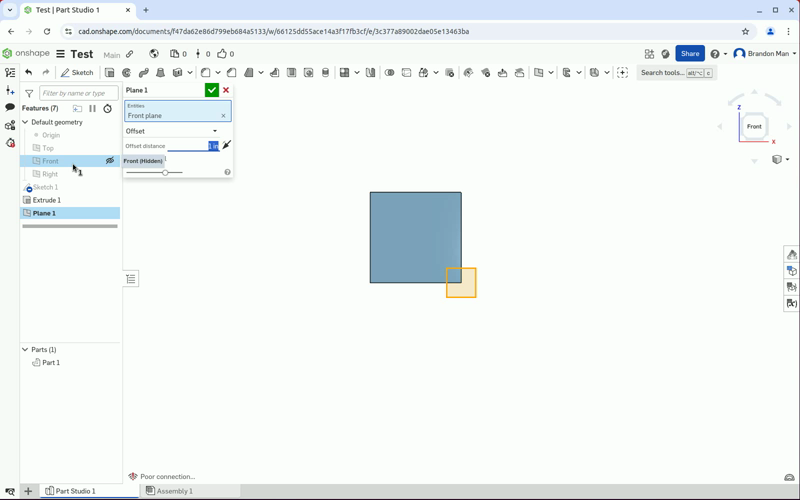
text(18.548)
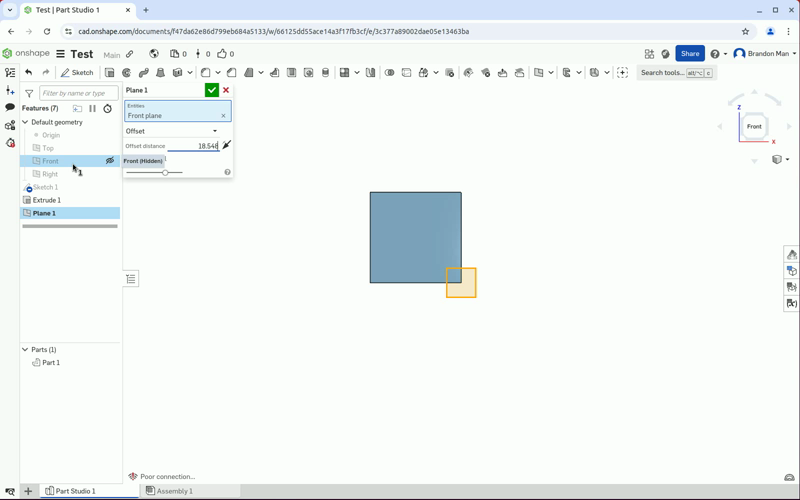
key(enter, 2)
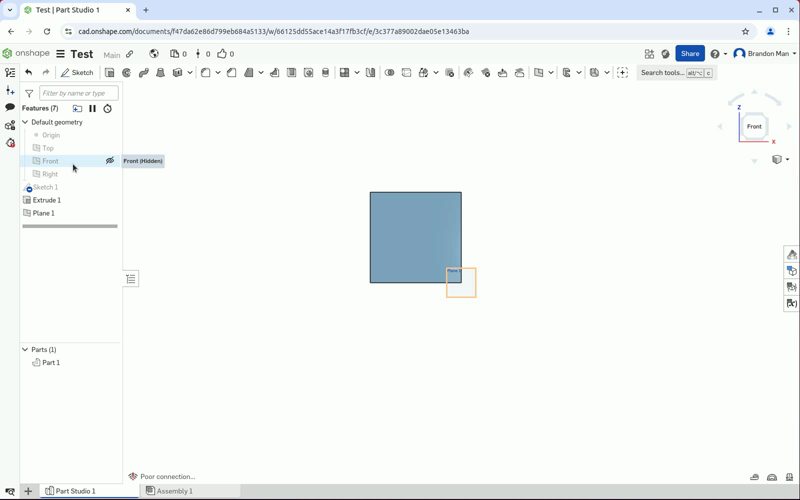
key(shift+s)
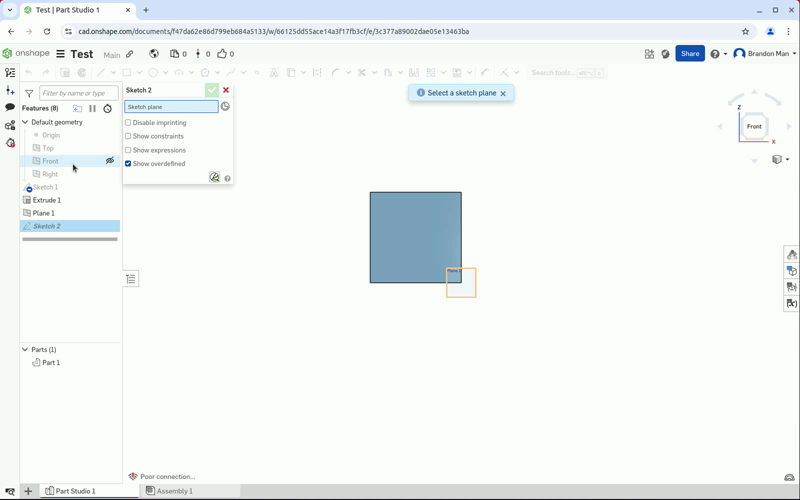
mouse_move(73, 215)
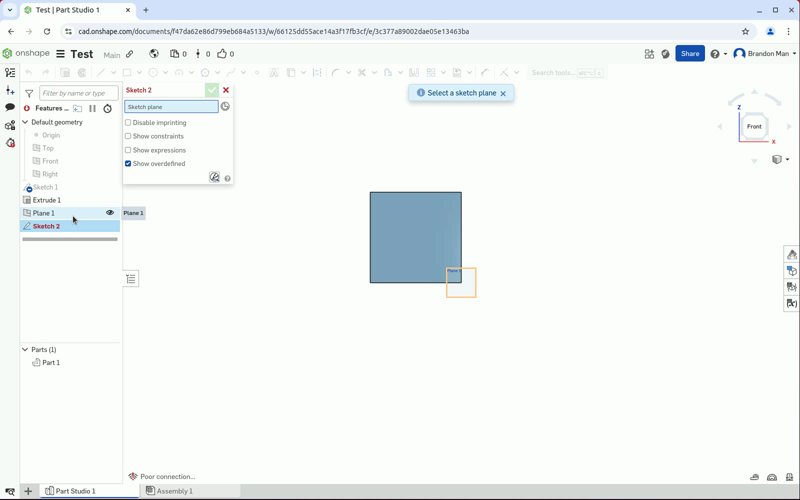
click(73, 215)
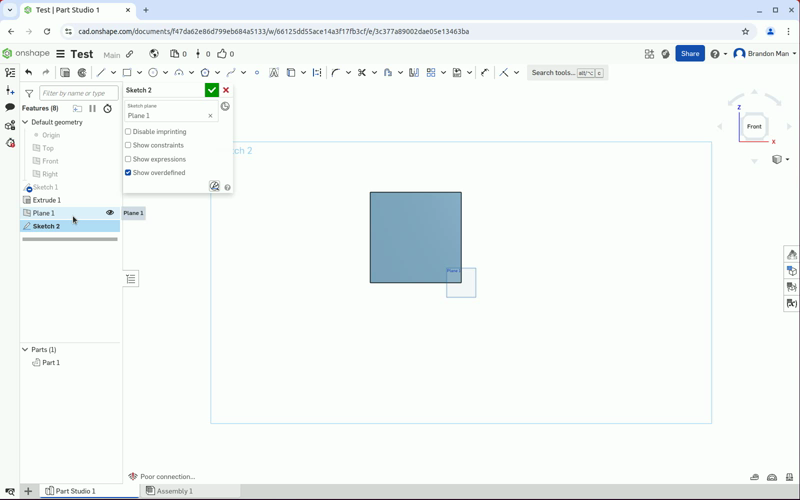
mouse_move(73, 352)
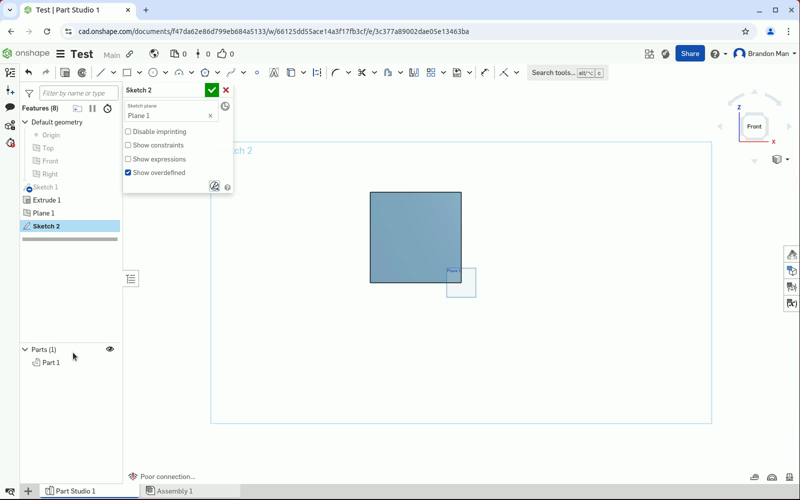
key(y)
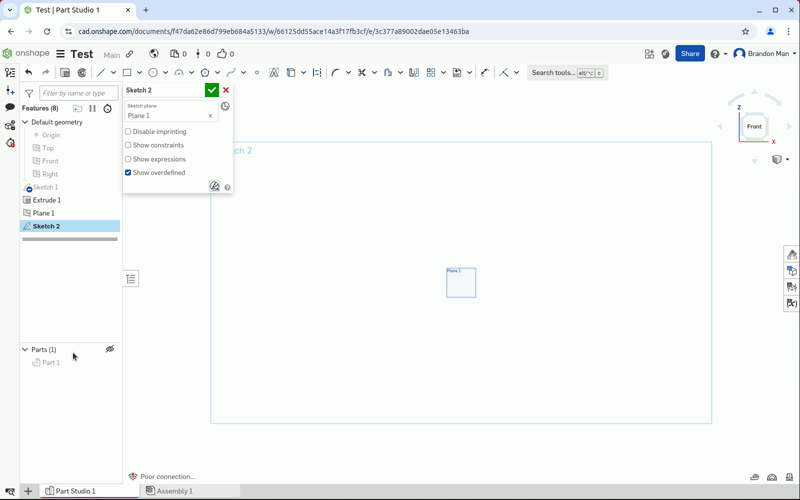
key(c)
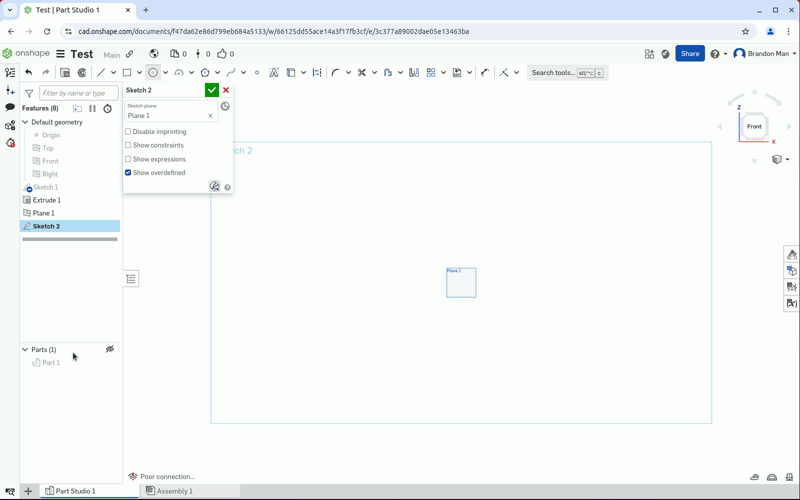
key_down(shift)
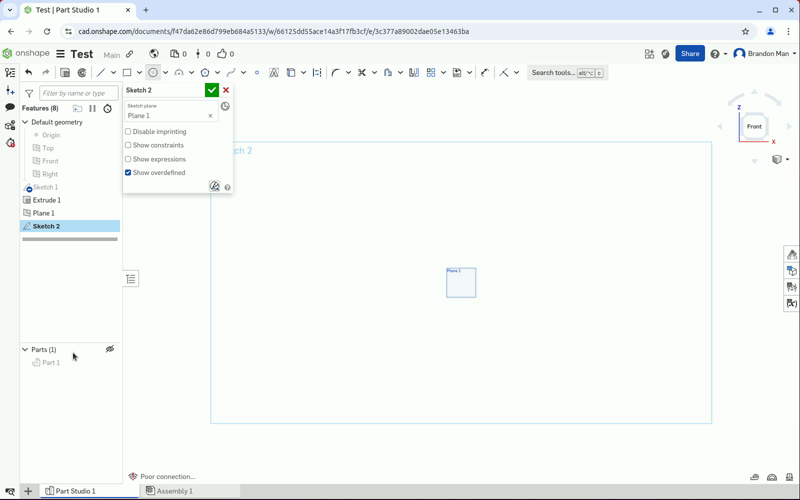
mouse_move(414, 239)
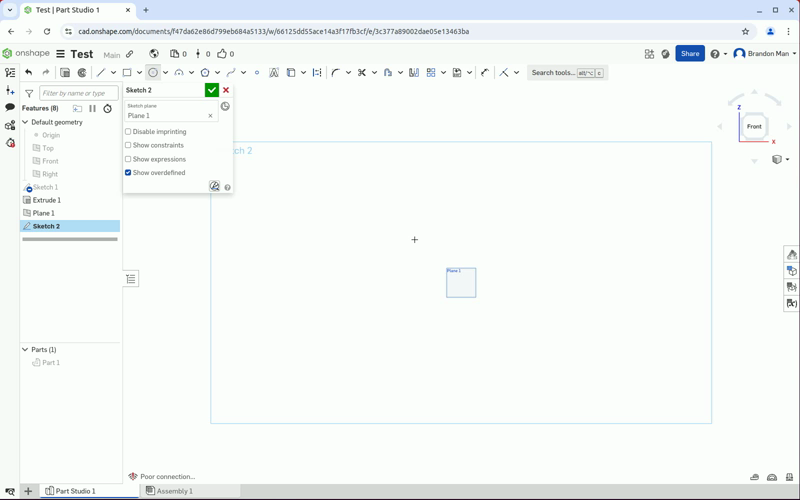
click(414, 239)
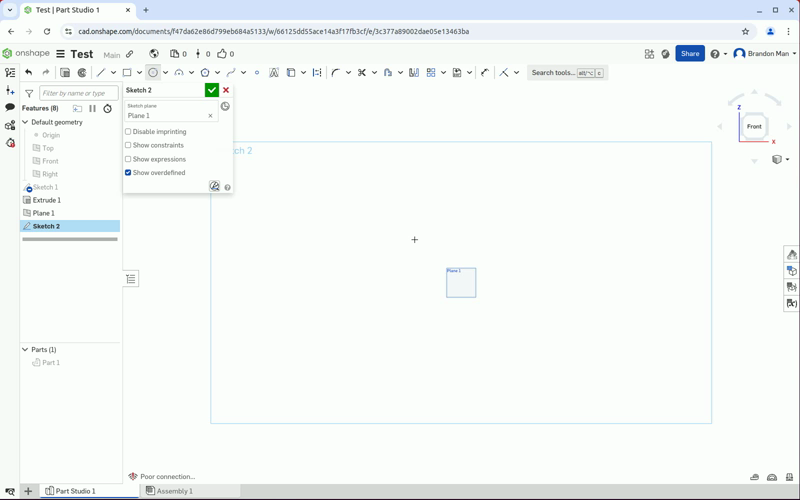
key_up(shift)
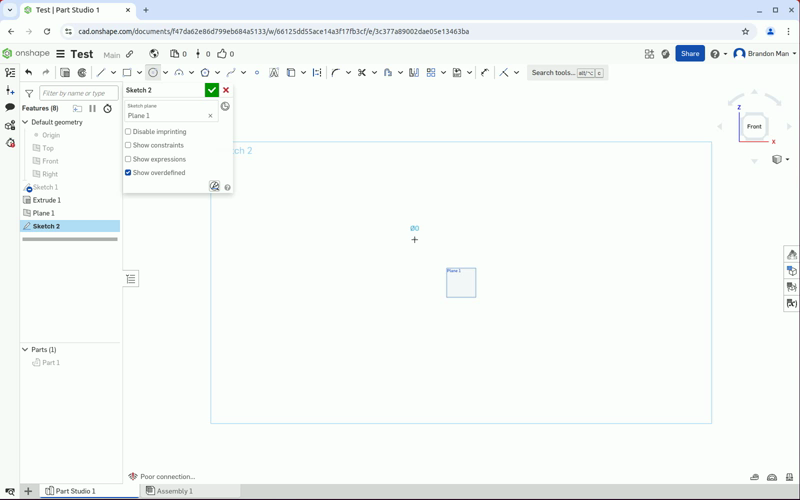
mouse_move(437, 239)
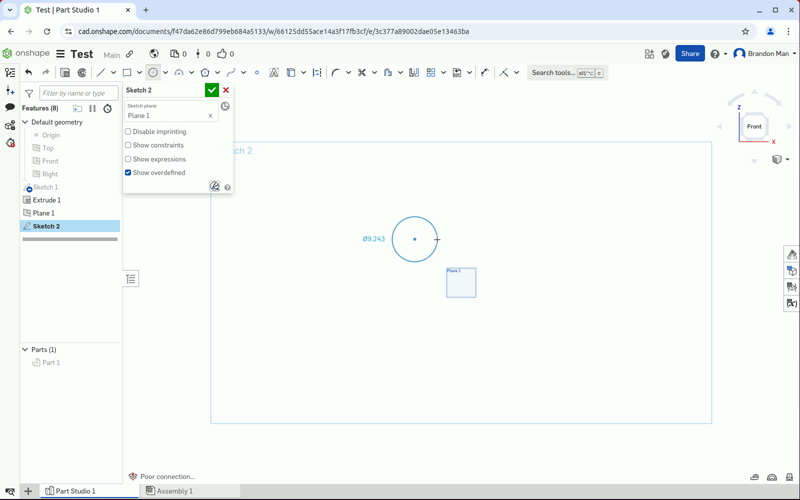
click(437, 239)
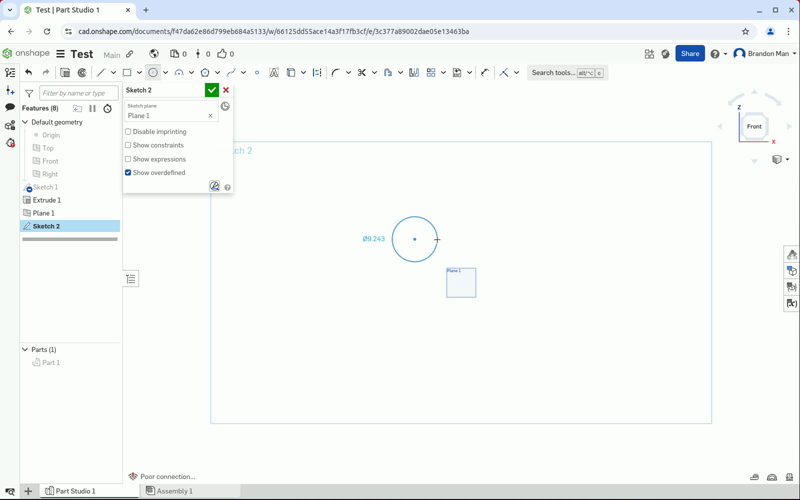
key(esc)
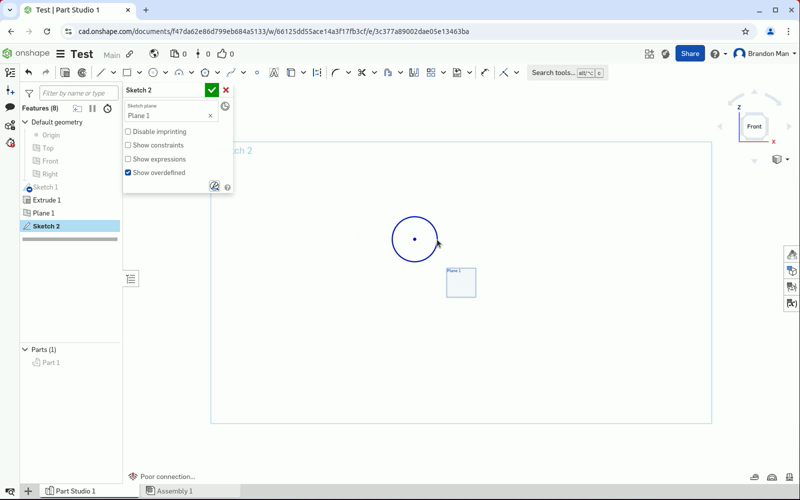
mouse_move(404, 246)
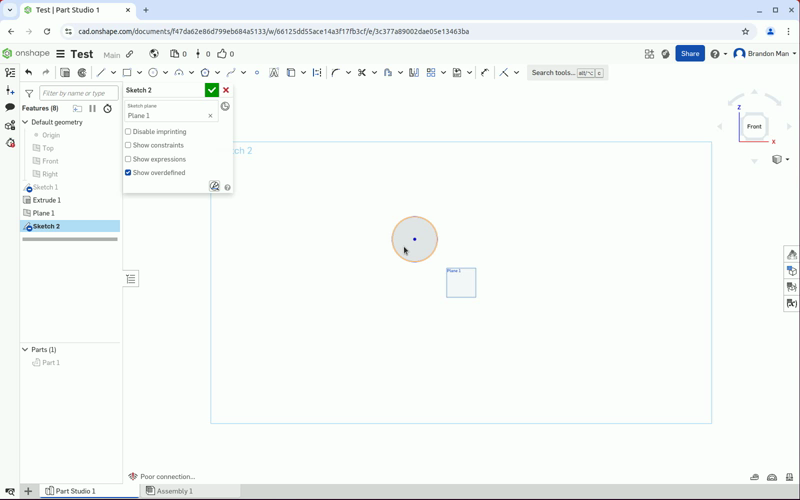
scroll(6)
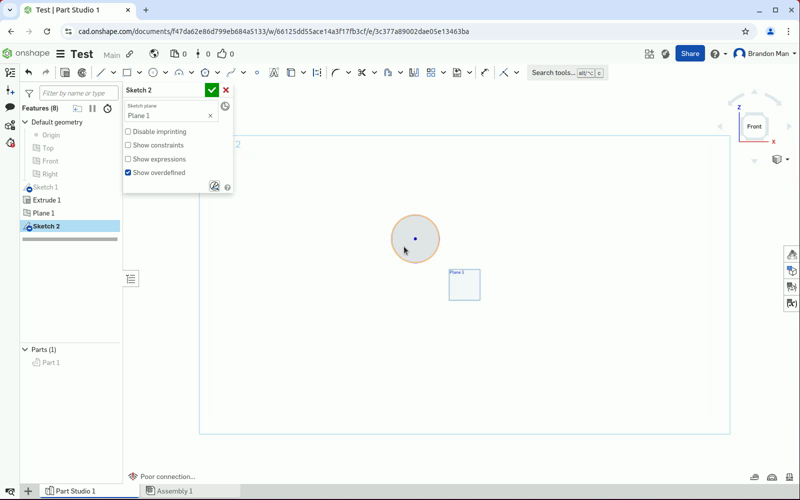
scroll(6)
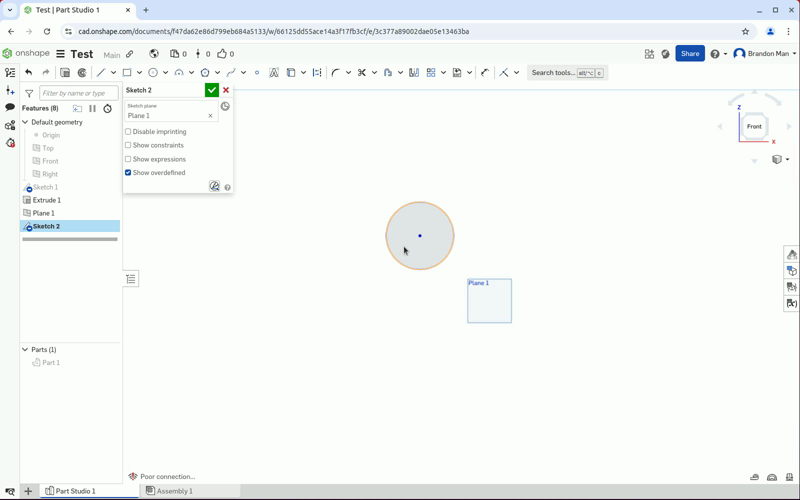
scroll(6)
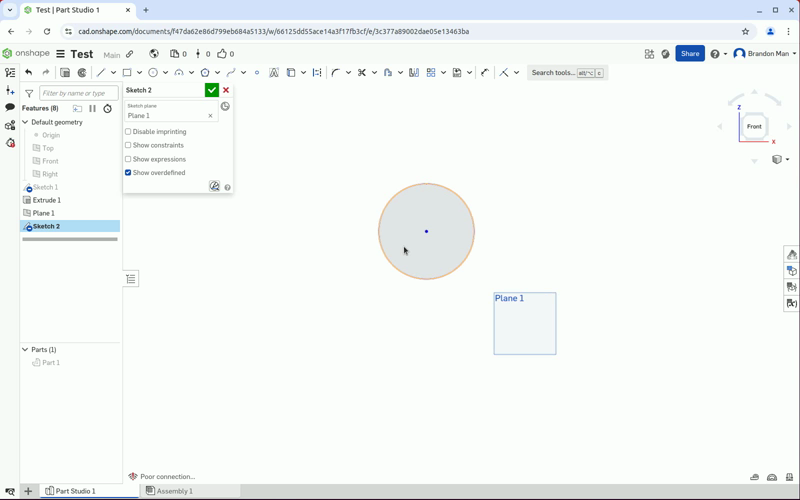
scroll(6)
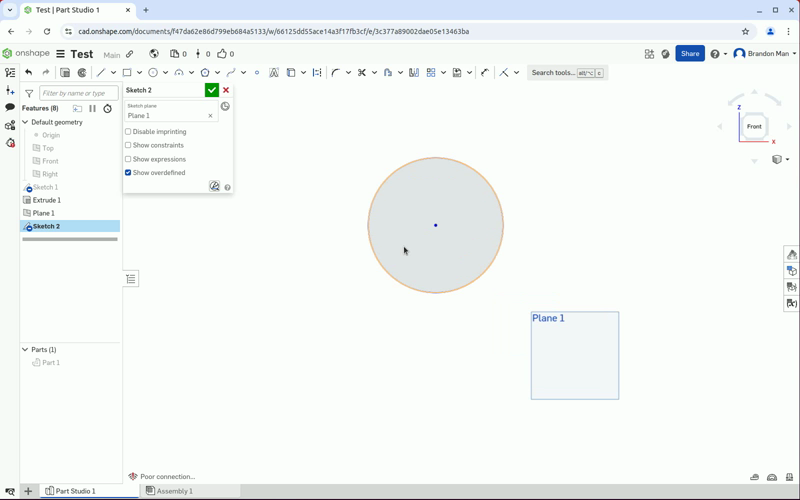
scroll(6)
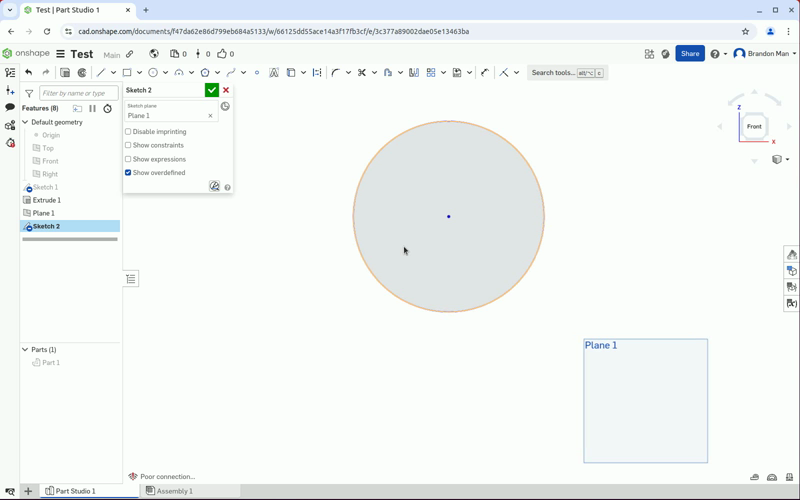
scroll(6)
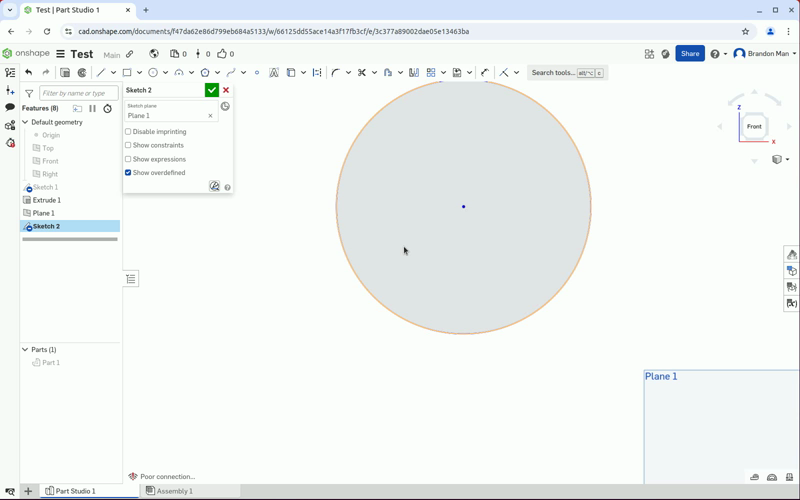
scroll(6)
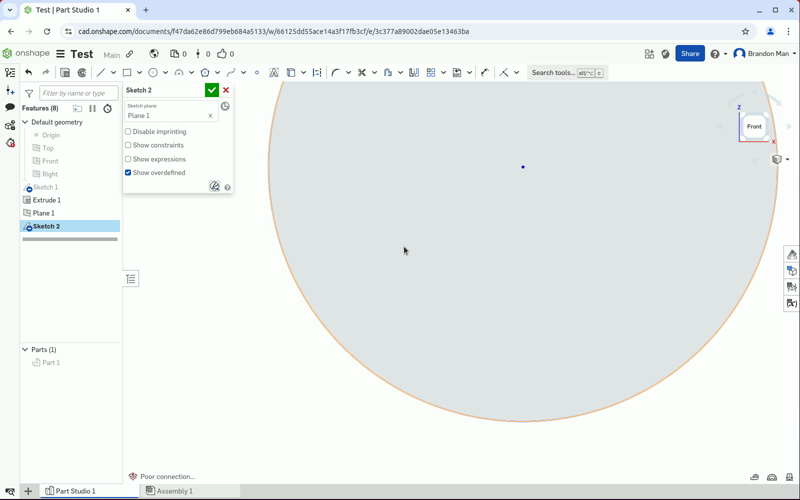
click(404, 246)
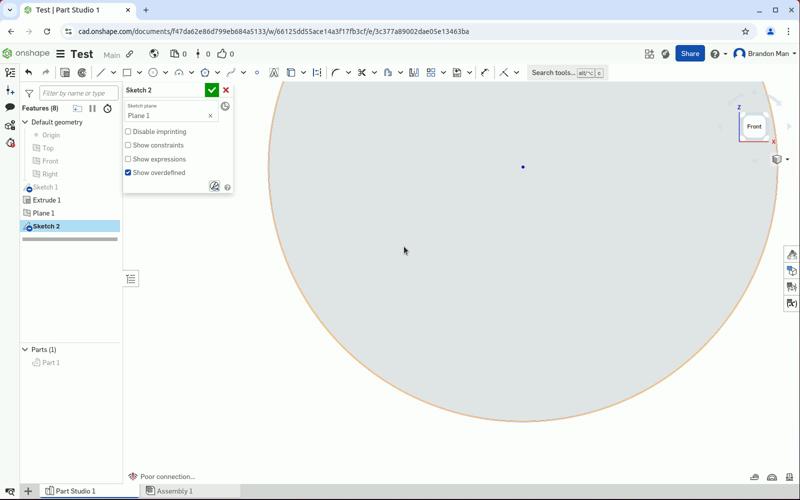
scroll(-6)
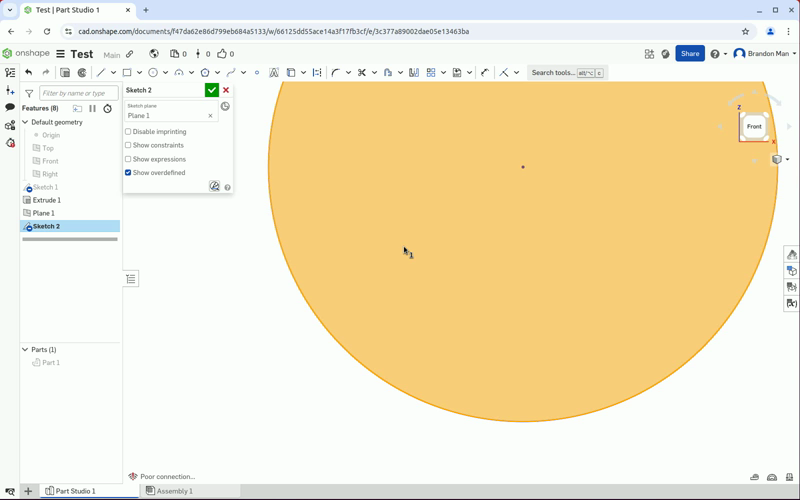
scroll(-6)
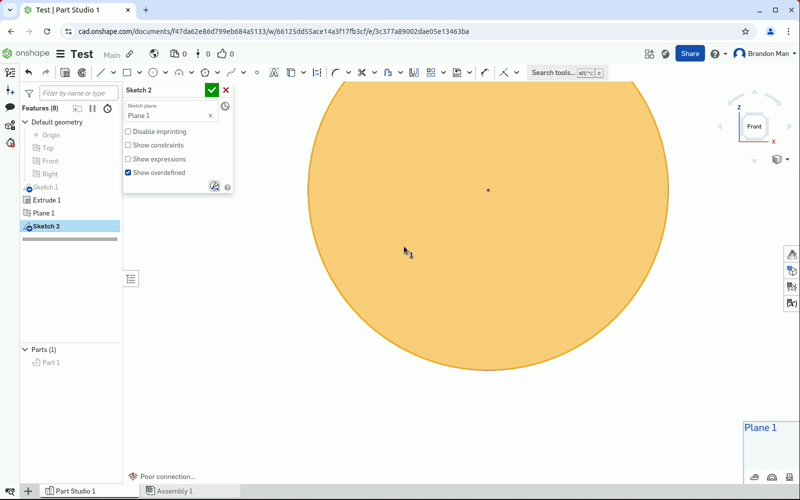
scroll(-6)
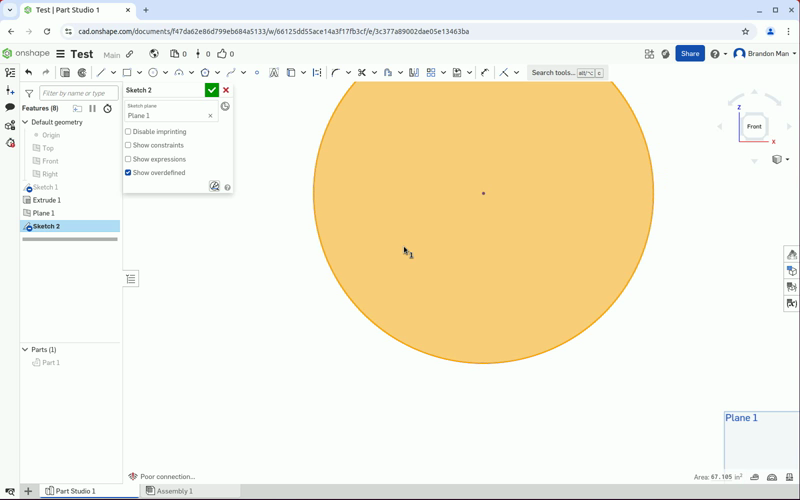
scroll(-6)
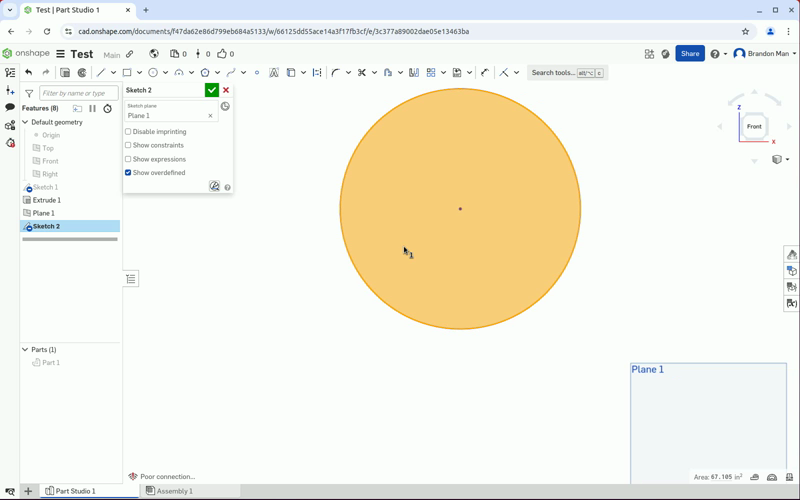
scroll(-6)
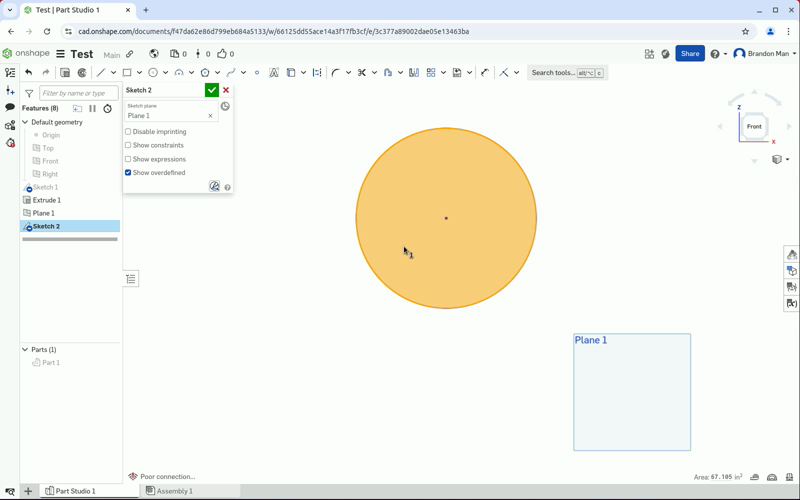
scroll(-6)
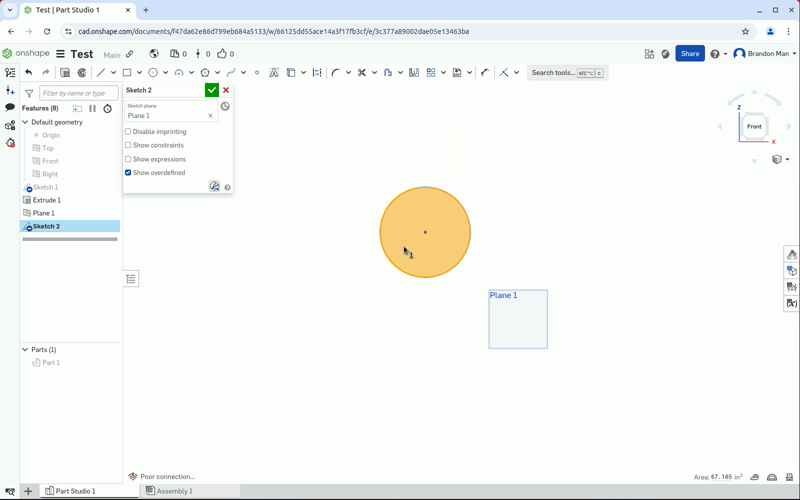
scroll(-6)
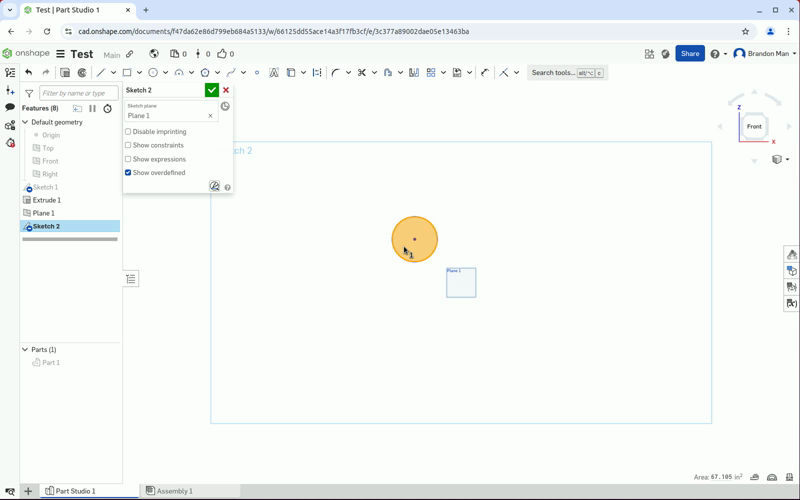
mouse_move(73, 352)
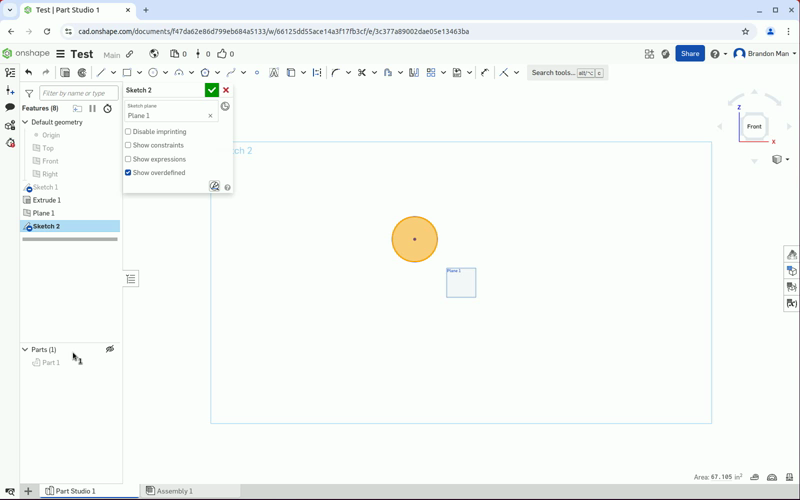
key(shift+y)
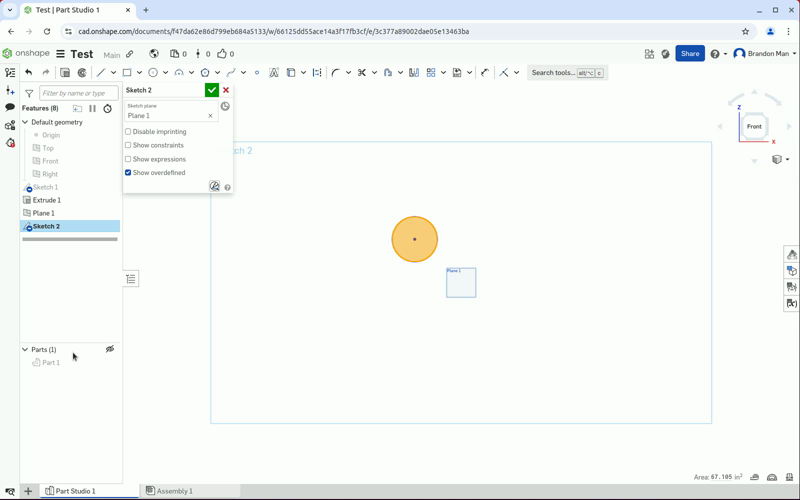
key(shift+e)
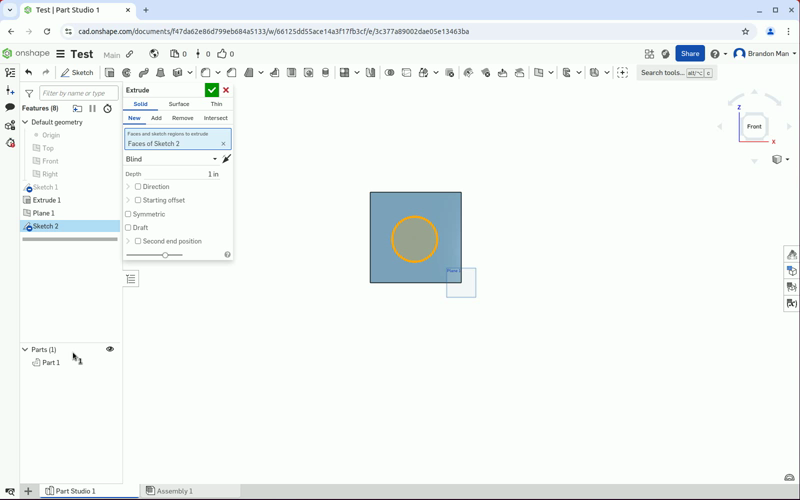
mouse_move(143, 106)
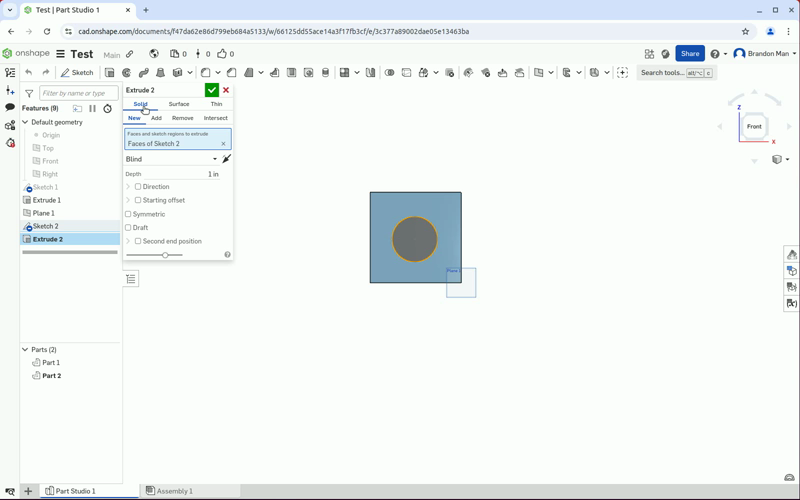
click(143, 106)
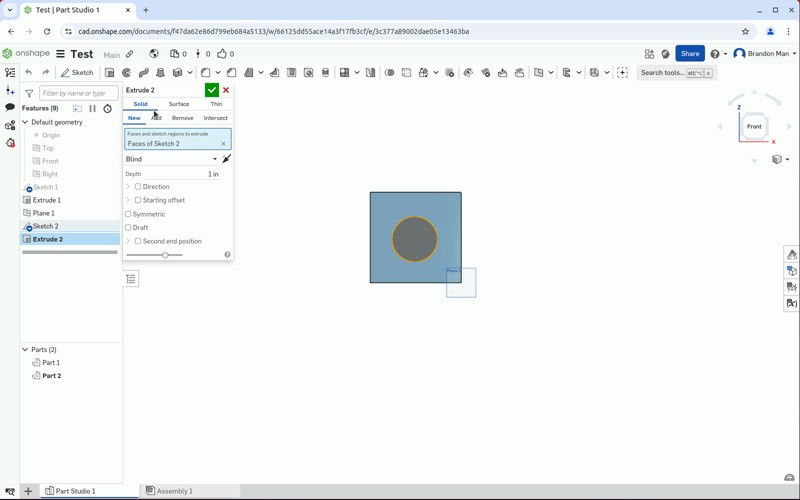
mouse_move(186, 120)
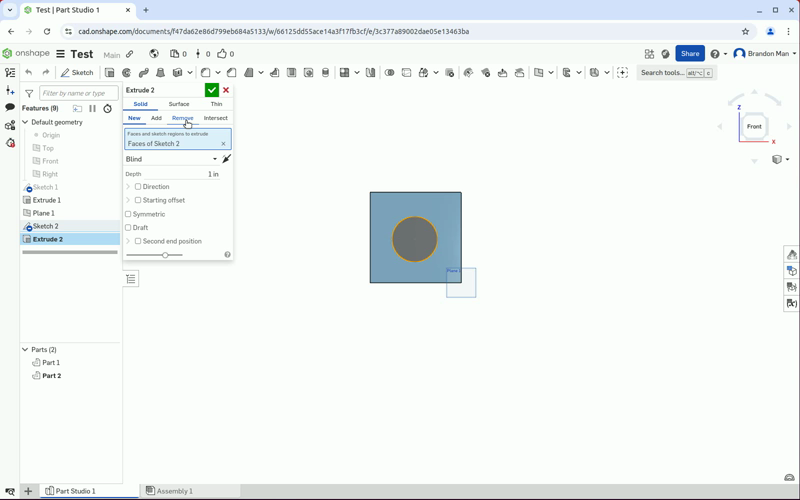
click(186, 120)
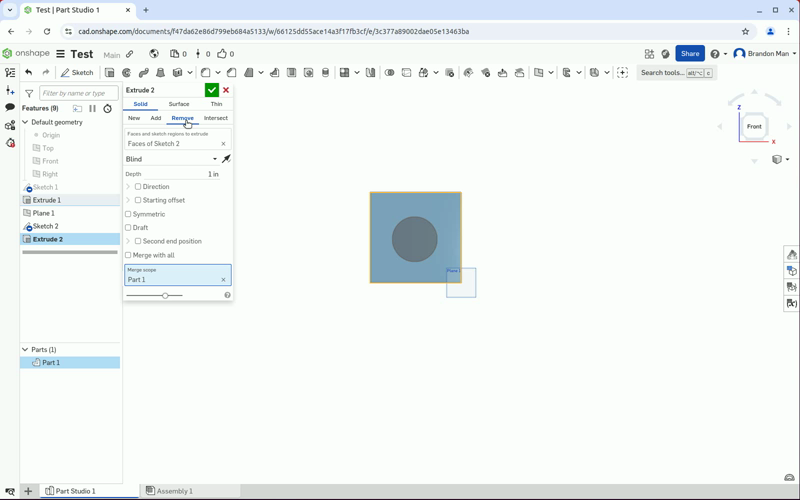
key(tab, 4)
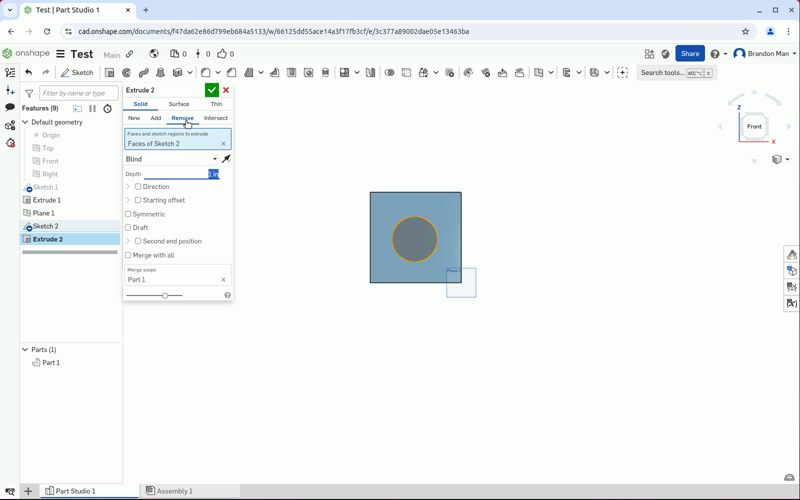
text(22.145)
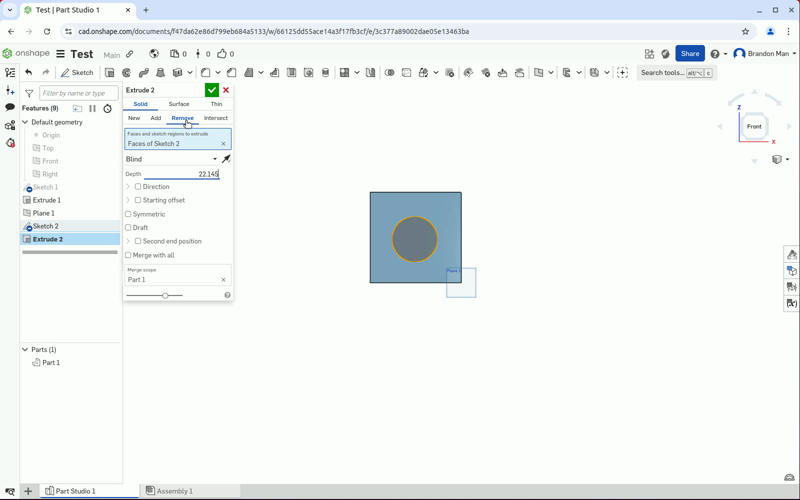
key(tab, 6)
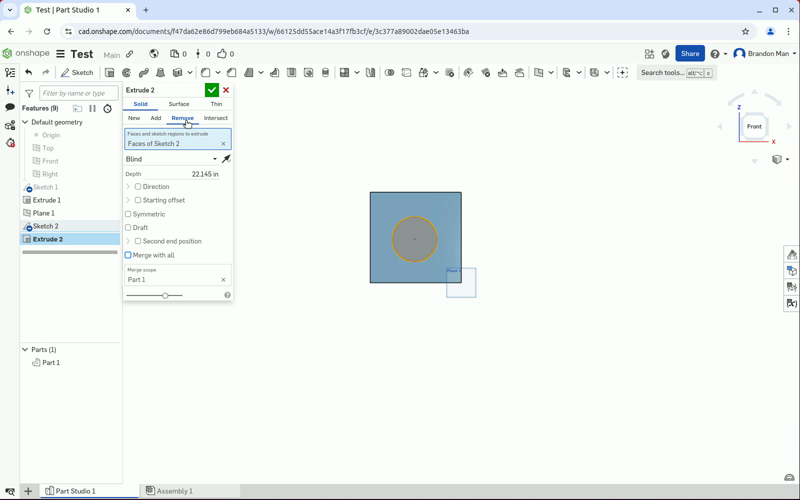
key(space)
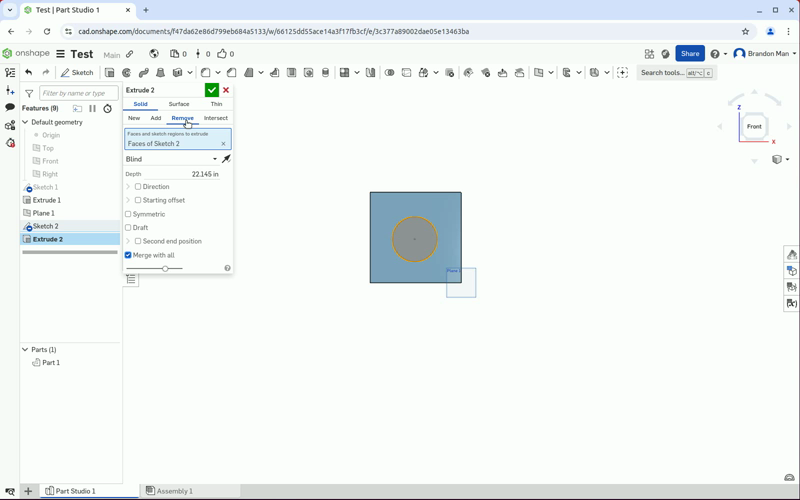
key(enter)
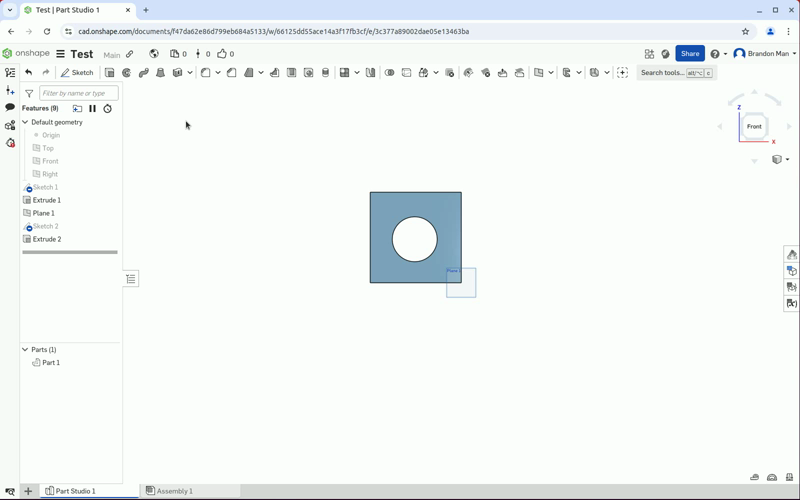
key(shift+h)
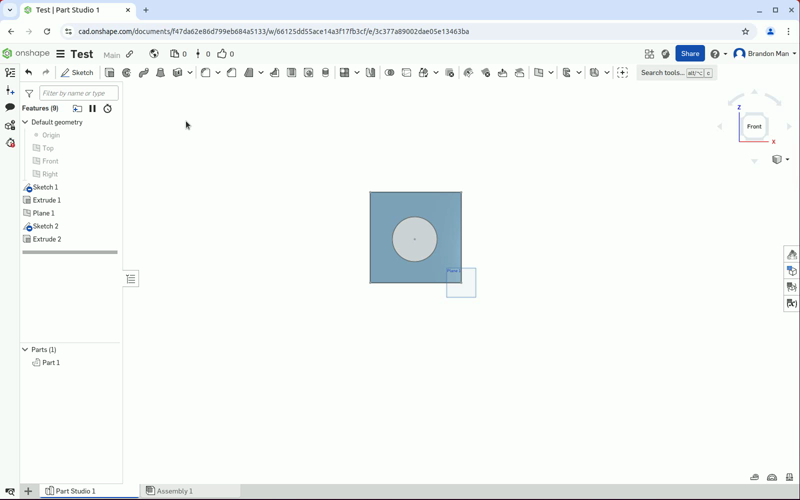
key(shift+h)
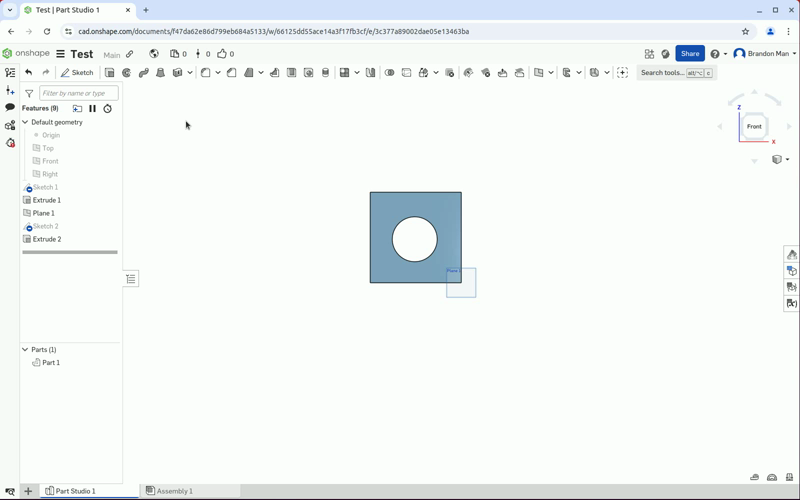
mouse_move(73, 189)
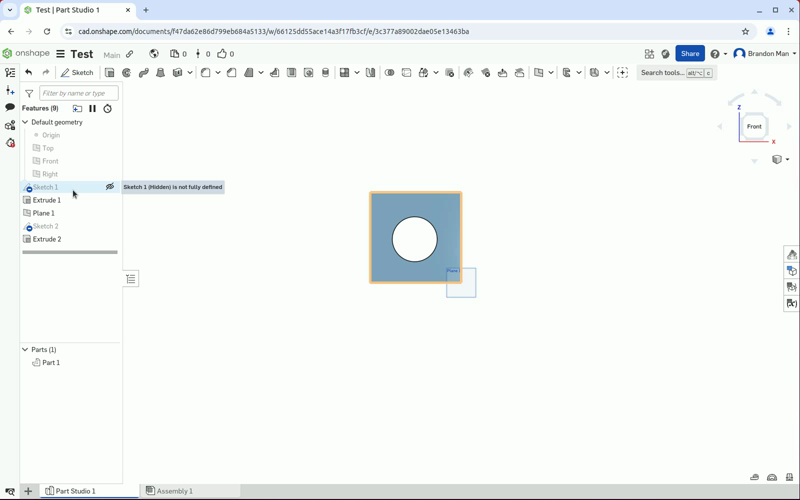
click(73, 189)
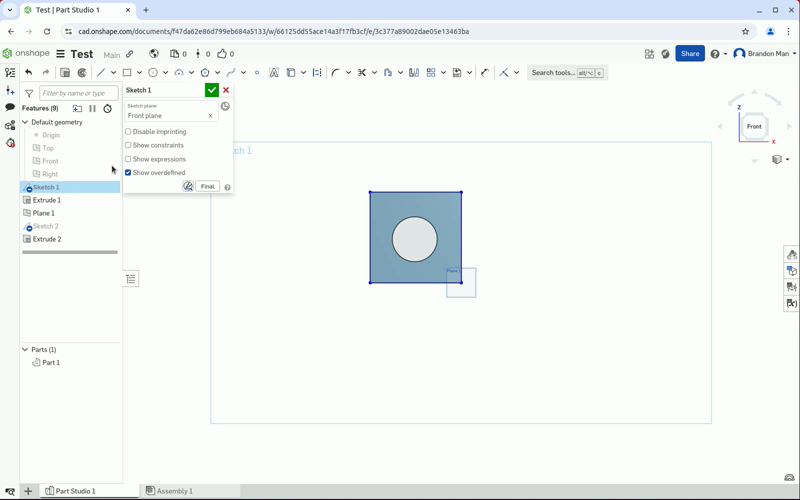
mouse_move(229, 92)
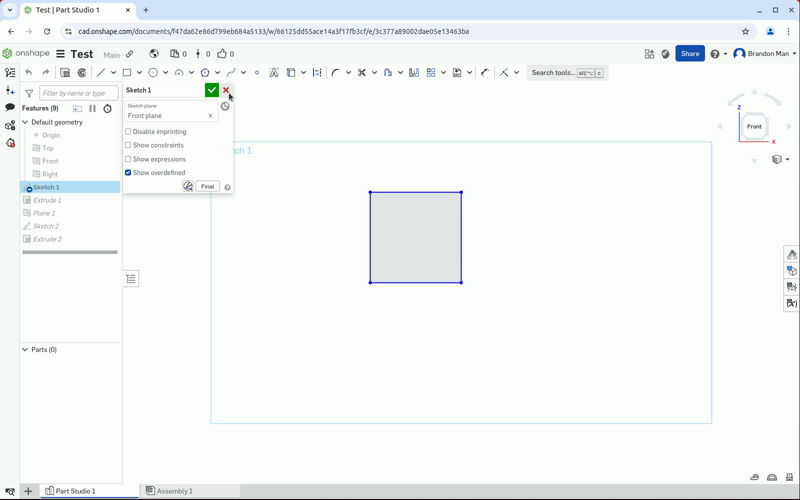
click(229, 92)
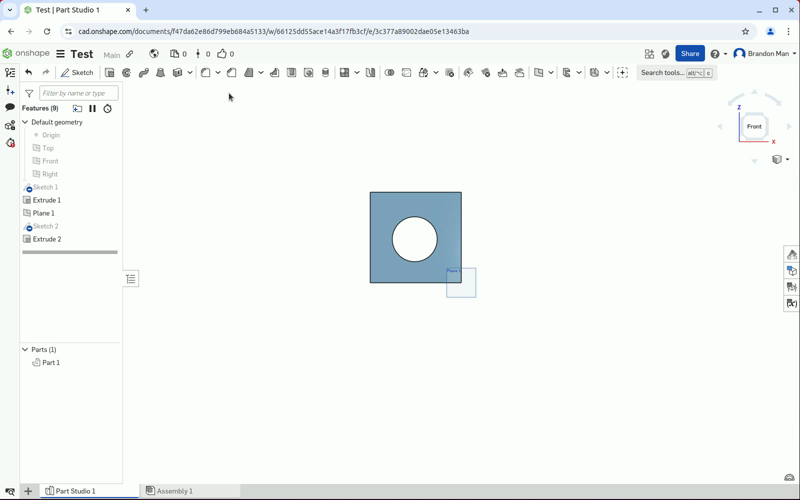
mouse_move(73, 352)
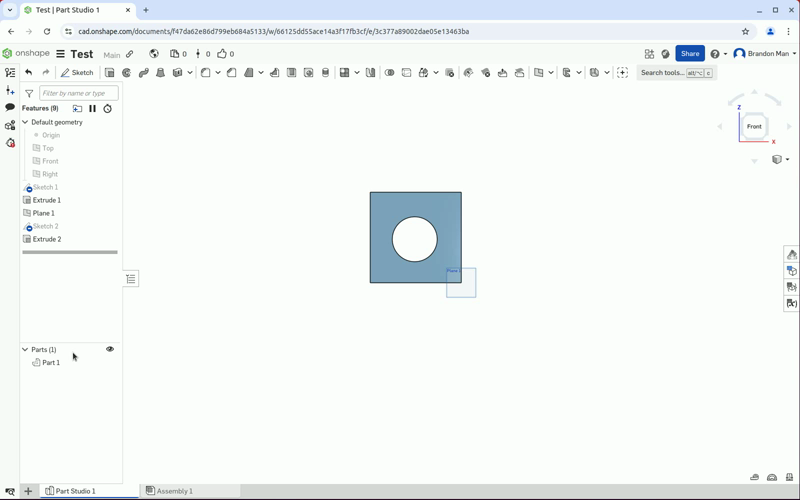
key(y)
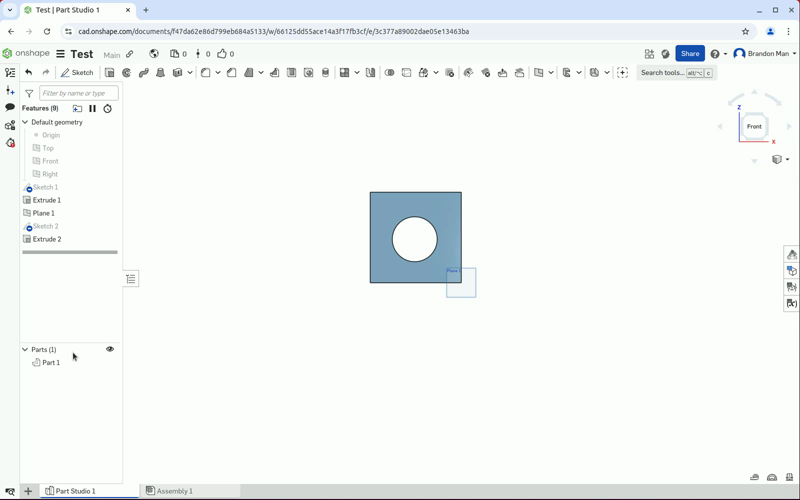
key(shift+p)
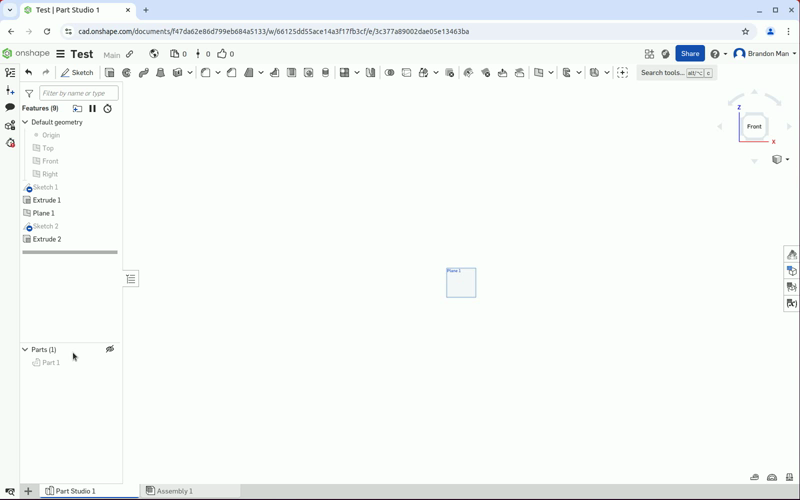
key(space)
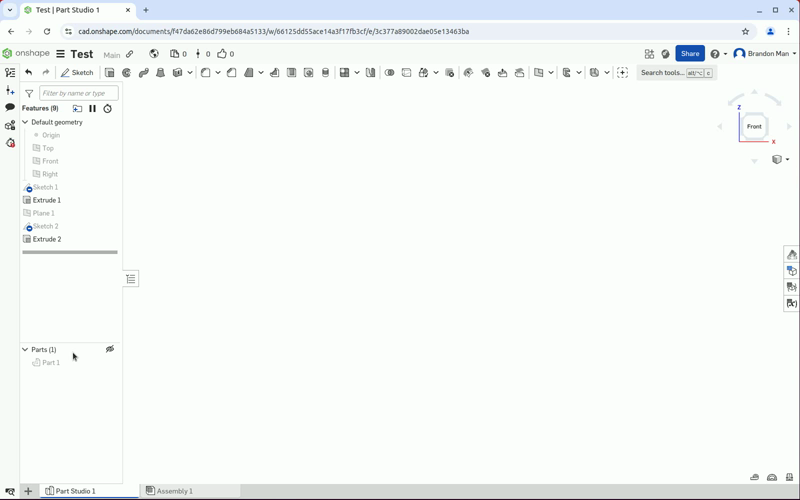
key_down(shift)
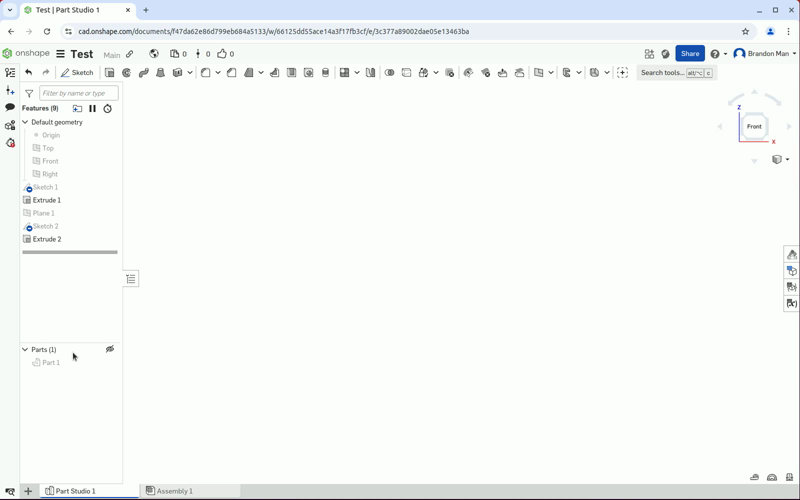
key(down)
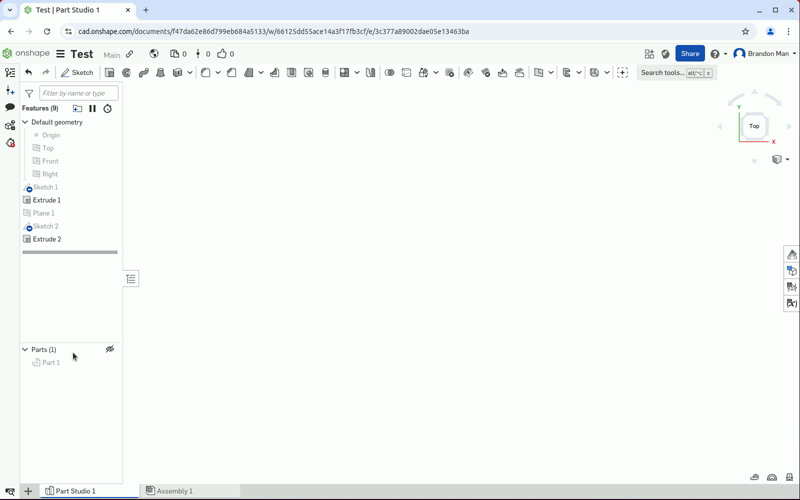
key_up(shift)
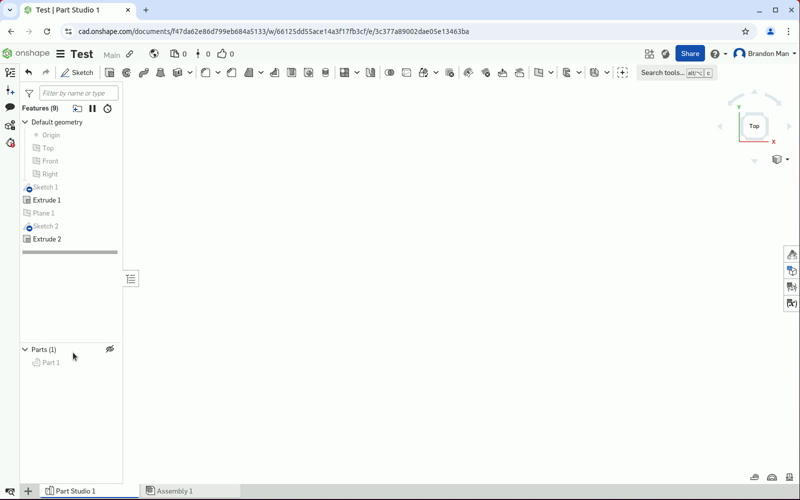
mouse_move(73, 352)
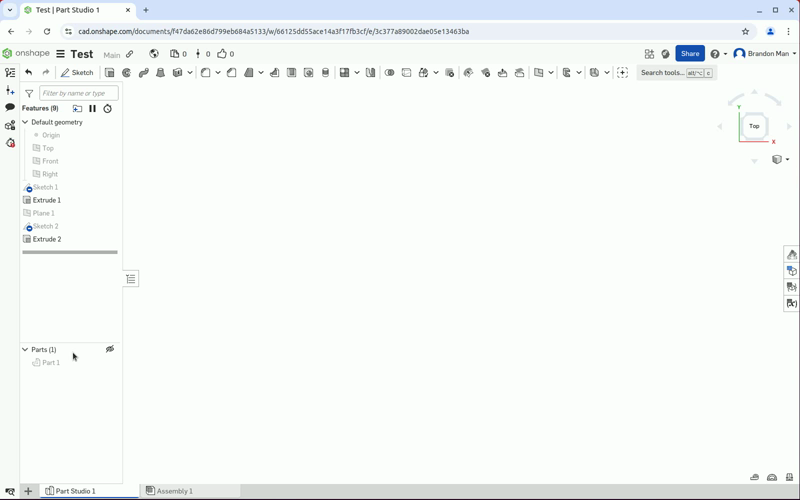
key(shift+y)
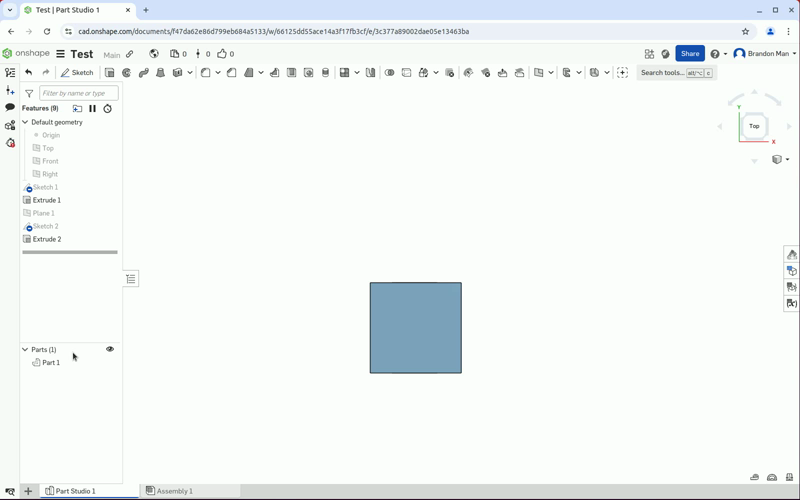
mouse_move(541, 75)
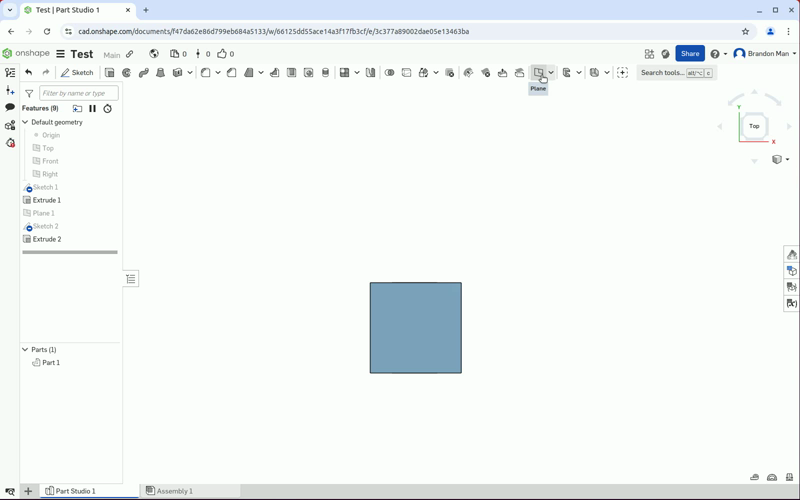
click(541, 75)
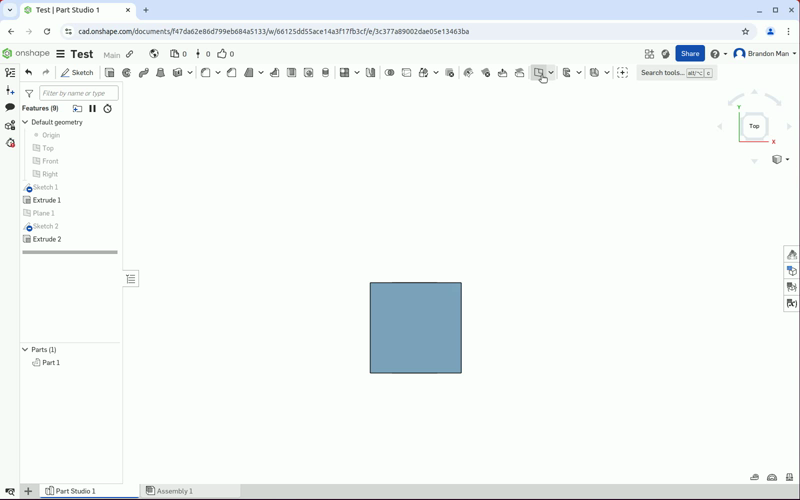
mouse_move(73, 150)
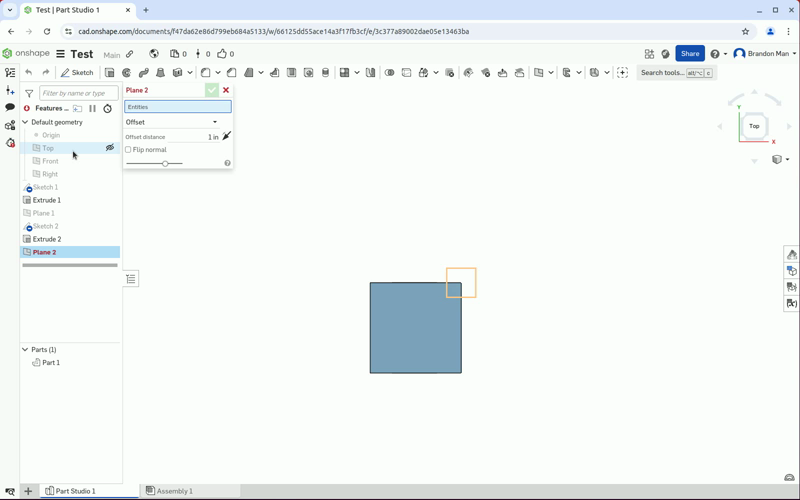
click(73, 150)
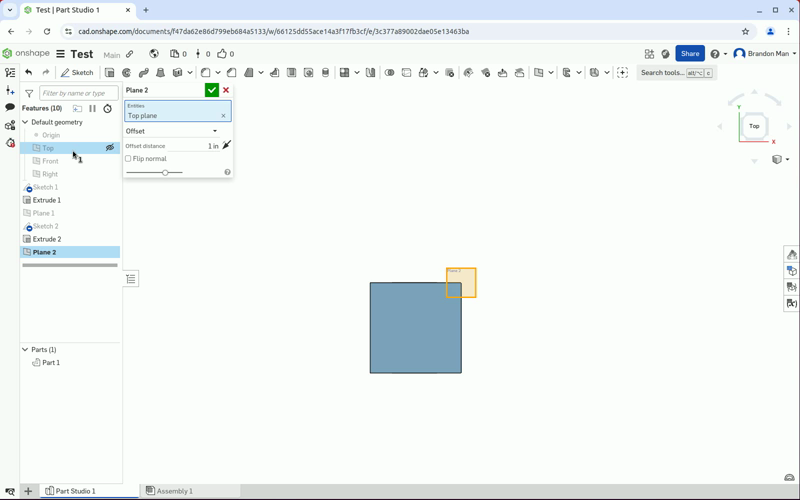
key(tab, 2)
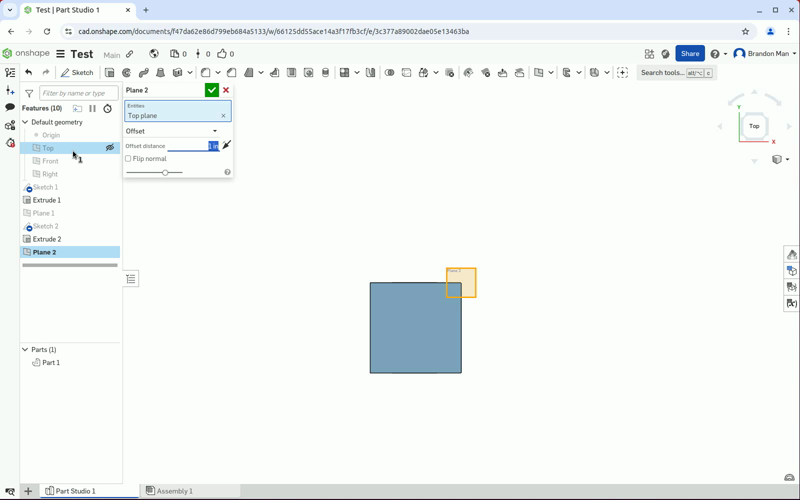
text(18.548)
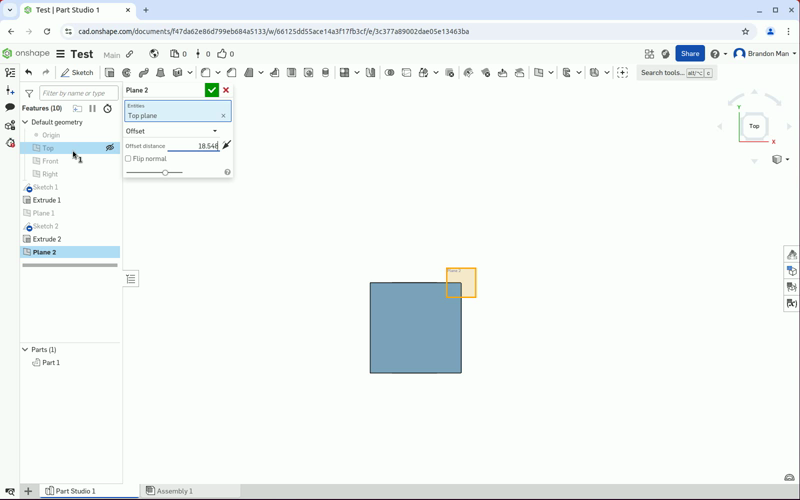
key(enter, 2)
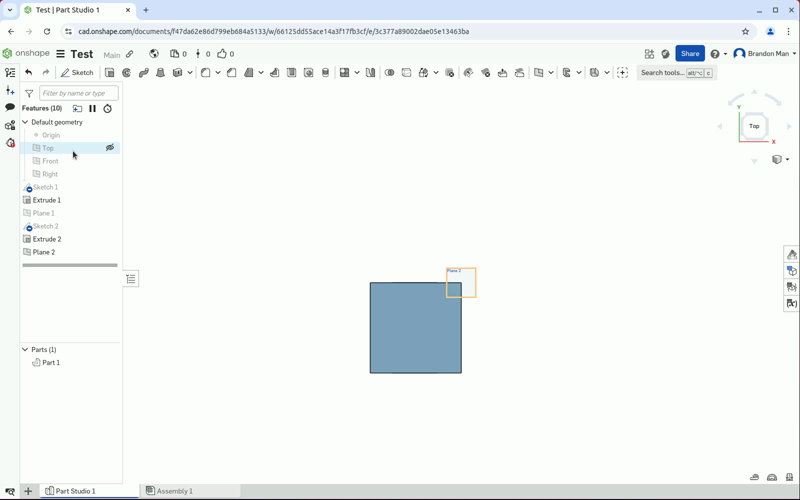
key(shift+s)
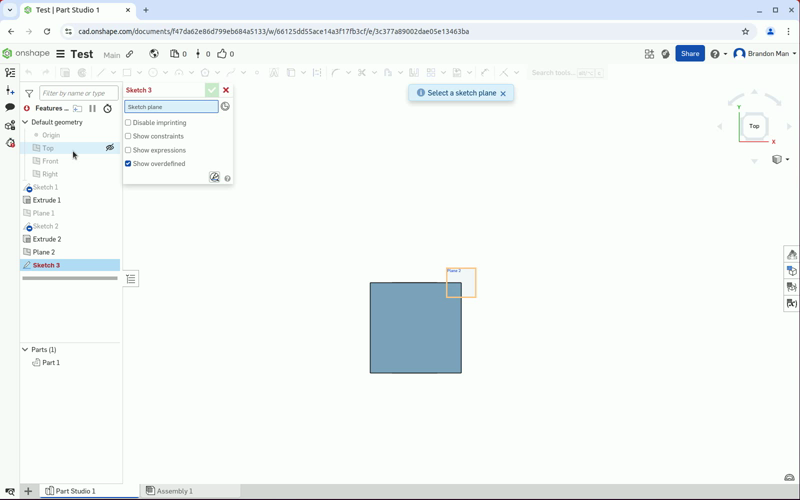
mouse_move(73, 254)
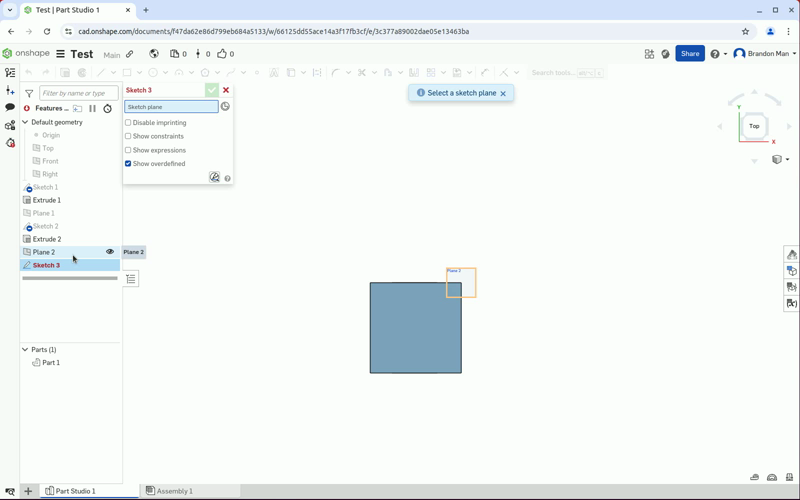
click(73, 254)
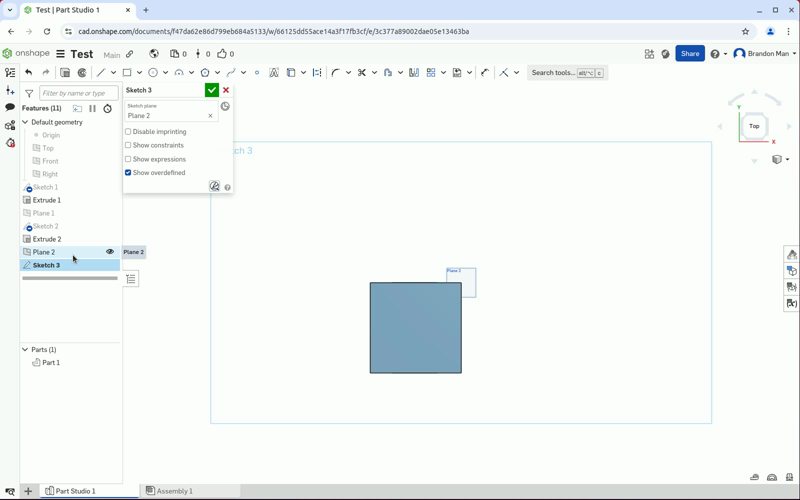
mouse_move(73, 352)
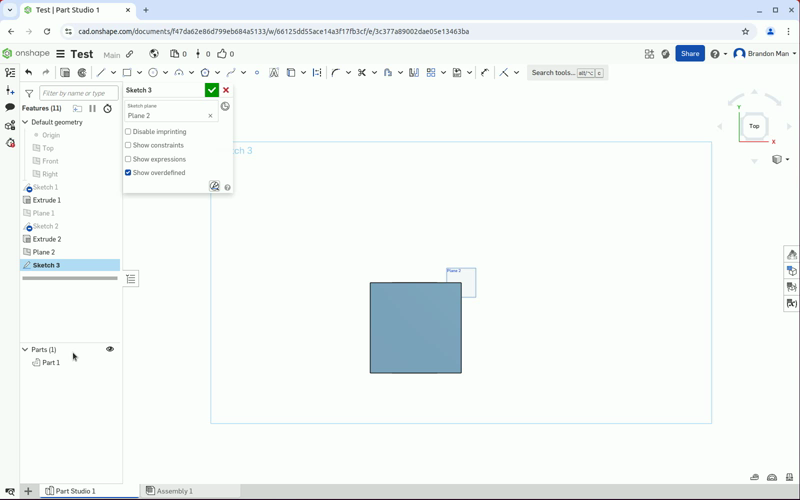
key(y)
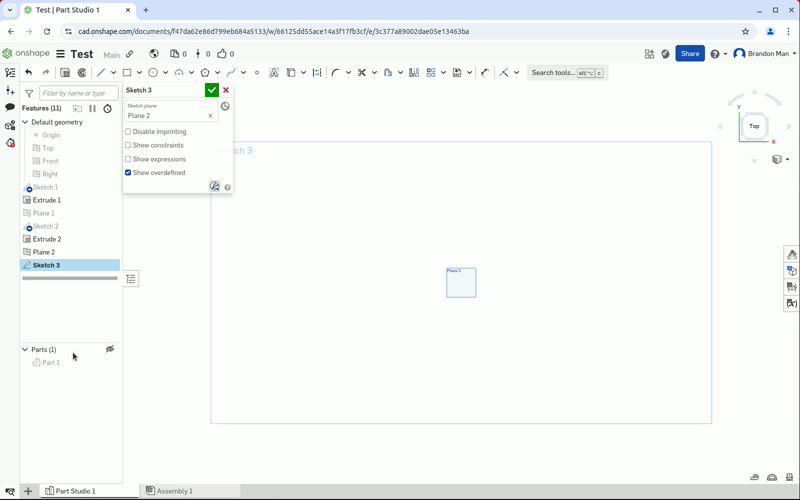
key(l)
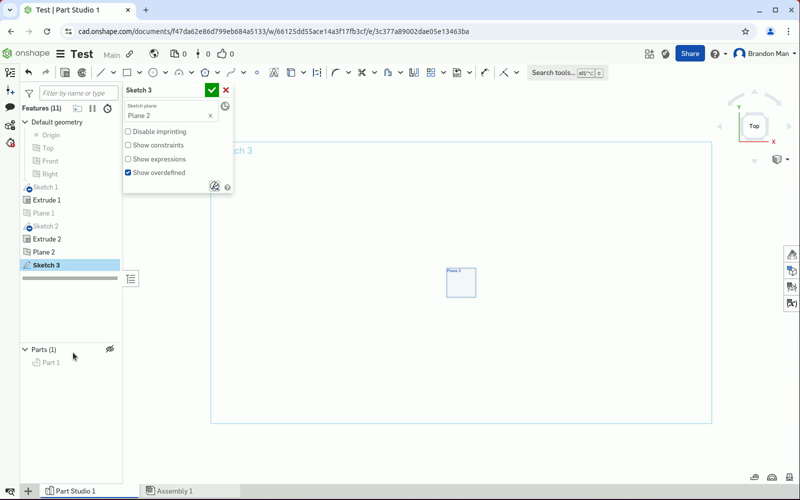
key_down(shift)
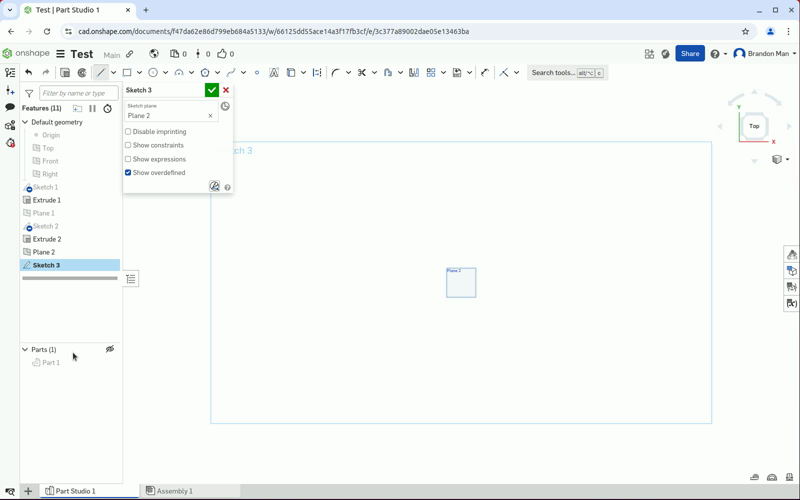
mouse_move(393, 351)
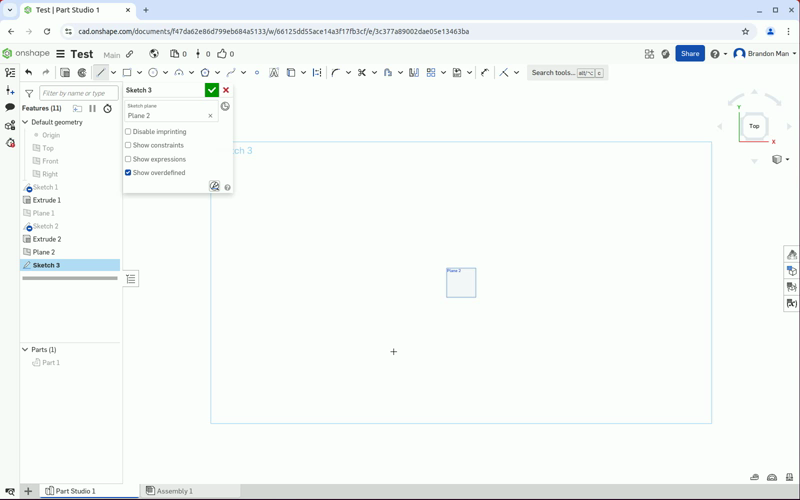
click(393, 351)
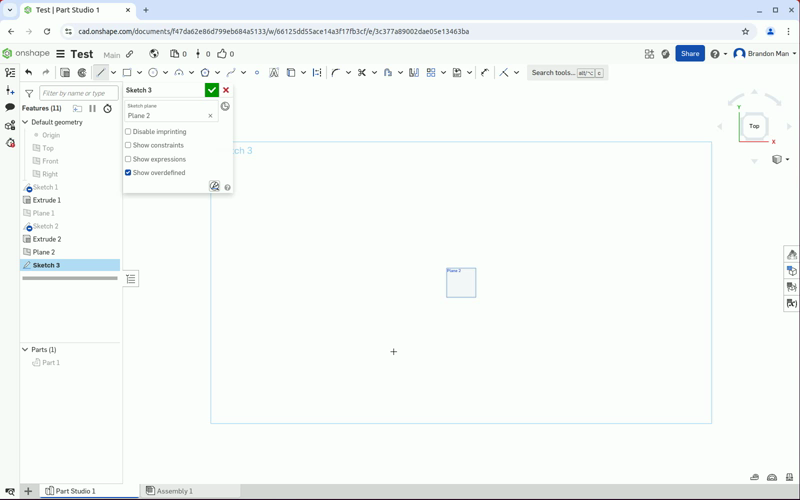
key_up(shift)
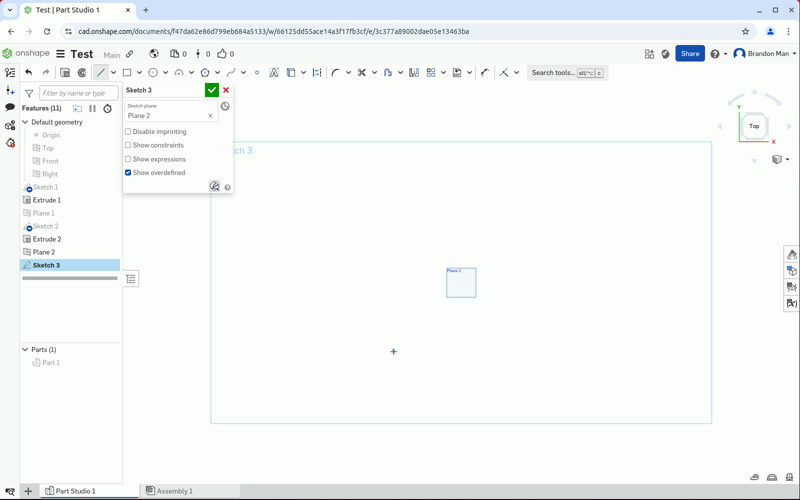
key_down(shift)
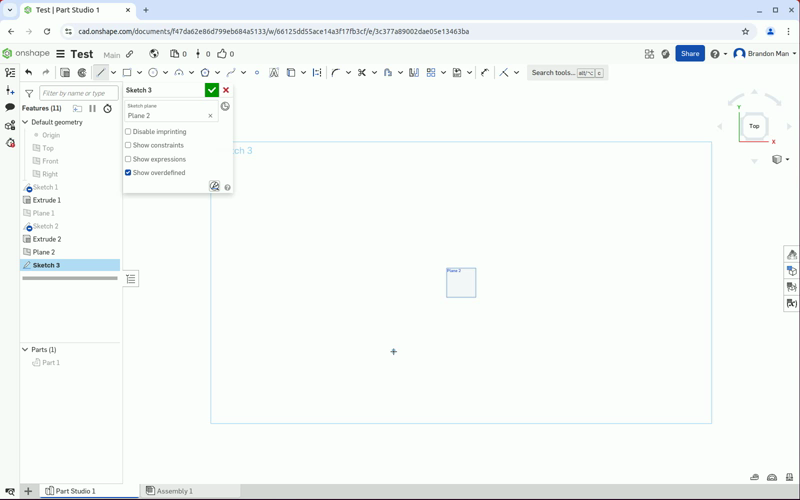
mouse_move(423, 351)
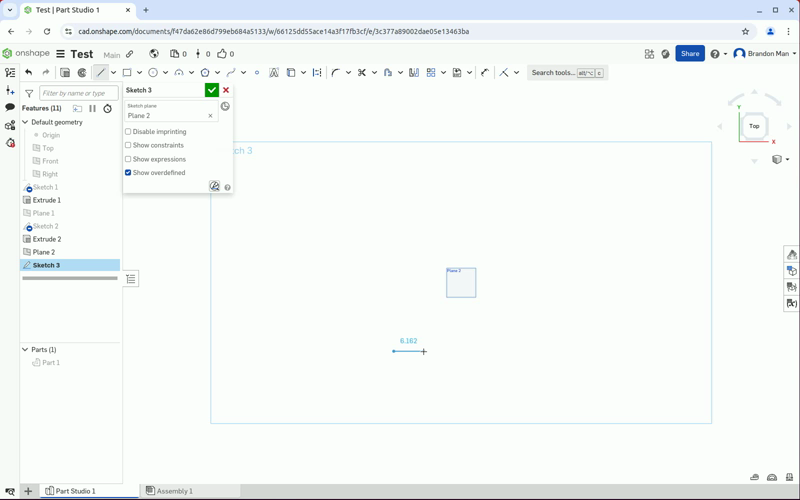
mouse_move(439, 351)
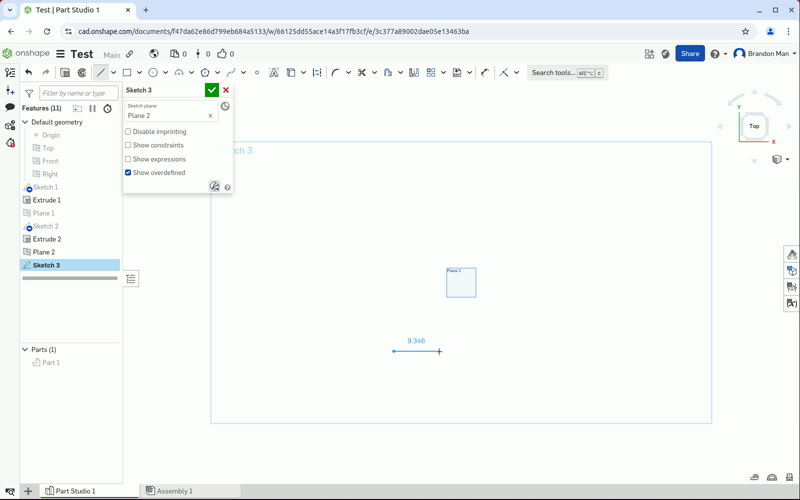
click(439, 351)
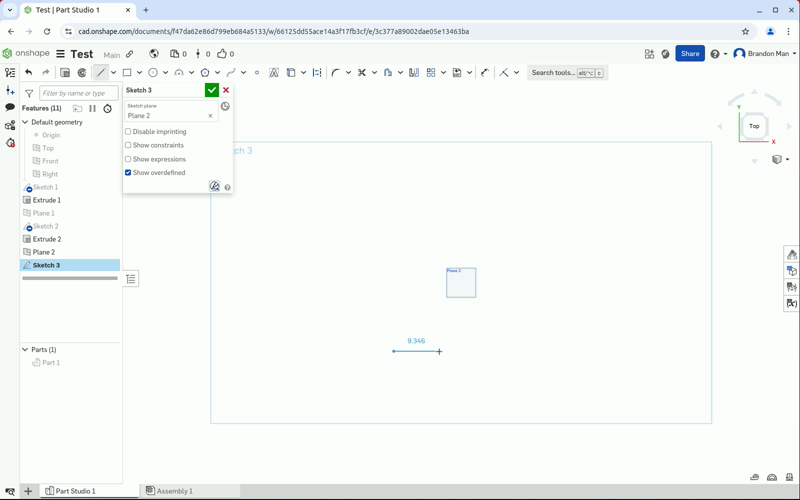
key_up(shift)
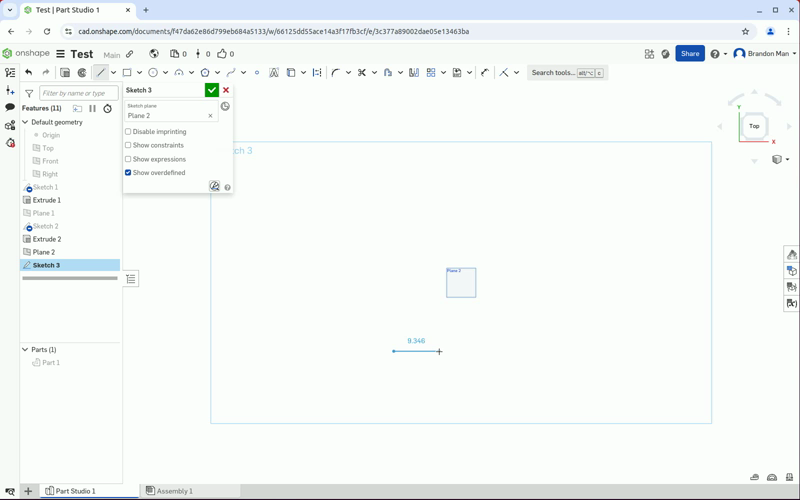
key_down(shift)
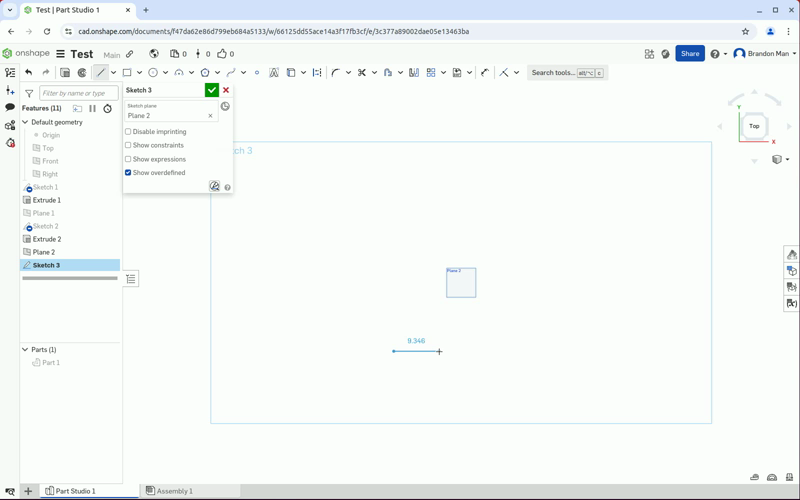
mouse_move(469, 351)
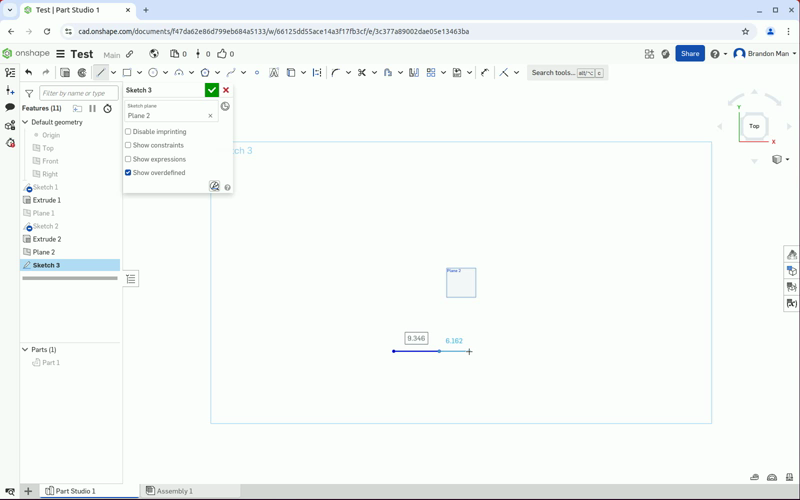
mouse_move(439, 305)
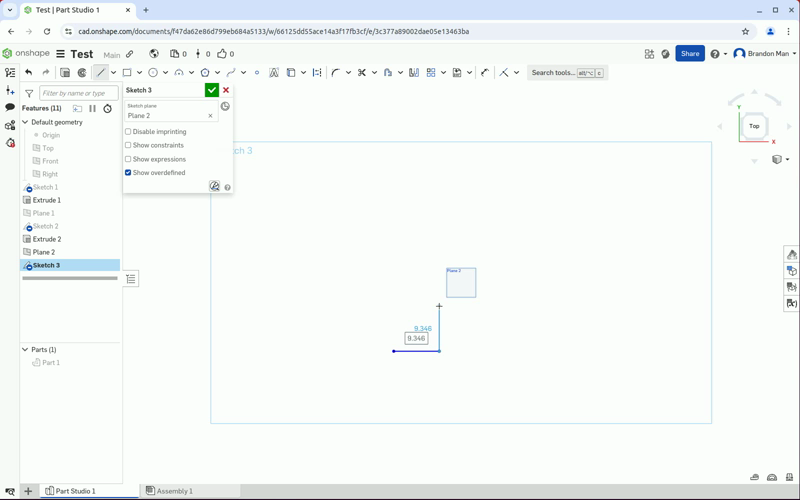
click(439, 305)
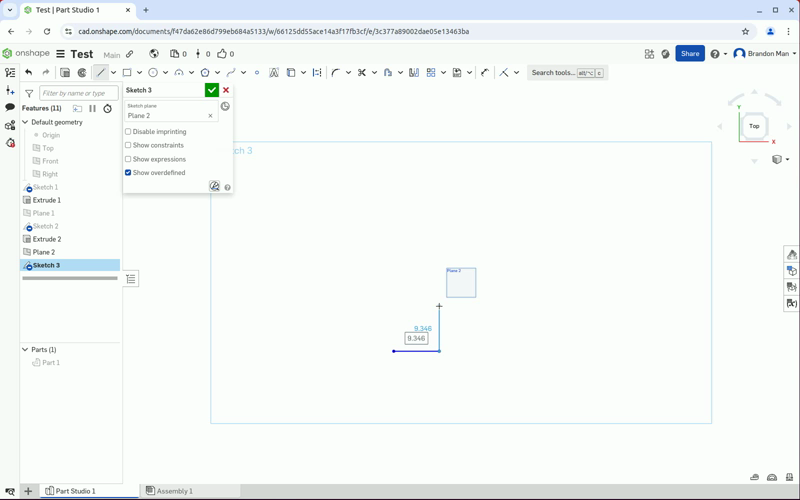
key_up(shift)
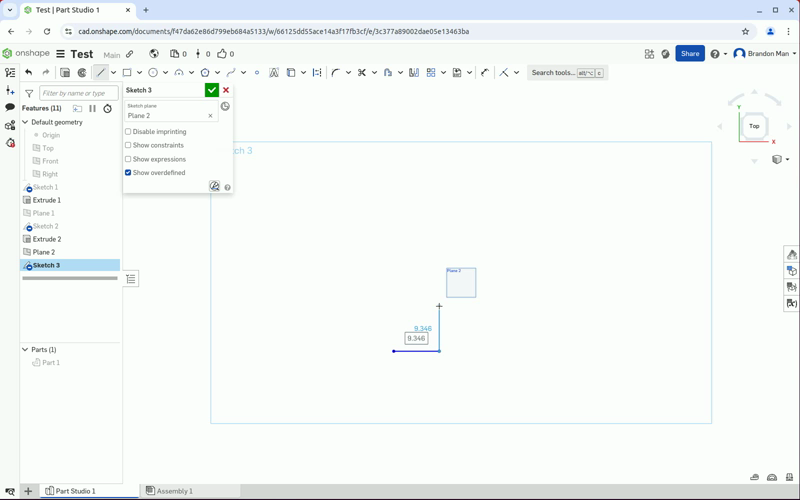
key_down(shift)
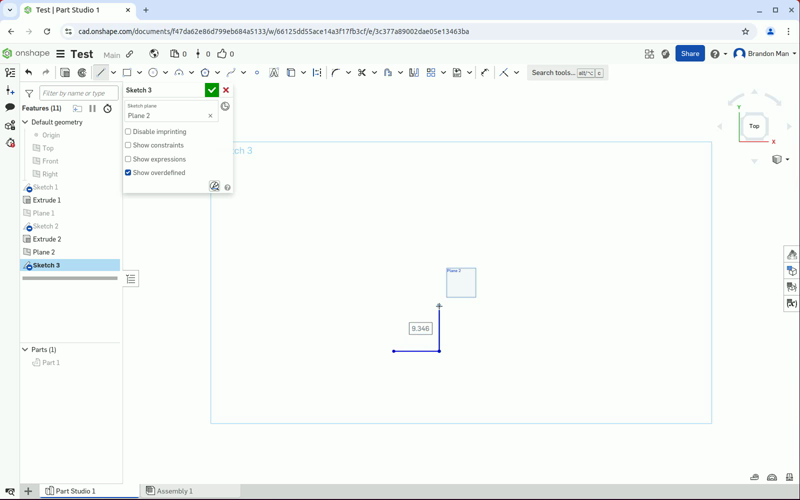
mouse_move(469, 305)
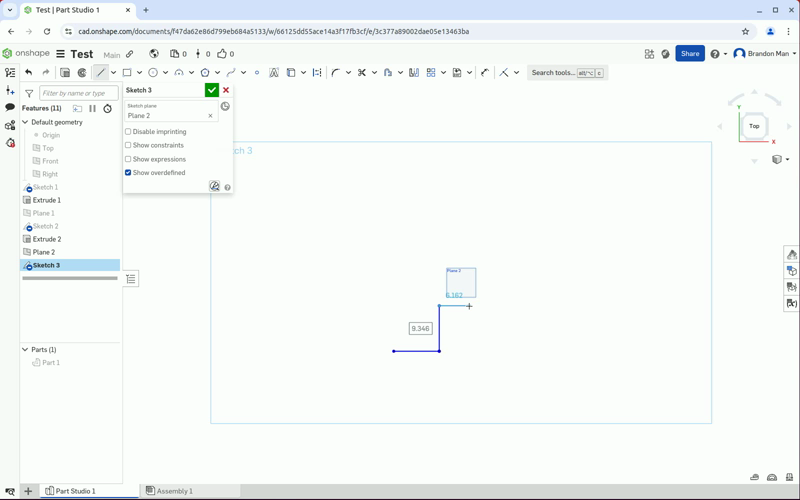
mouse_move(393, 305)
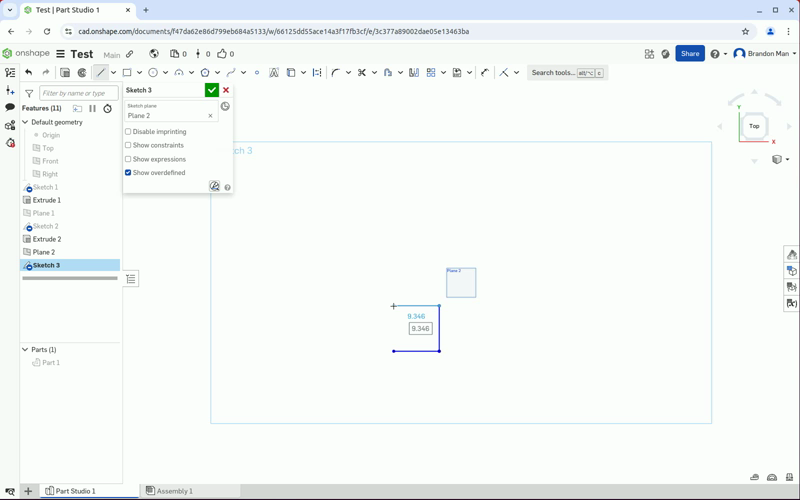
click(393, 305)
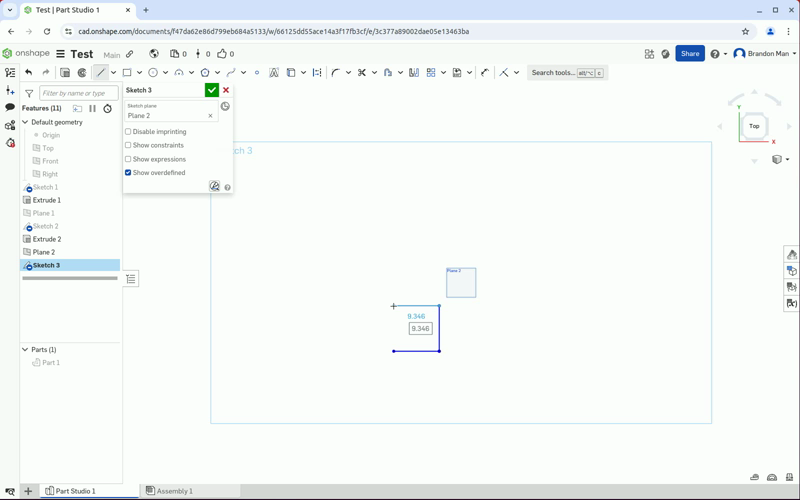
key_up(shift)
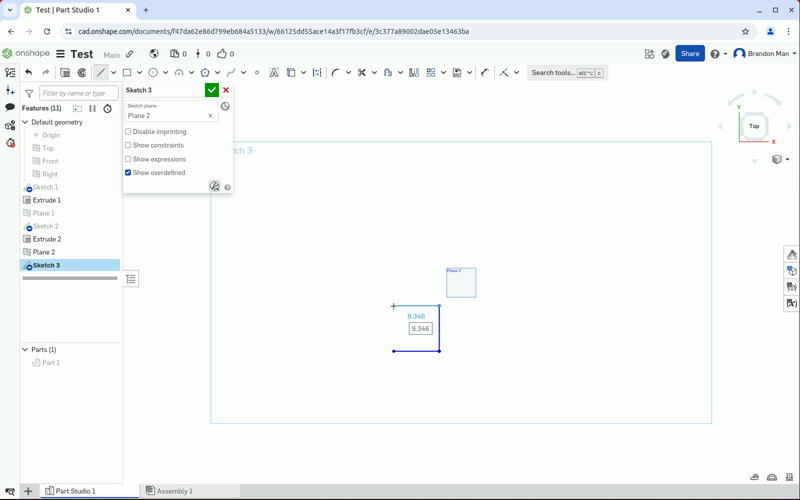
mouse_move(423, 305)
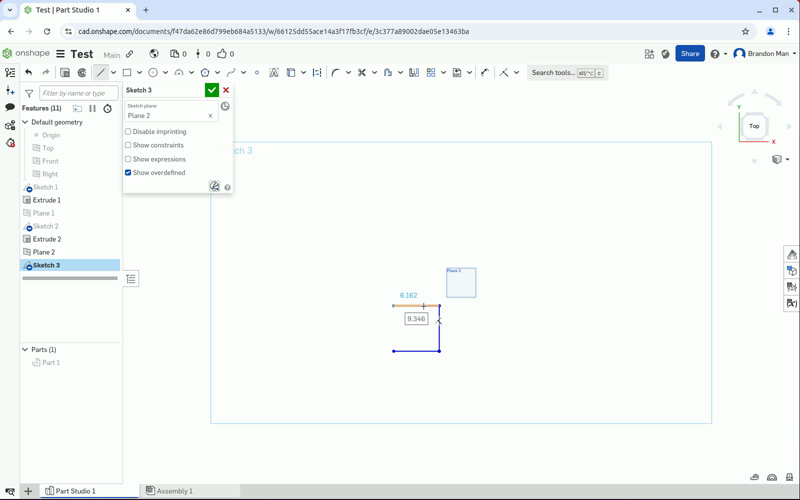
key_down(shift)
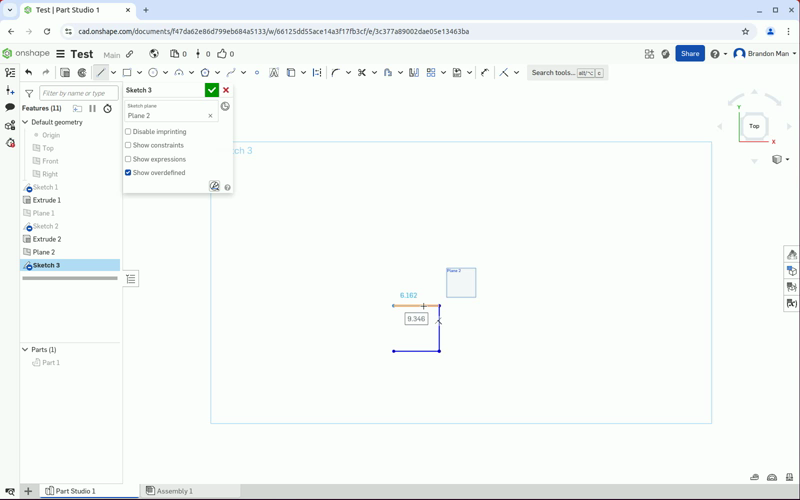
mouse_move(393, 351)
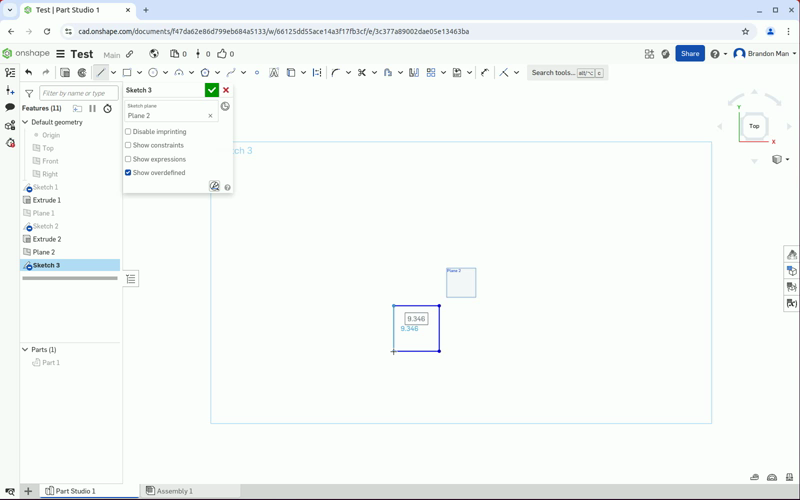
key_up(shift)
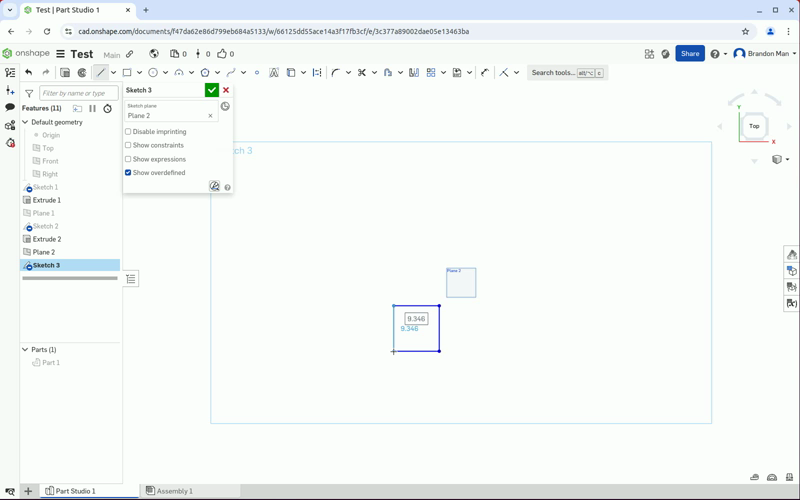
click(393, 351)
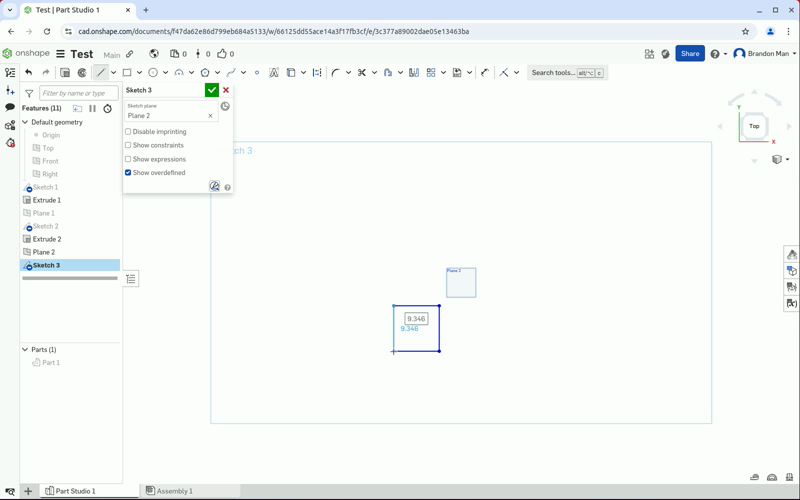
key(esc)
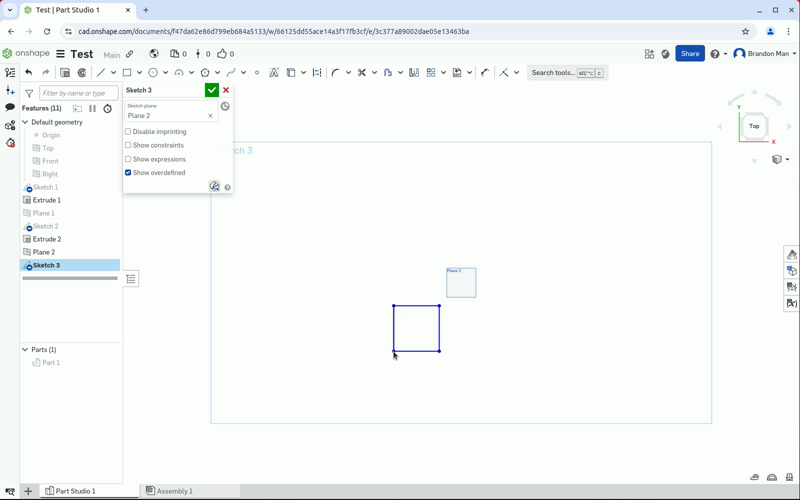
mouse_move(405, 312)
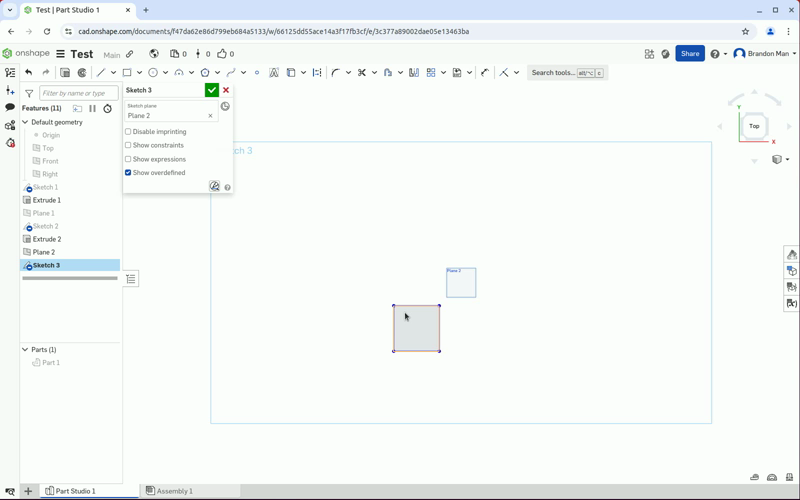
click(405, 312)
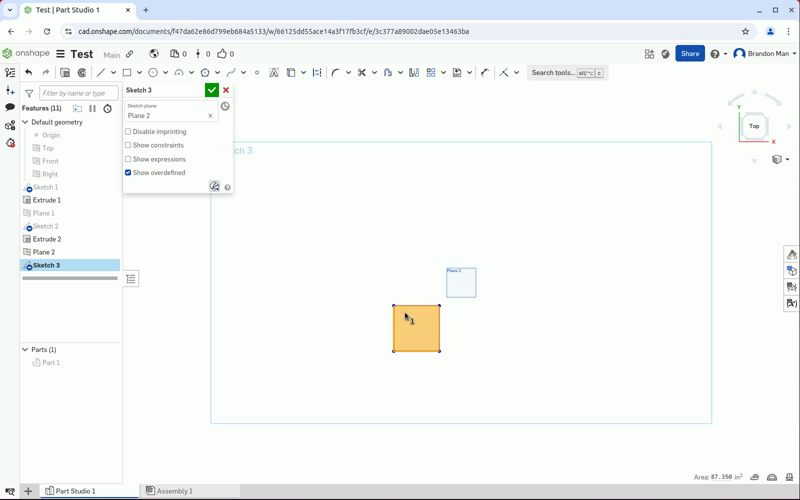
mouse_move(73, 352)
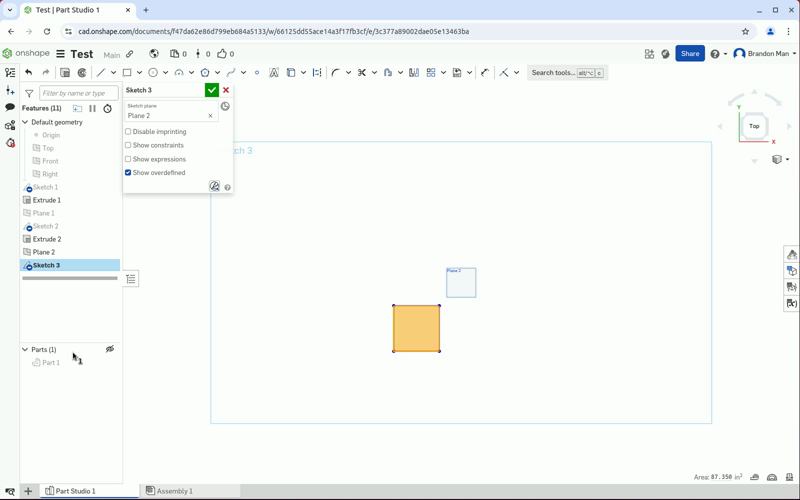
key(shift+y)
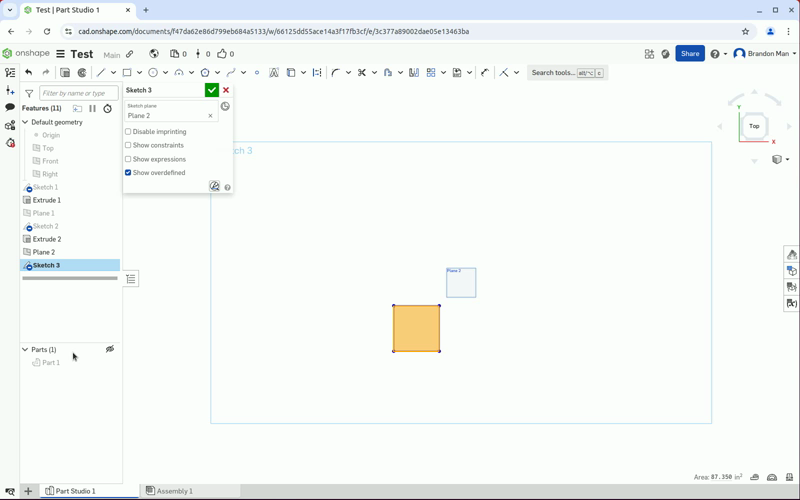
key(shift+e)
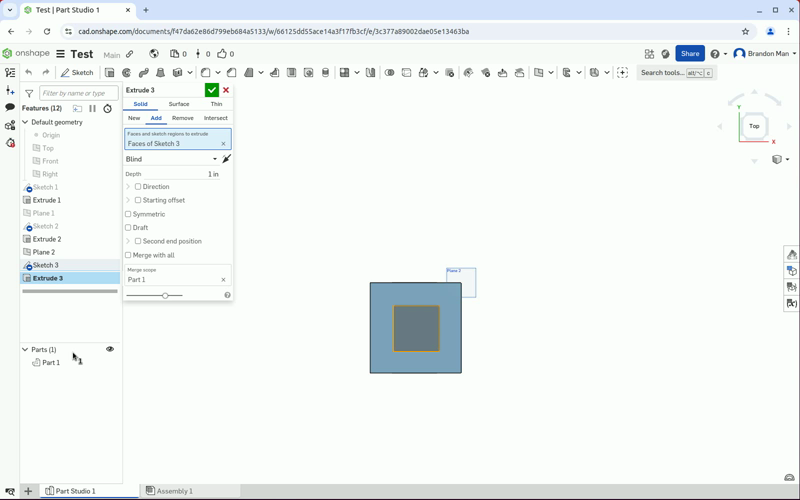
mouse_move(143, 106)
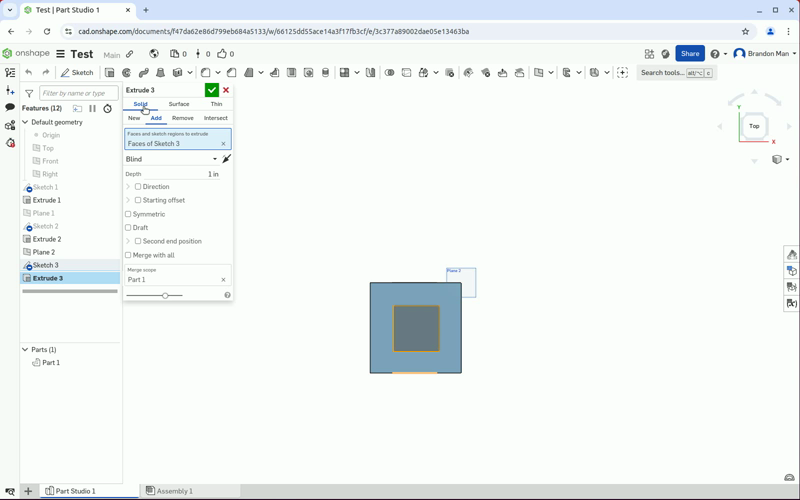
click(143, 106)
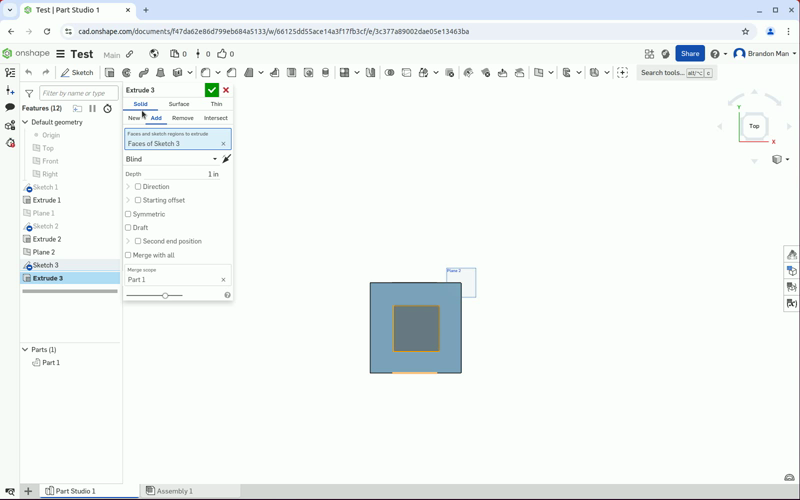
mouse_move(137, 120)
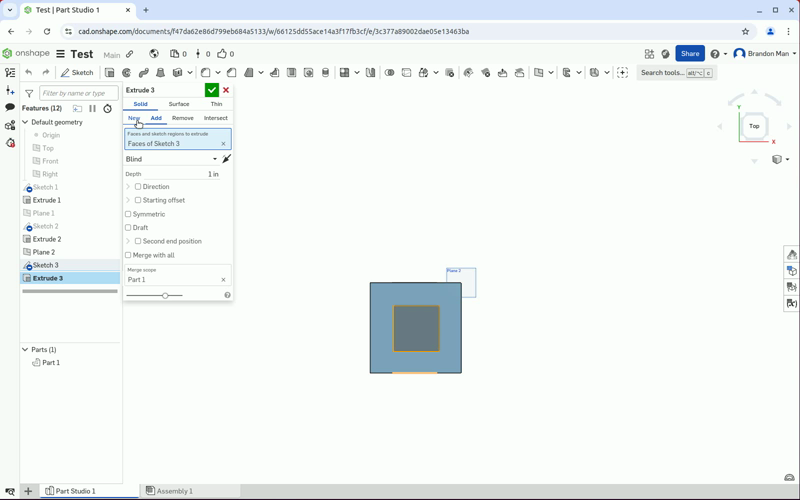
click(137, 120)
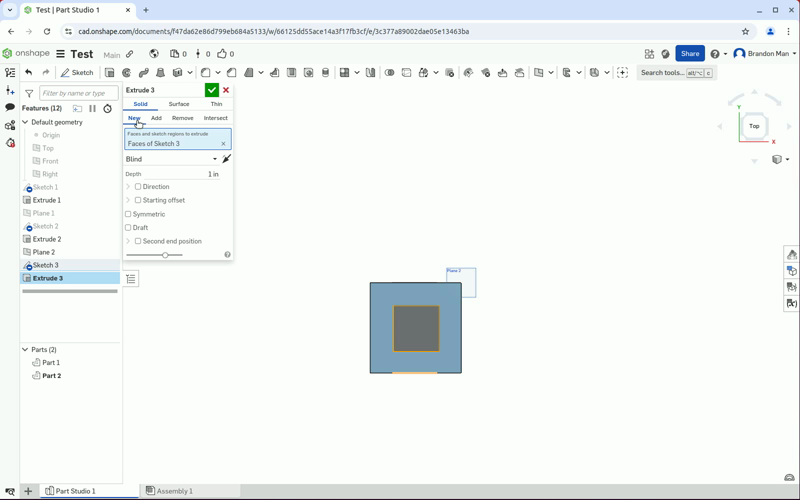
key(tab, 4)
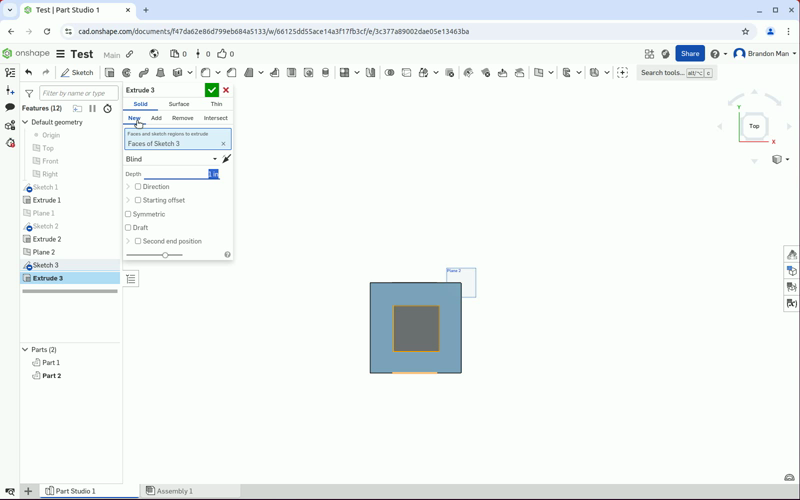
text(4.574)
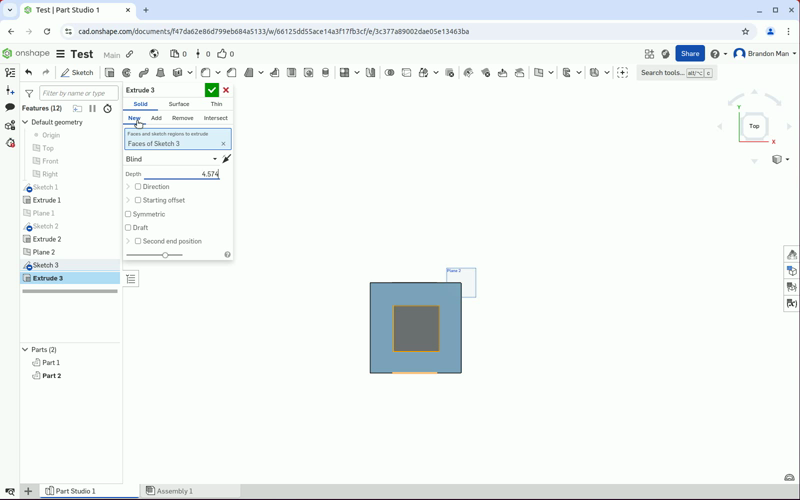
key(enter)
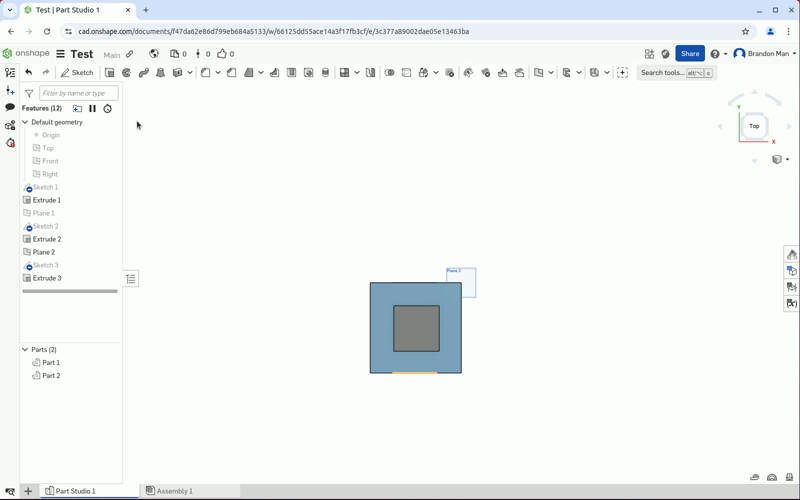
key(shift+h)
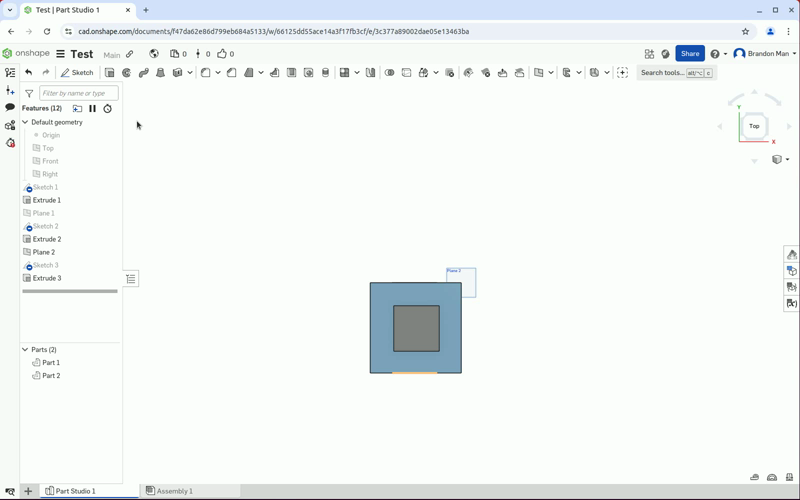
key(shift+h)
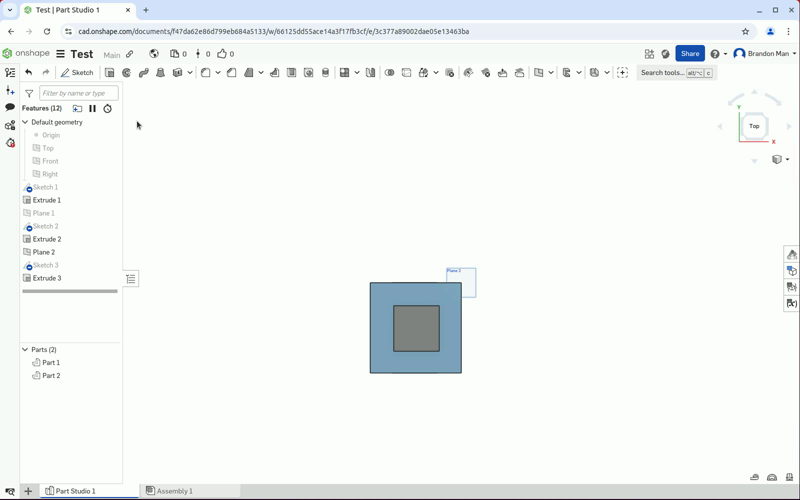
mouse_move(73, 189)
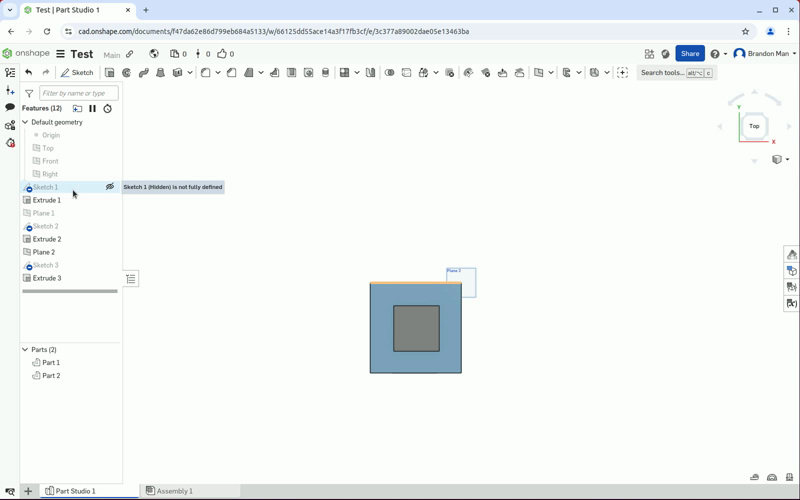
click(73, 189)
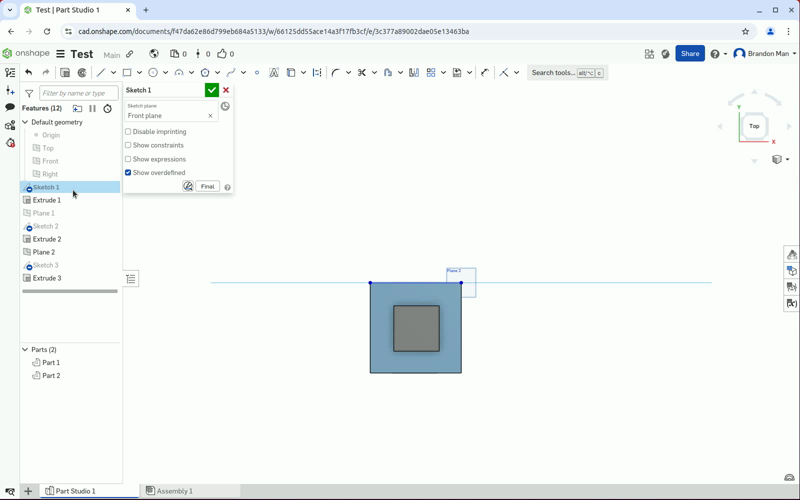
mouse_move(229, 92)
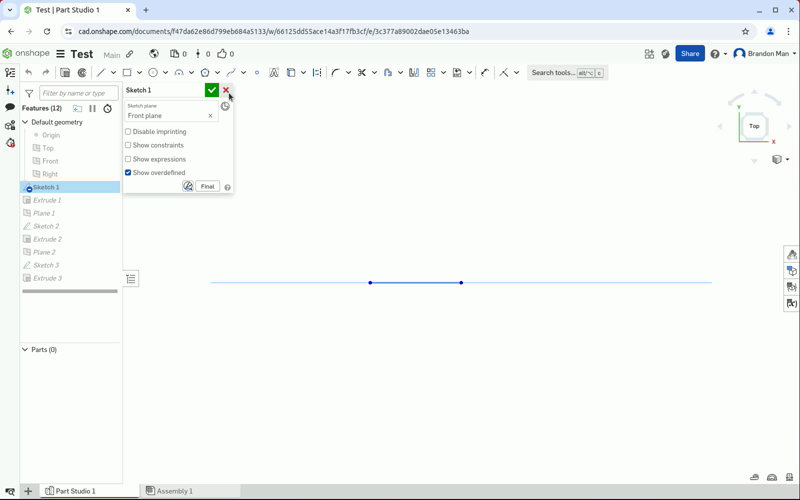
click(229, 92)
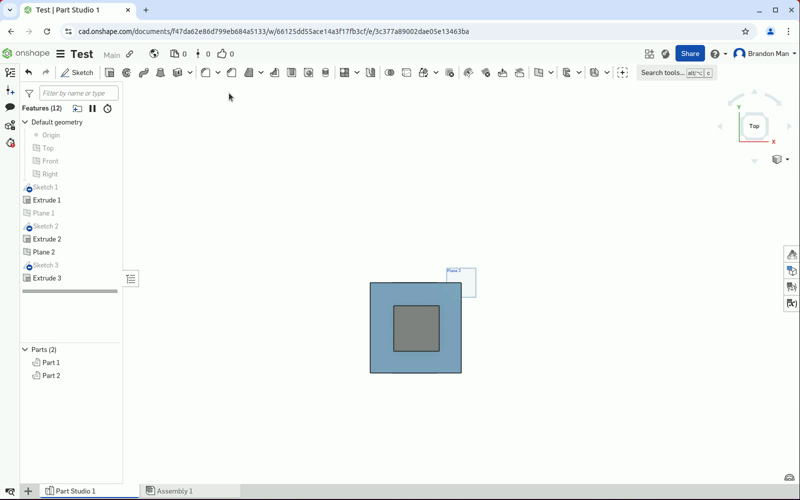
mouse_move(73, 352)
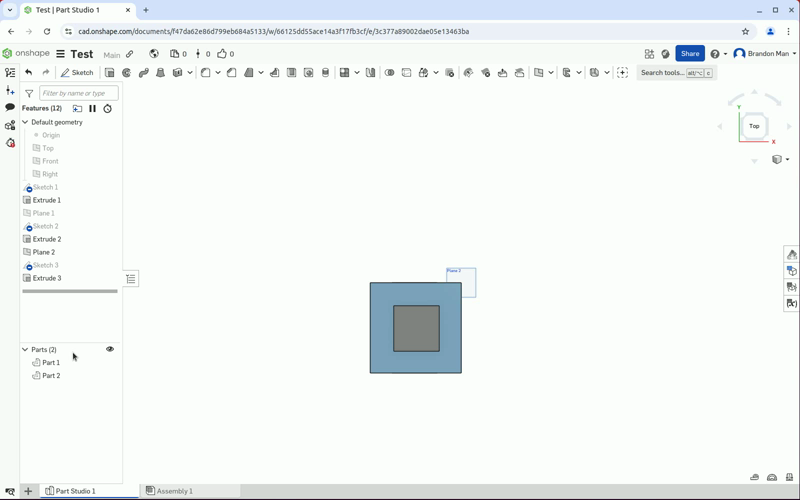
key(y)
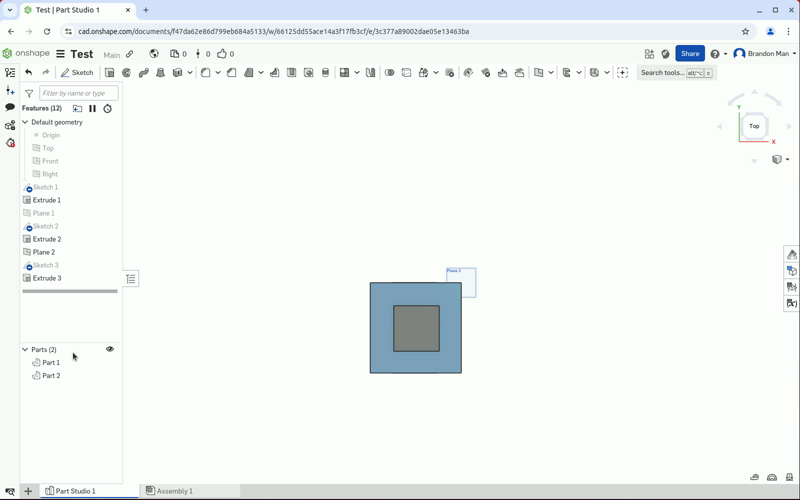
key(shift+p)
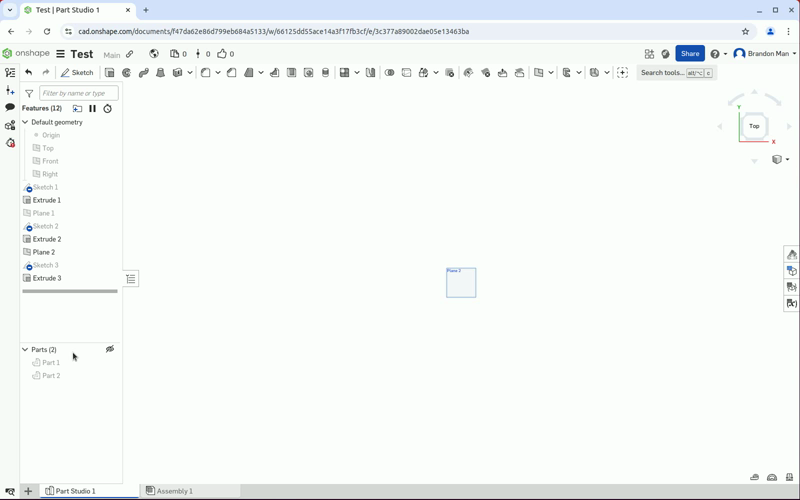
key(space)
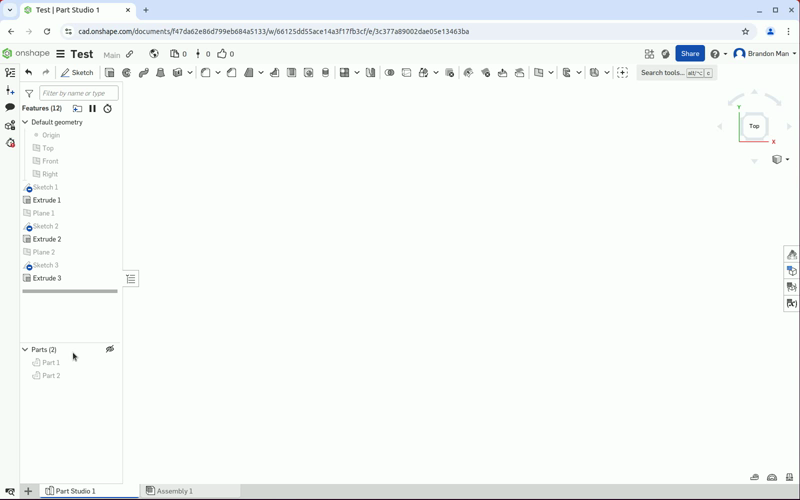
key_down(shift)
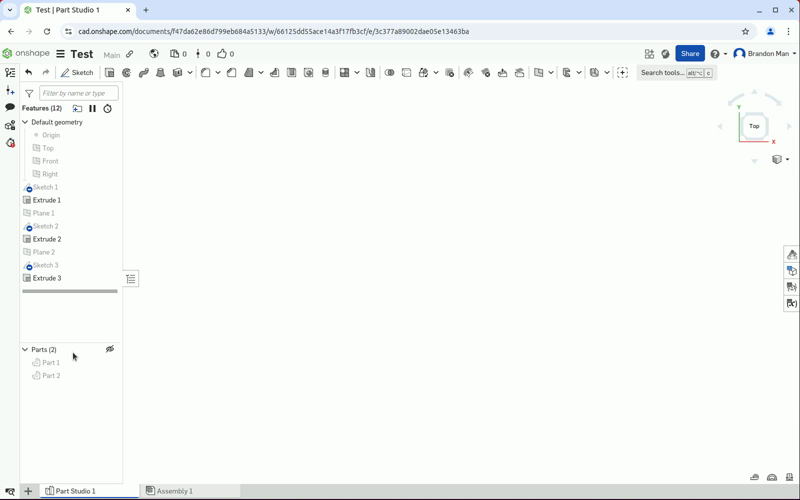
key(up)
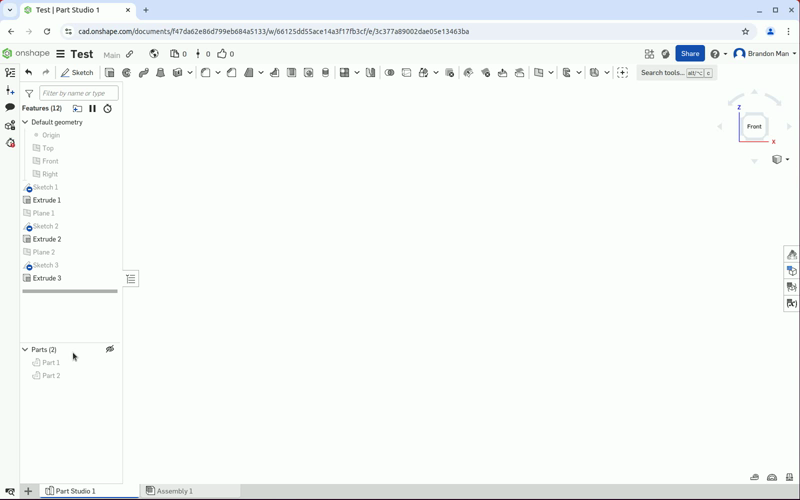
key_up(shift)
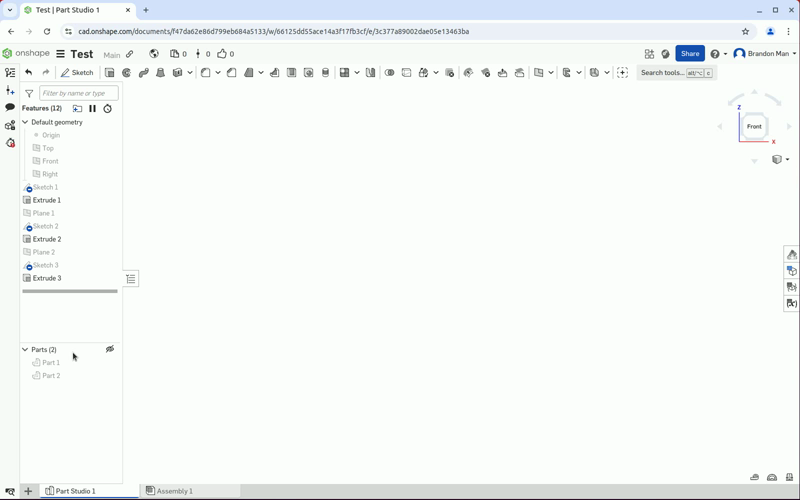
key(space)
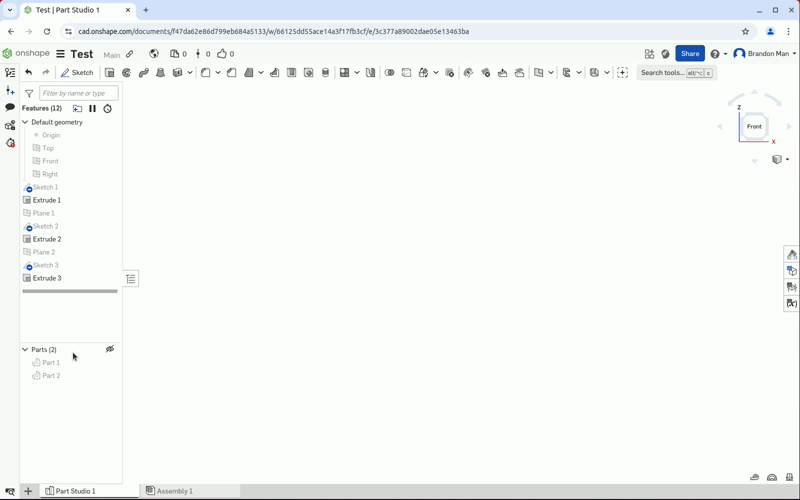
key_down(shift)
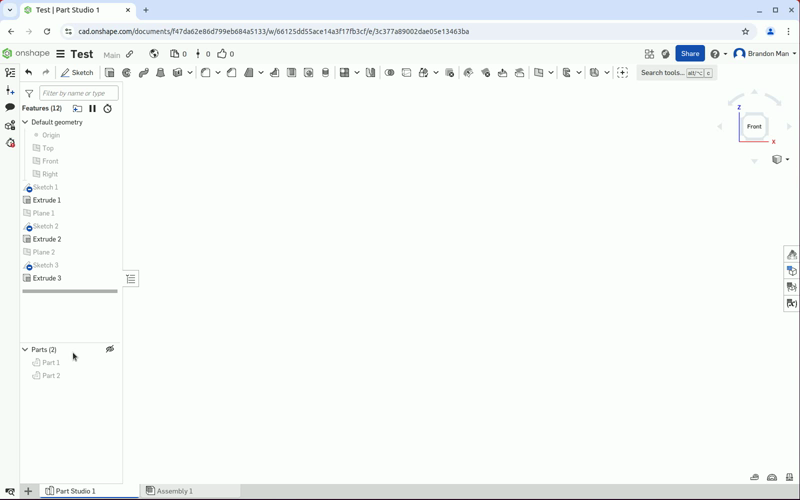
key(left)
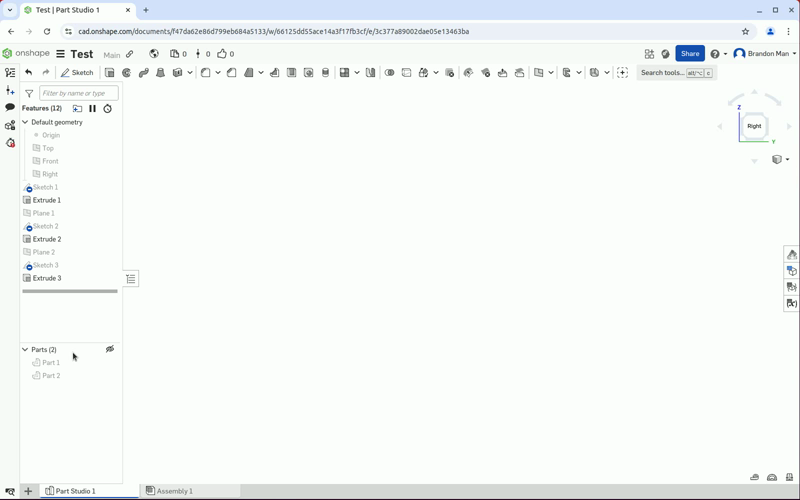
key_up(shift)
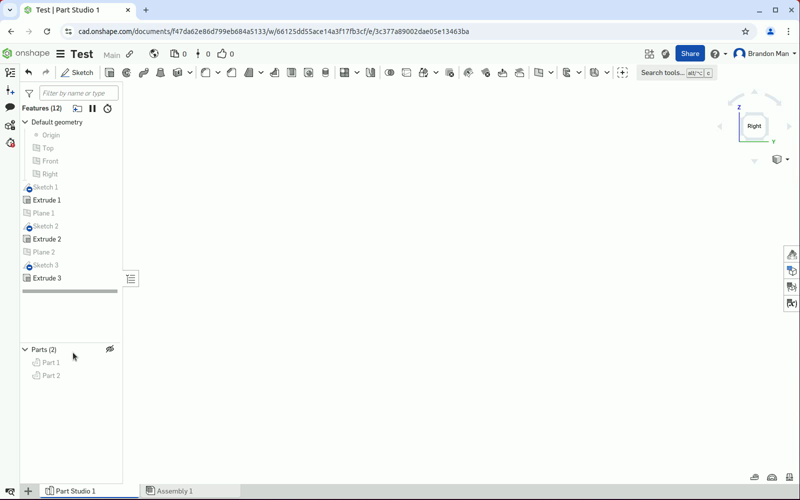
mouse_move(73, 352)
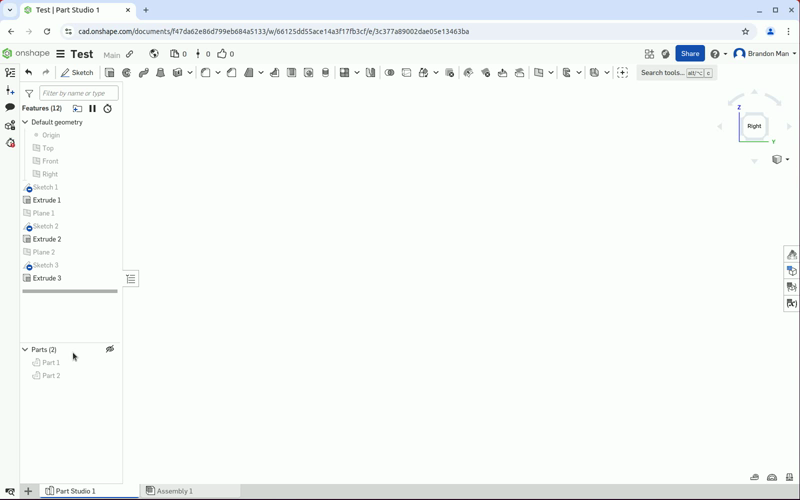
key(shift+y)
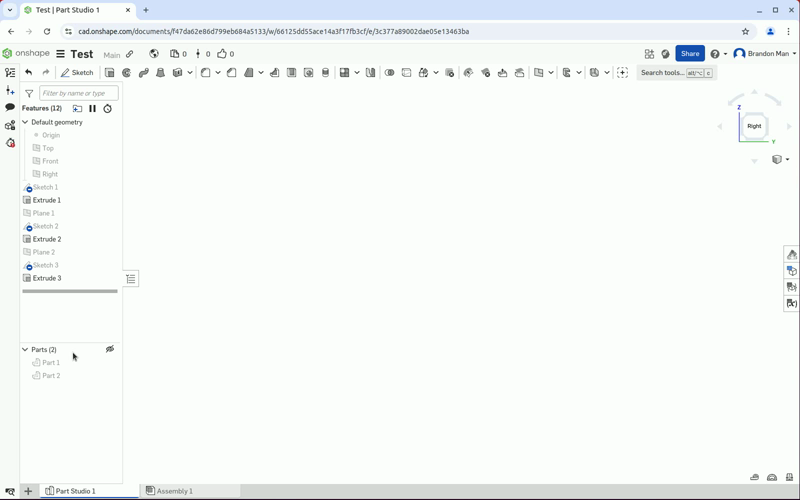
key(shift+s)
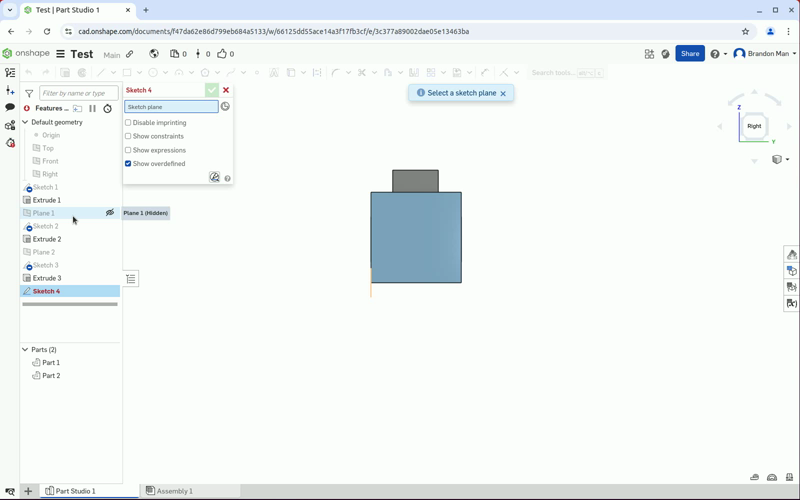
scroll(3)
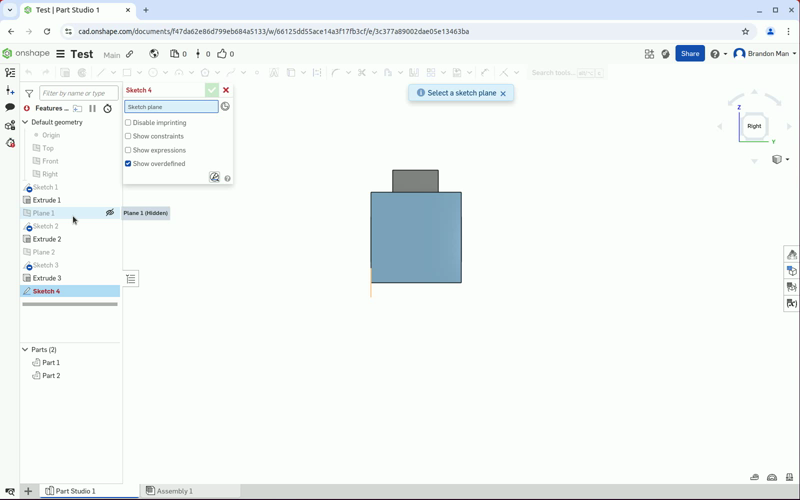
mouse_move(73, 176)
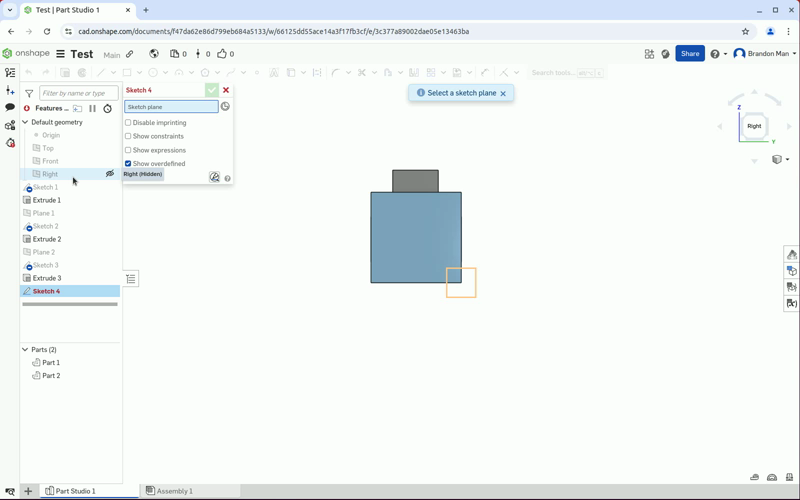
click(73, 176)
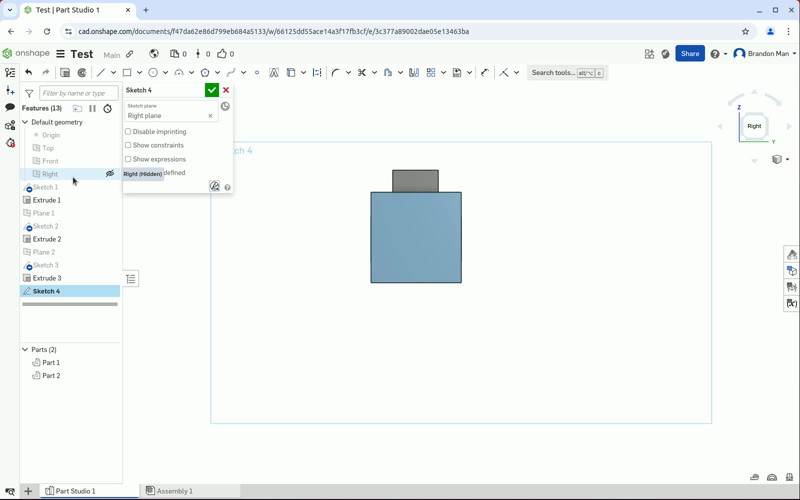
mouse_move(73, 352)
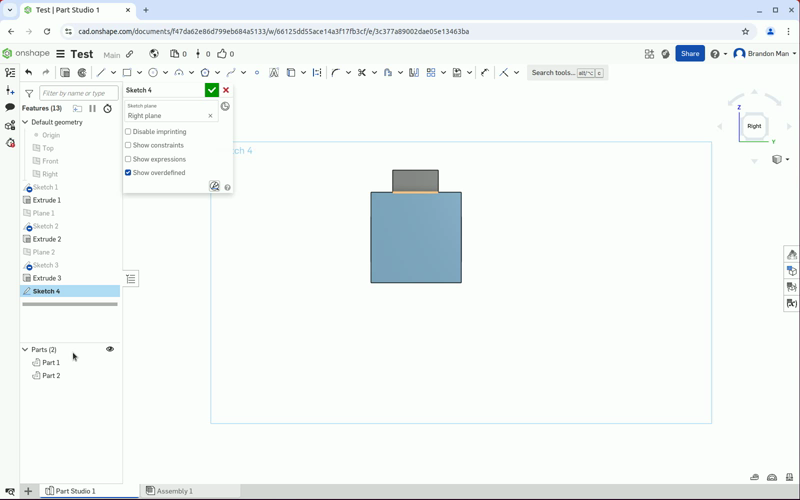
key(y)
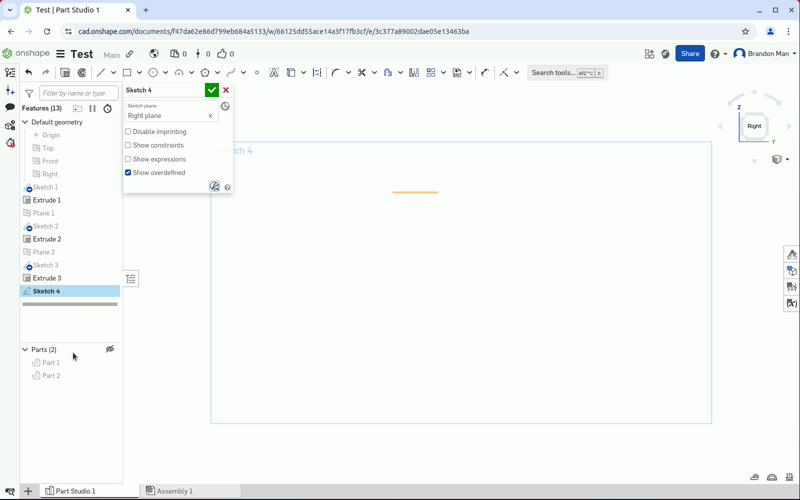
key(c)
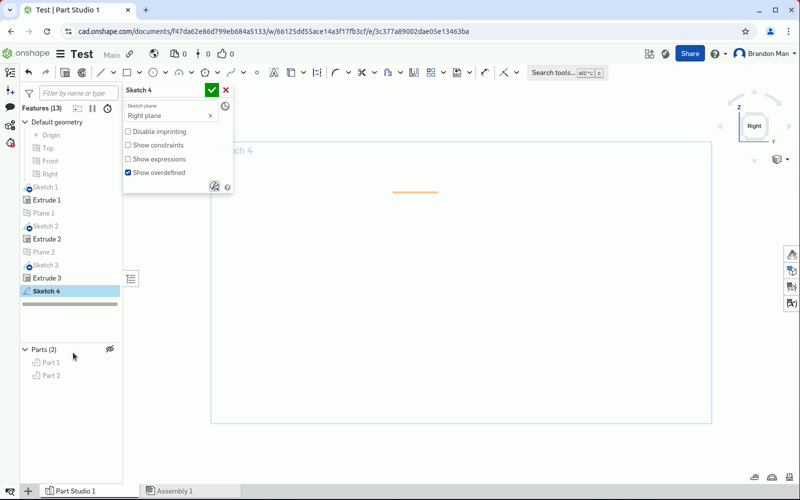
key_down(shift)
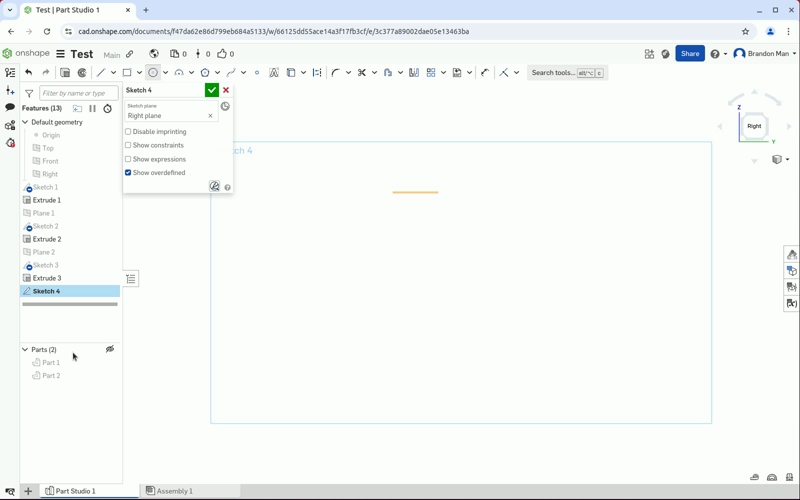
mouse_move(416, 238)
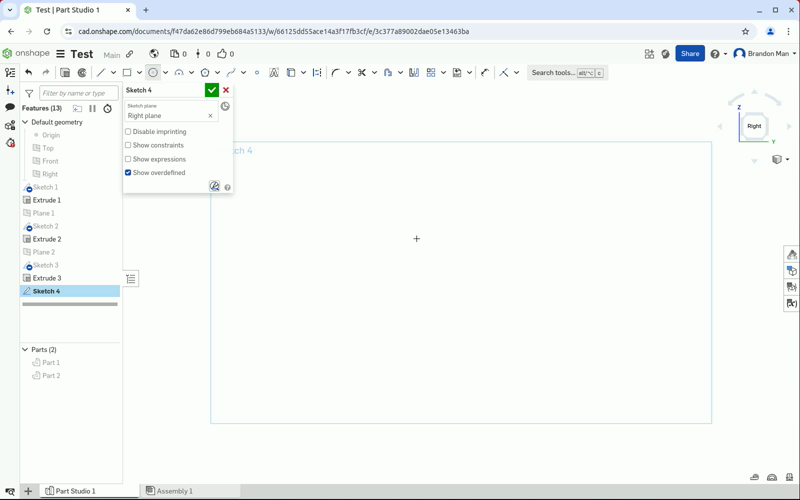
click(416, 238)
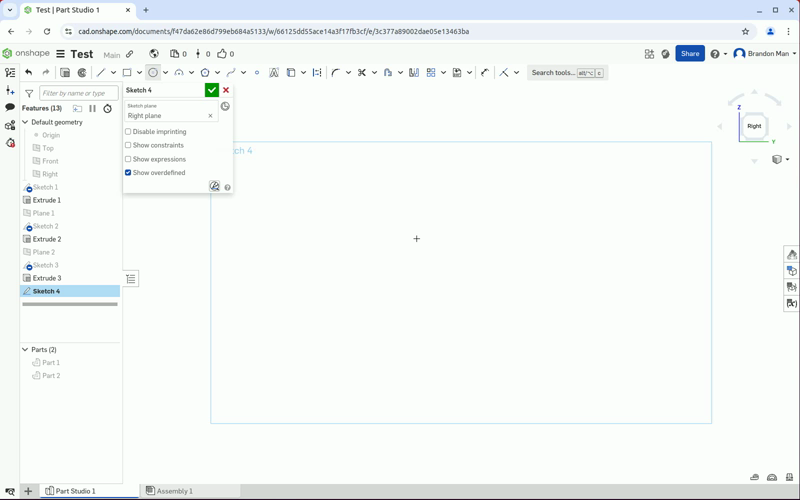
key_up(shift)
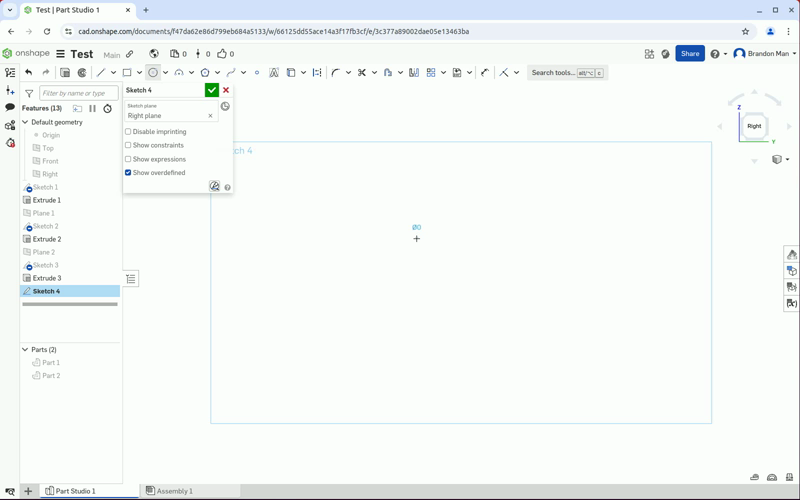
mouse_move(439, 238)
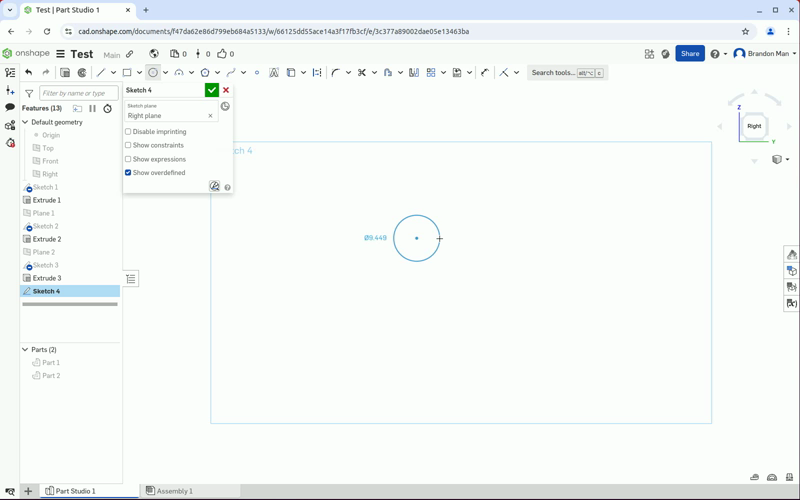
click(439, 238)
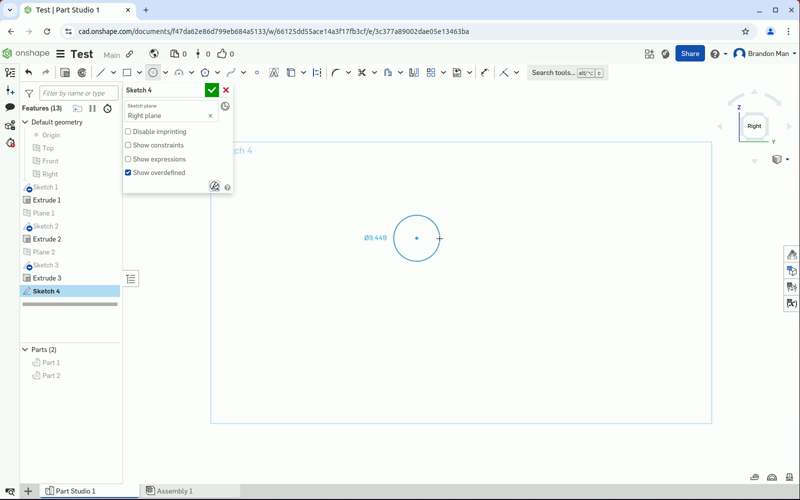
key(esc)
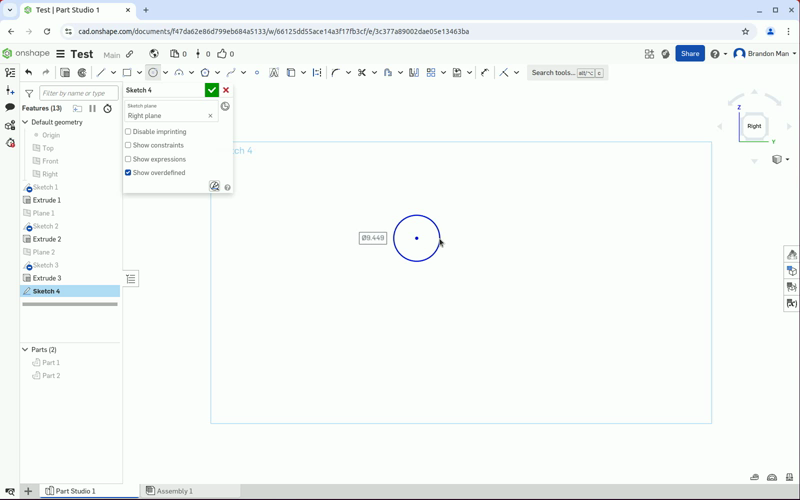
mouse_move(417, 218)
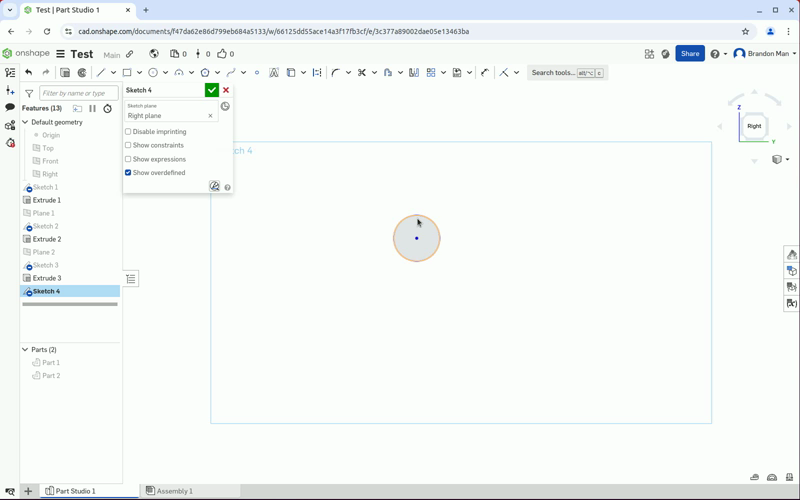
scroll(6)
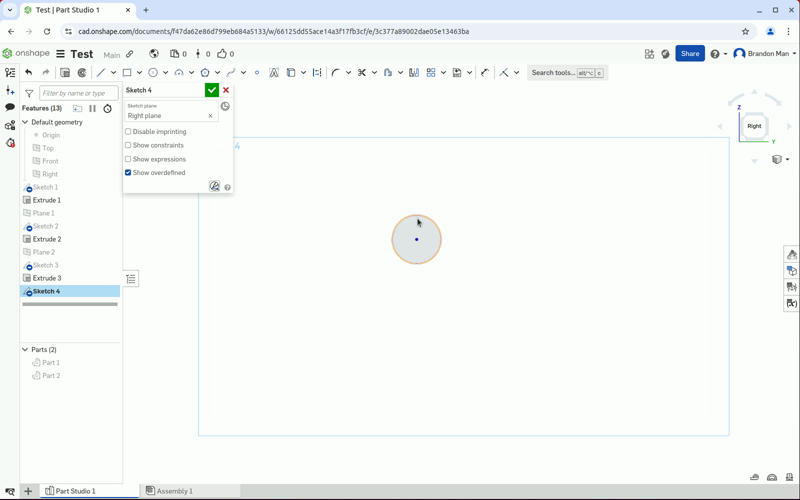
scroll(6)
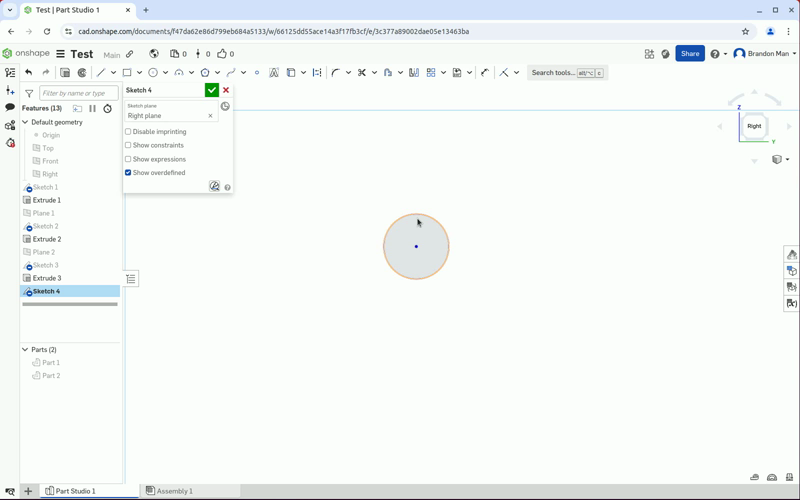
scroll(6)
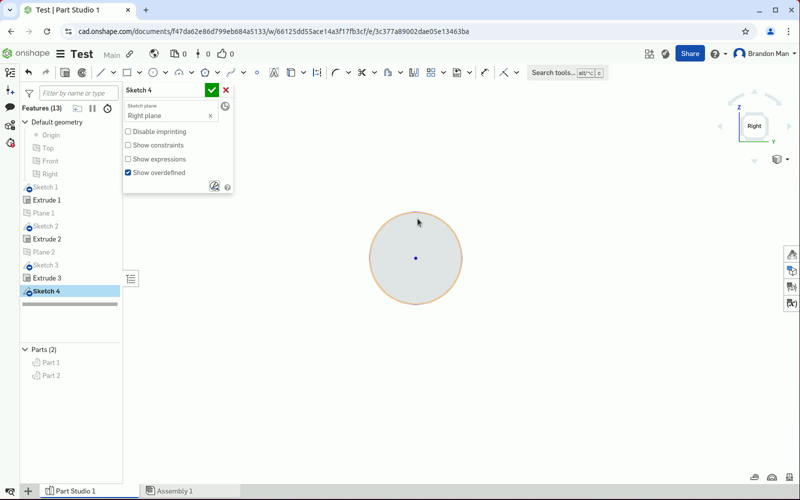
scroll(6)
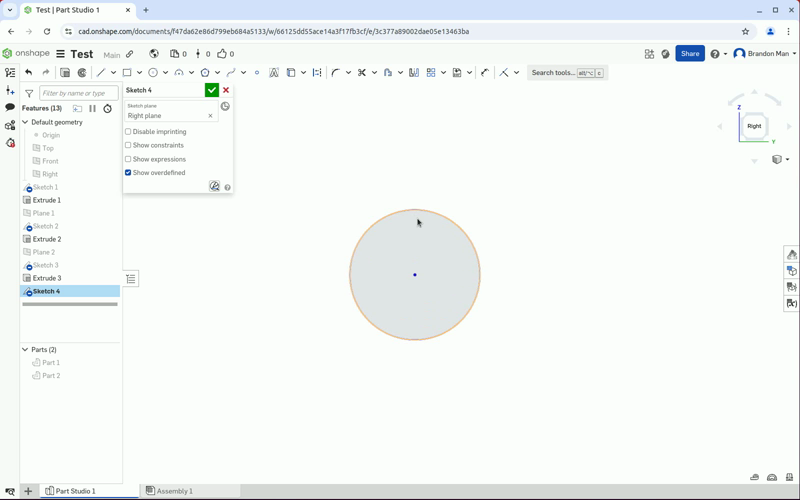
scroll(6)
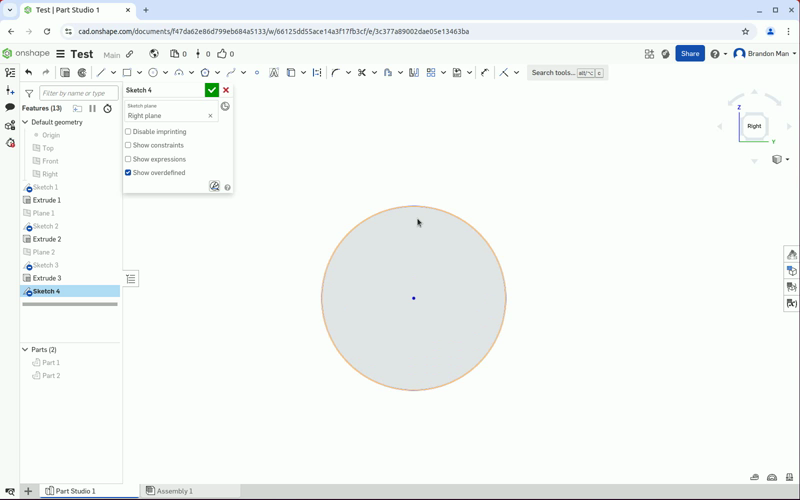
scroll(6)
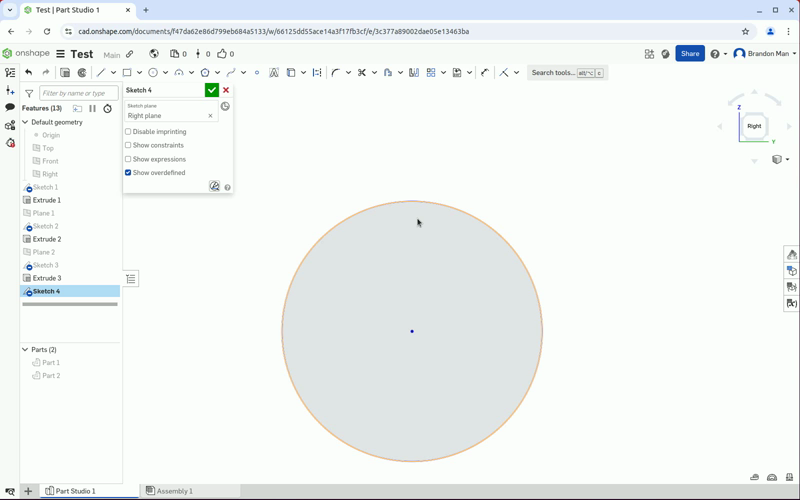
scroll(6)
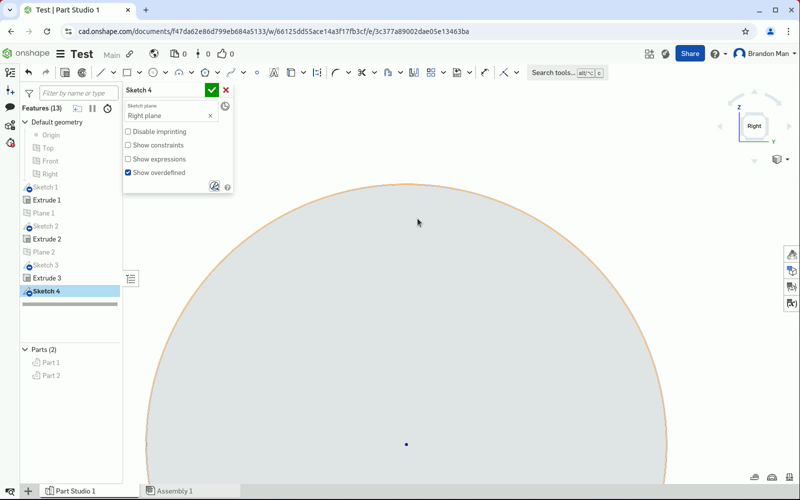
click(417, 218)
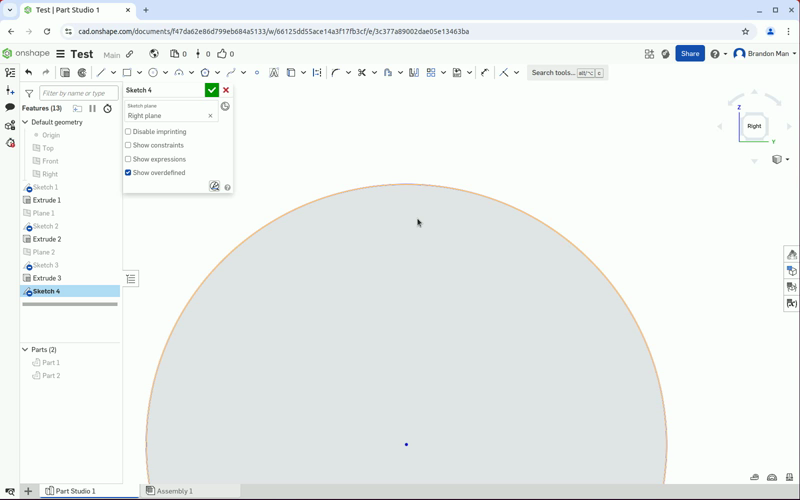
scroll(-6)
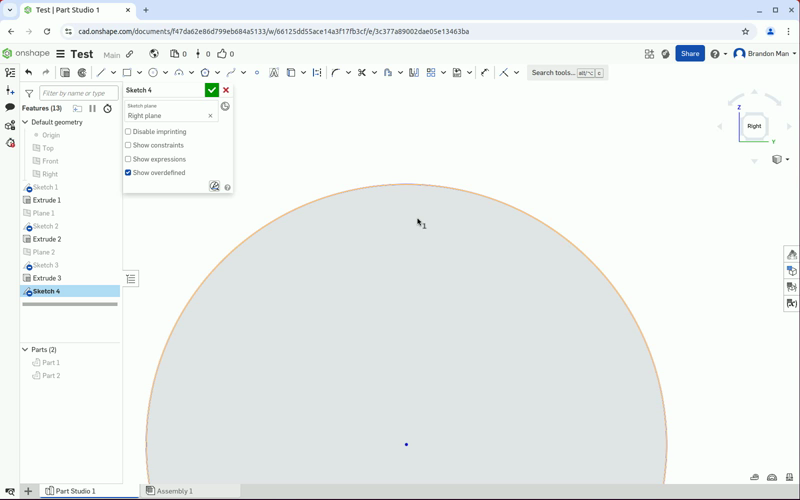
scroll(-6)
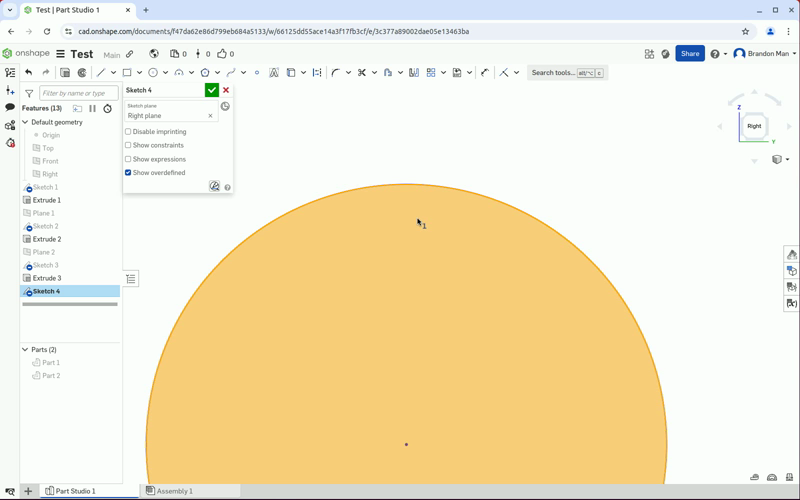
scroll(-6)
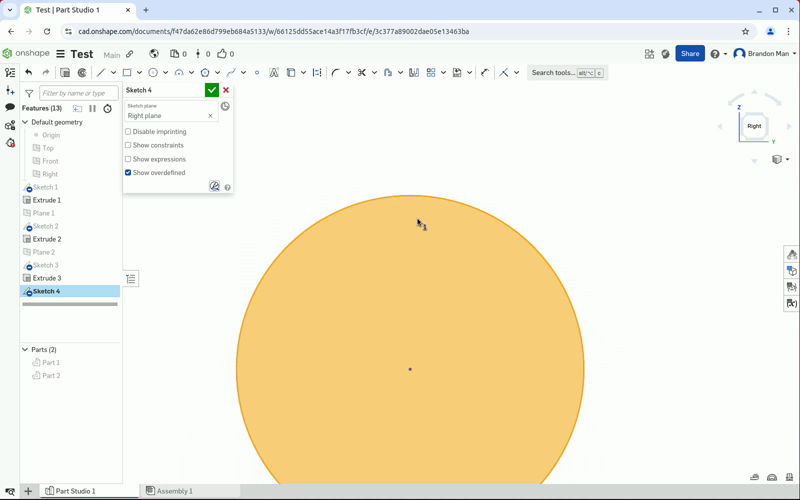
scroll(-6)
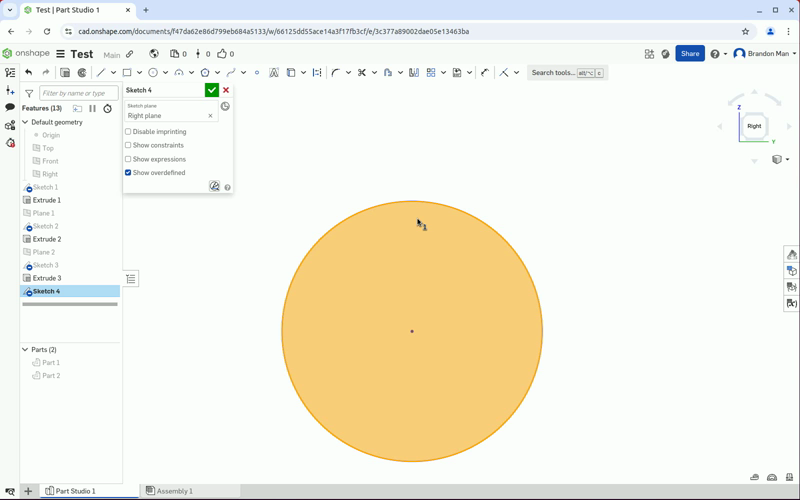
scroll(-6)
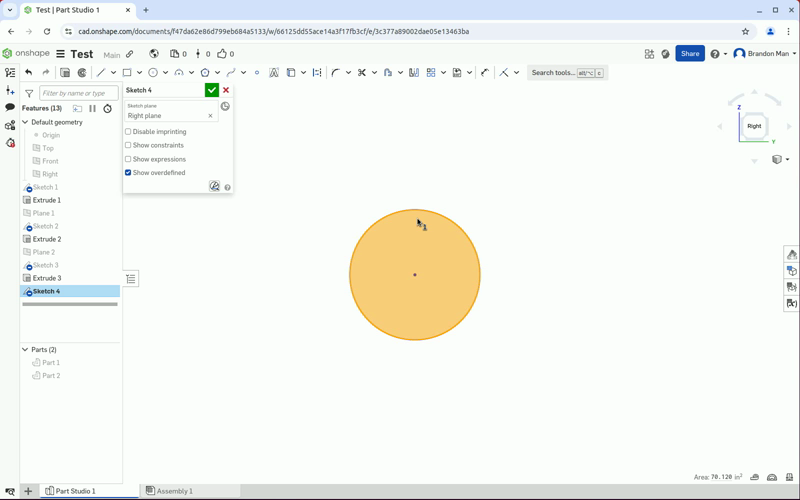
scroll(-6)
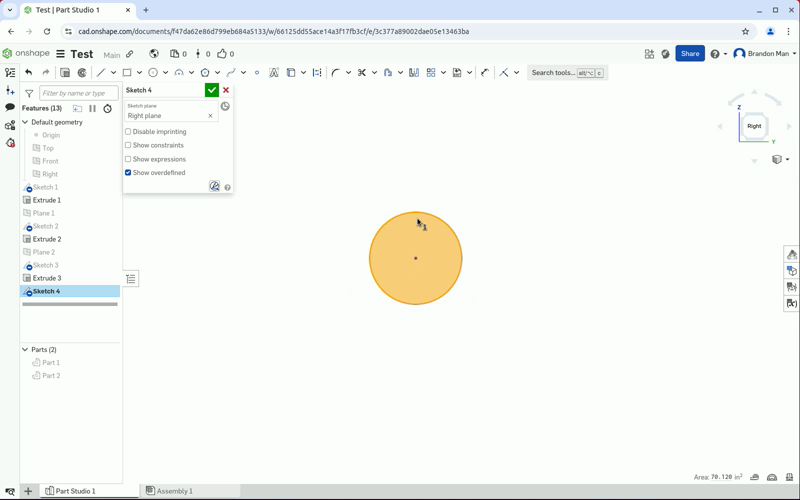
scroll(-6)
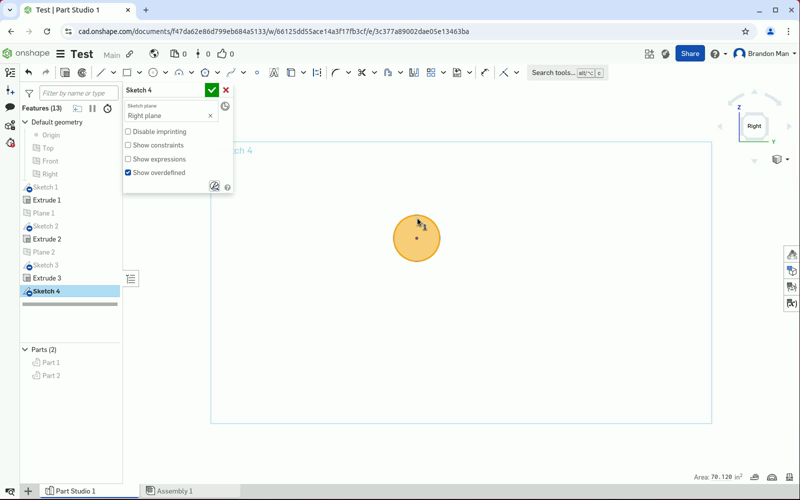
mouse_move(73, 352)
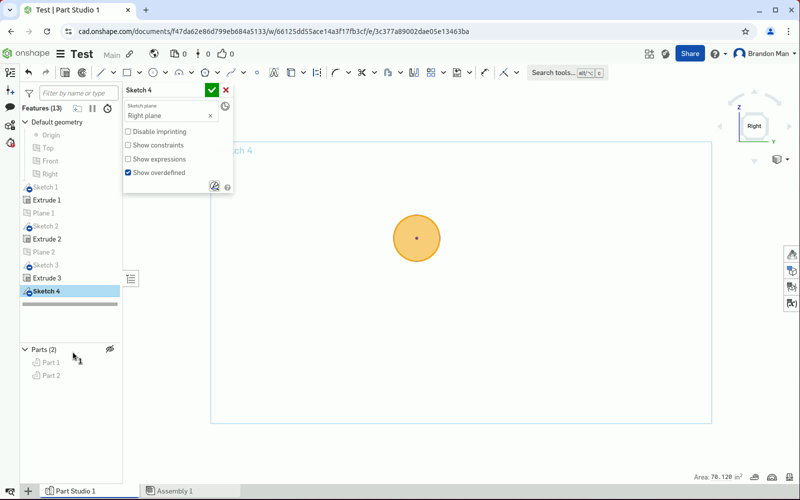
key(shift+y)
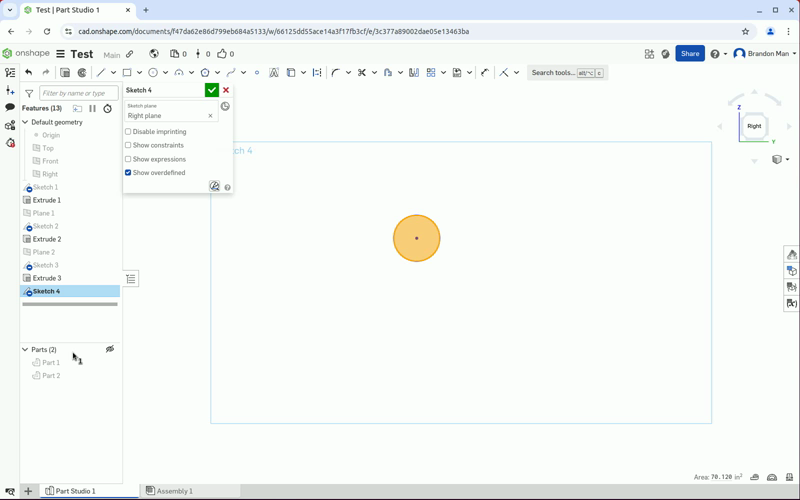
key(shift+e)
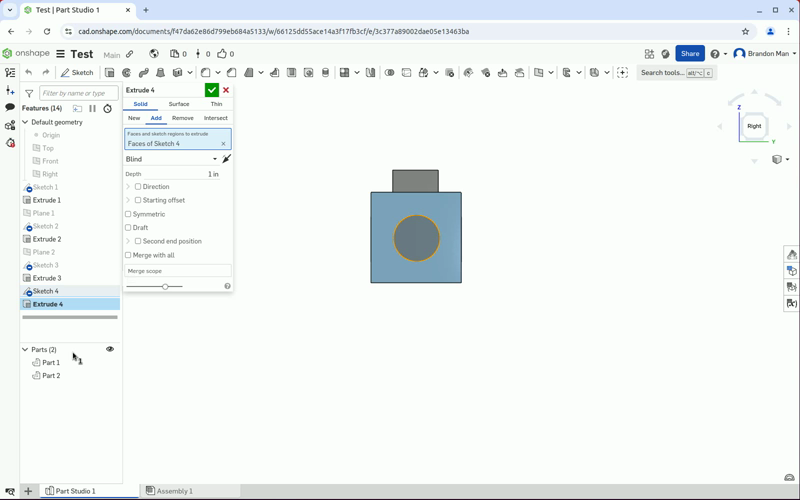
mouse_move(143, 106)
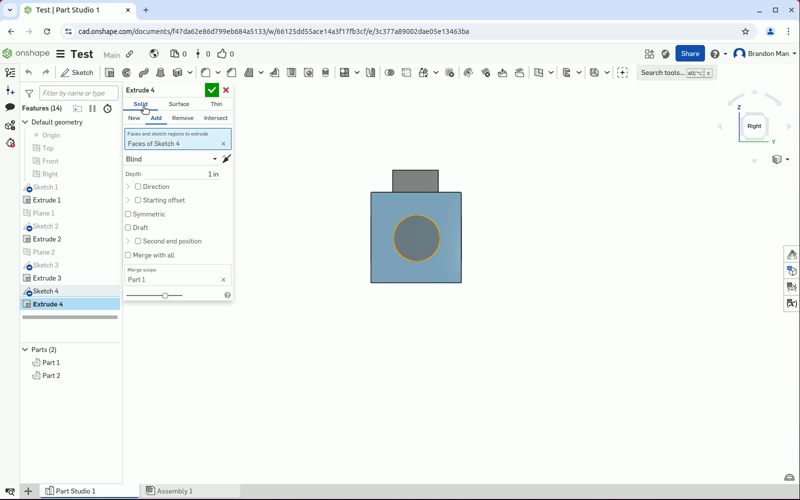
click(143, 106)
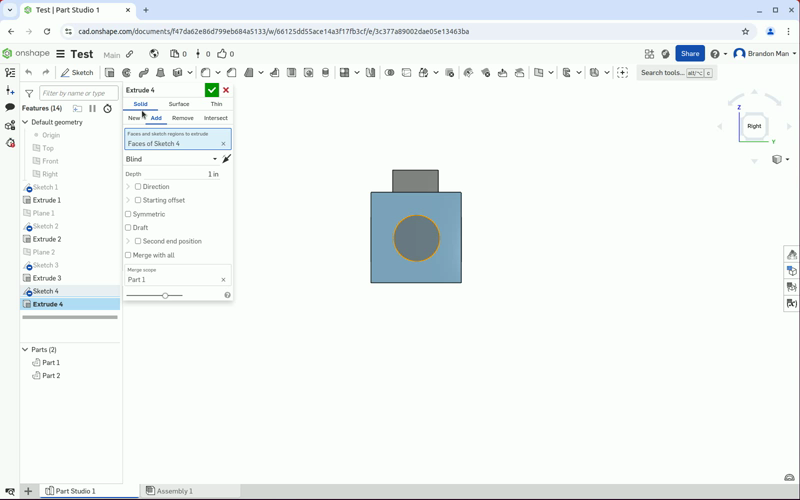
mouse_move(137, 120)
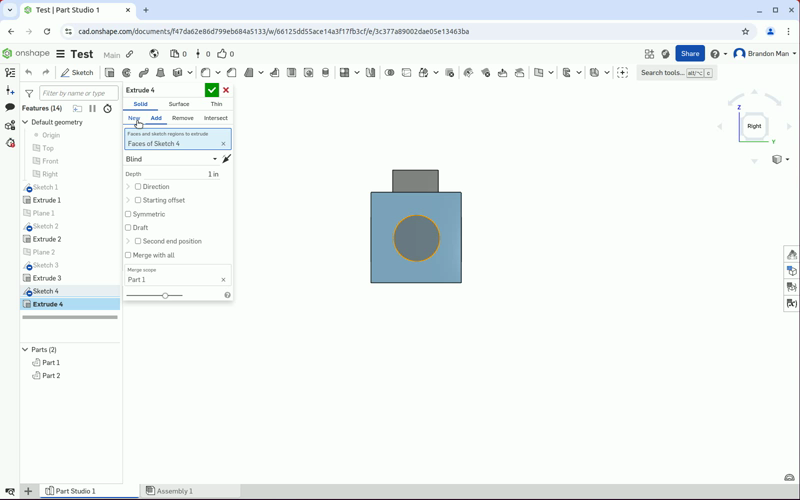
click(137, 120)
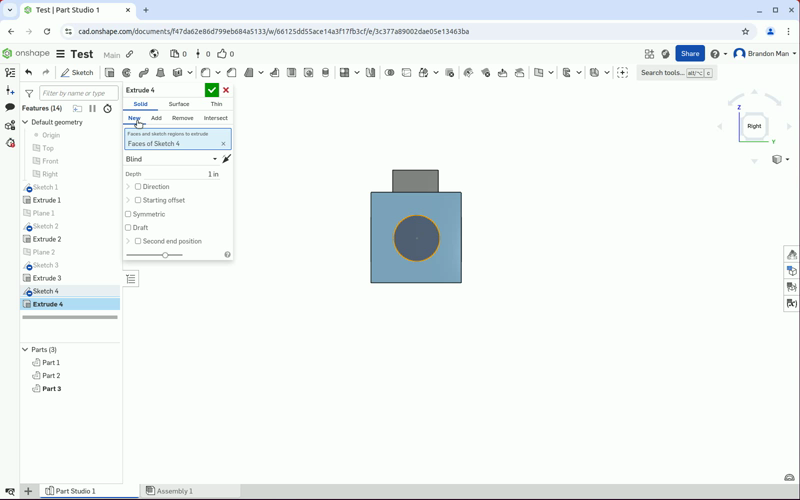
key(tab, 4)
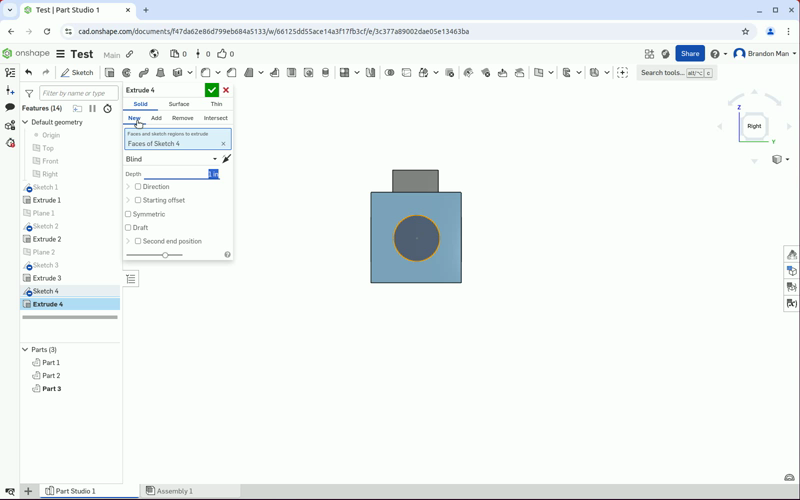
text(4.574)
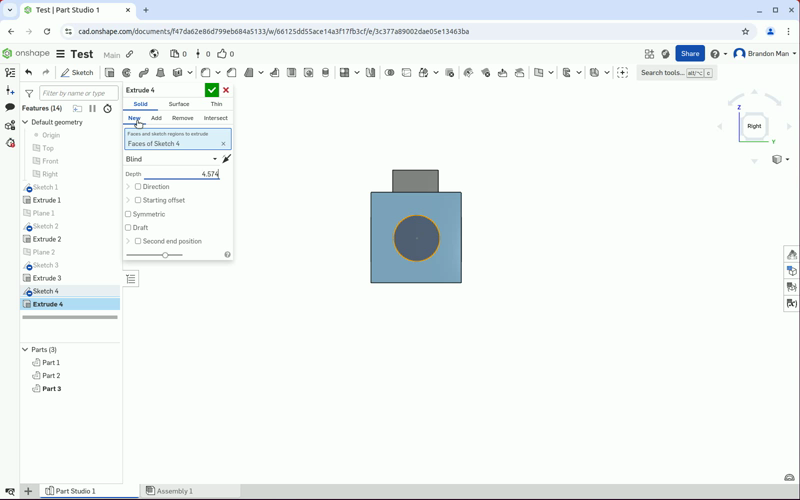
key(enter)
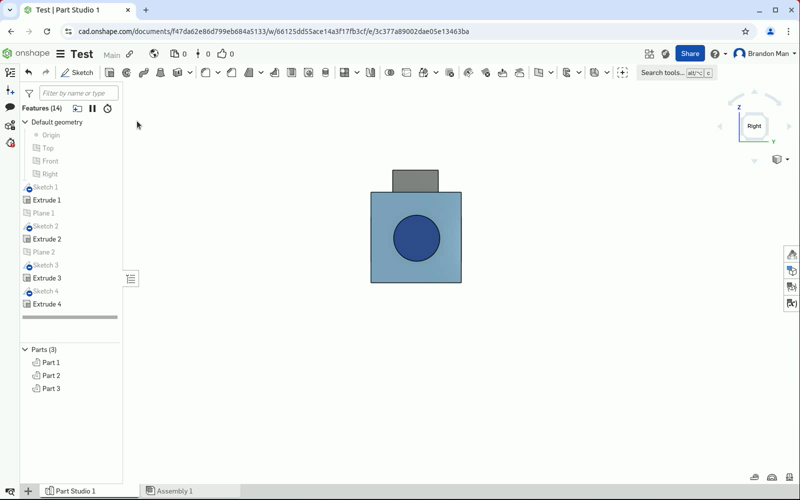
key(shift+h)
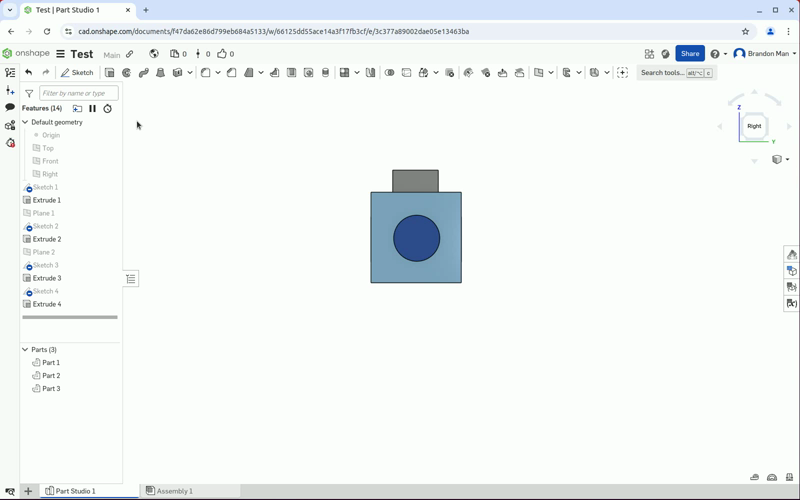
key(shift+h)
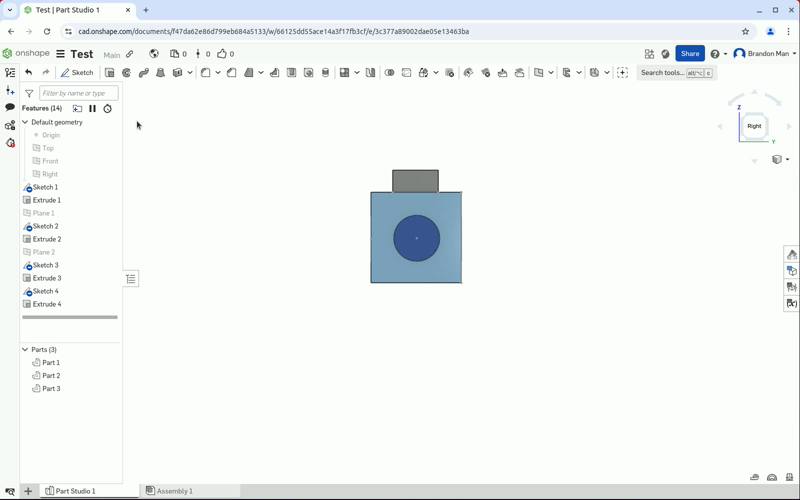
key(shift+7)
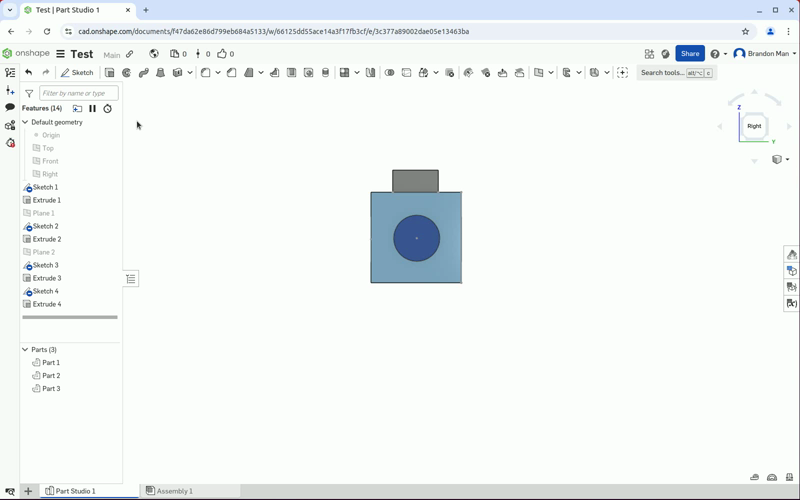
key(right, 2)
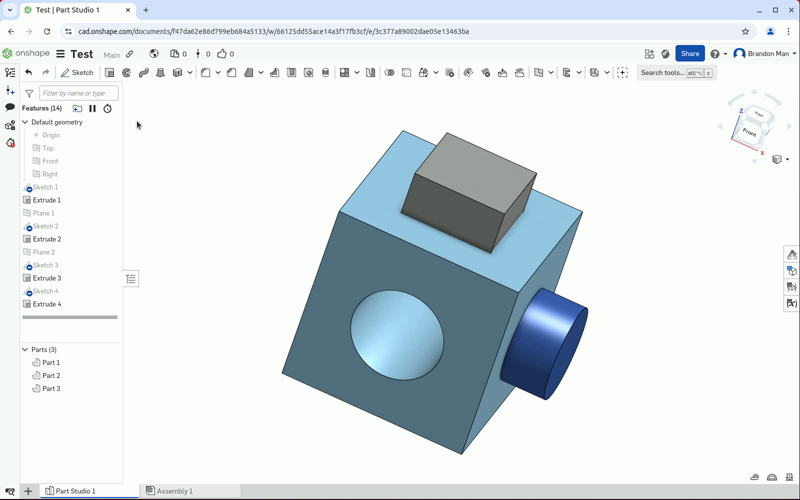
key(down, 2)
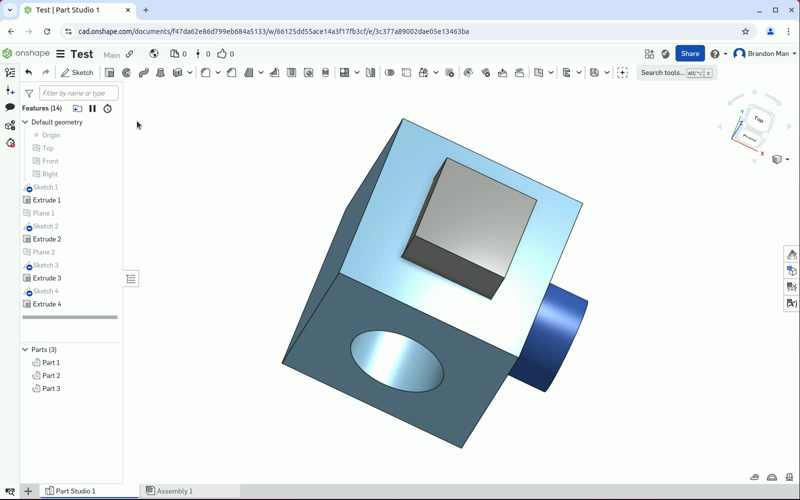
key(up, 2)
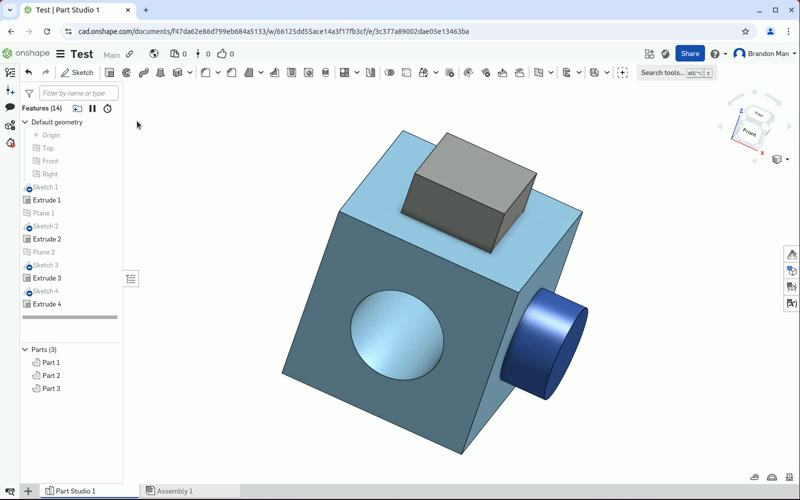
key(left, 2)
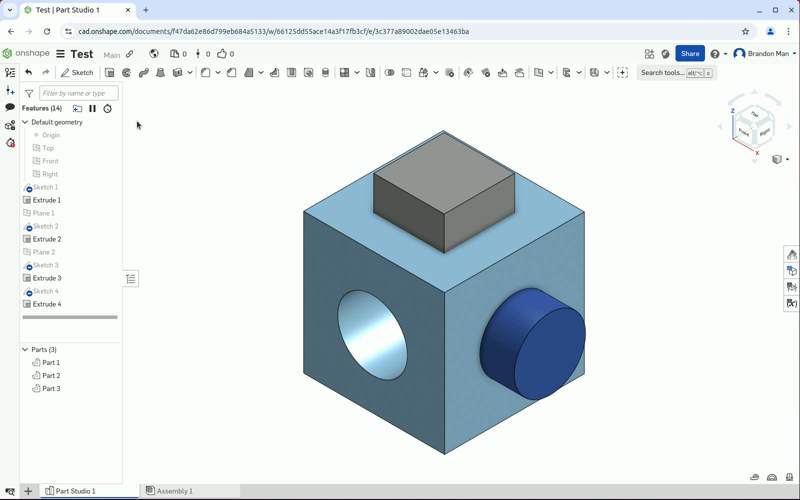
mouse_move(73, 189)
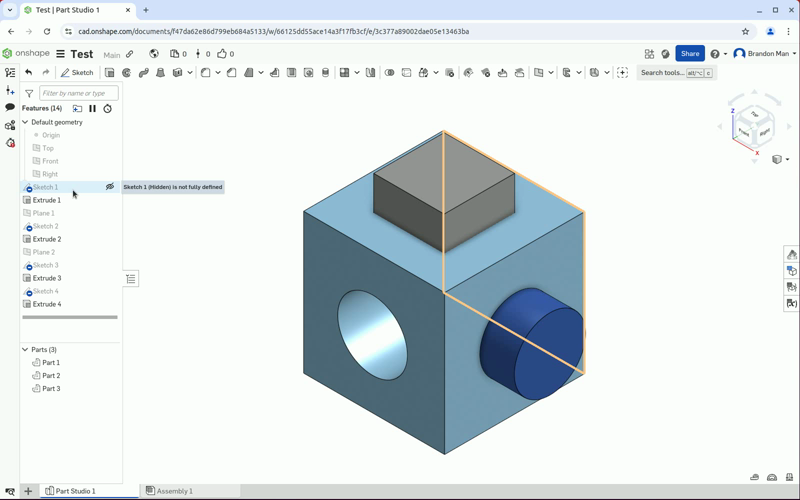
click(73, 189)